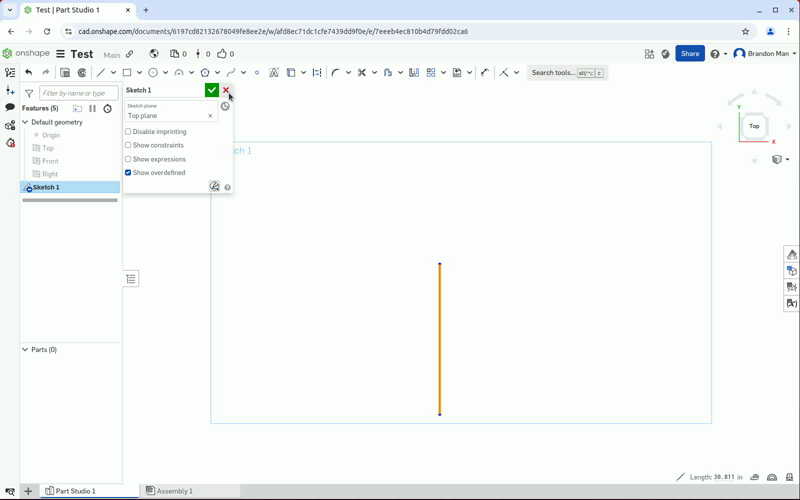
key(shift+h)
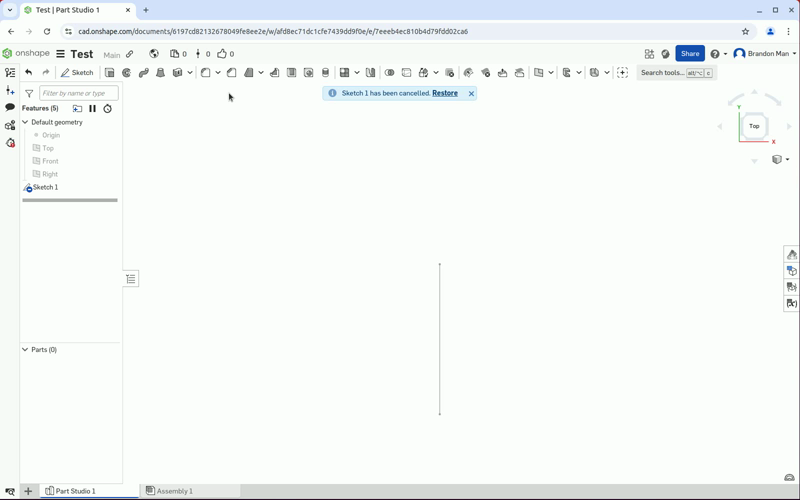
mouse_move(73, 352)
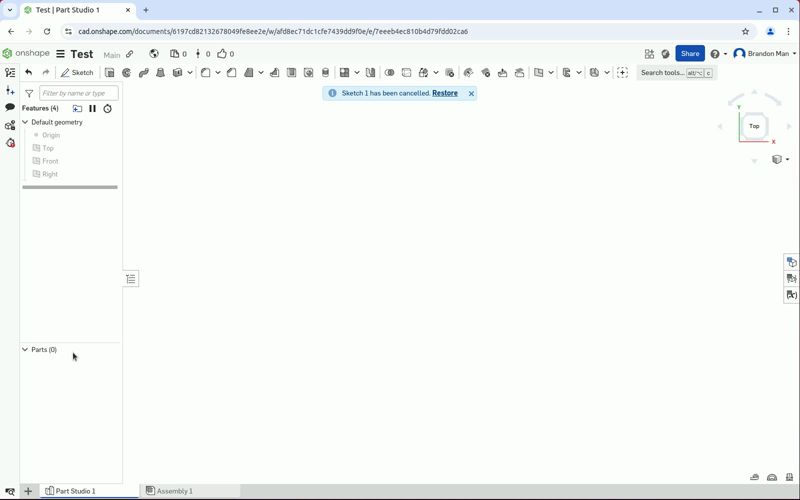
key(y)
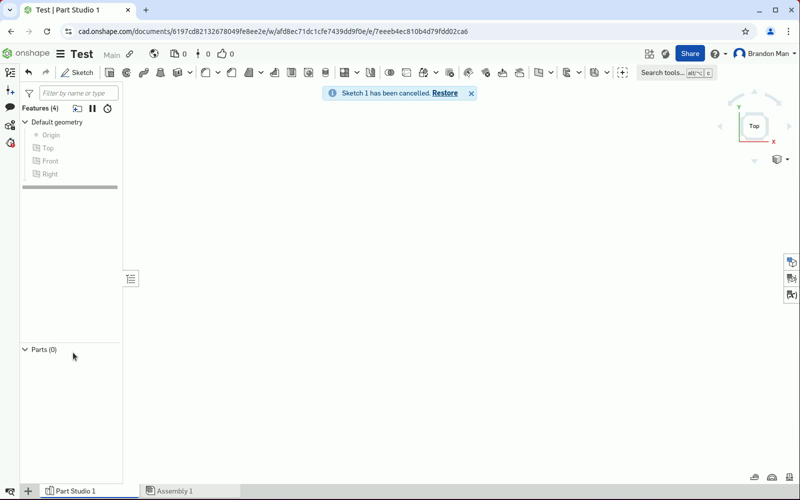
key(shift+p)
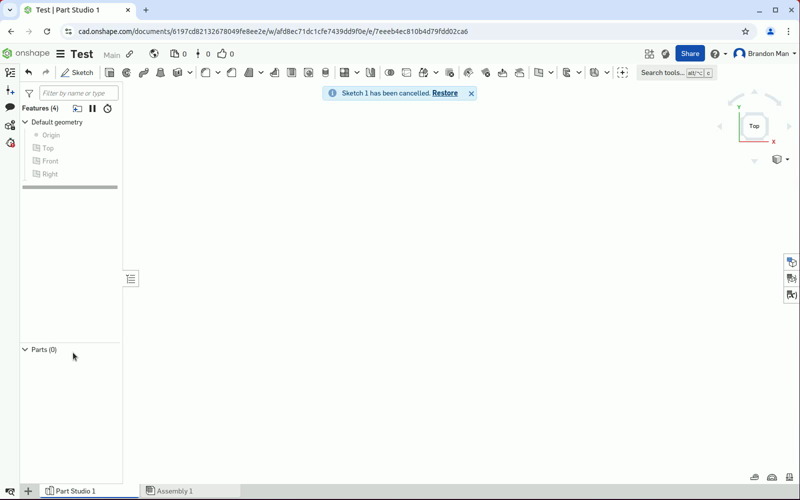
key(space)
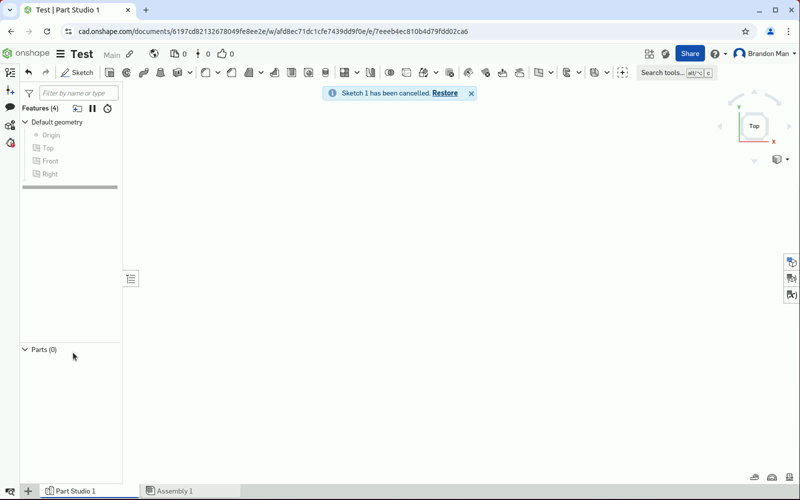
key_down(shift)
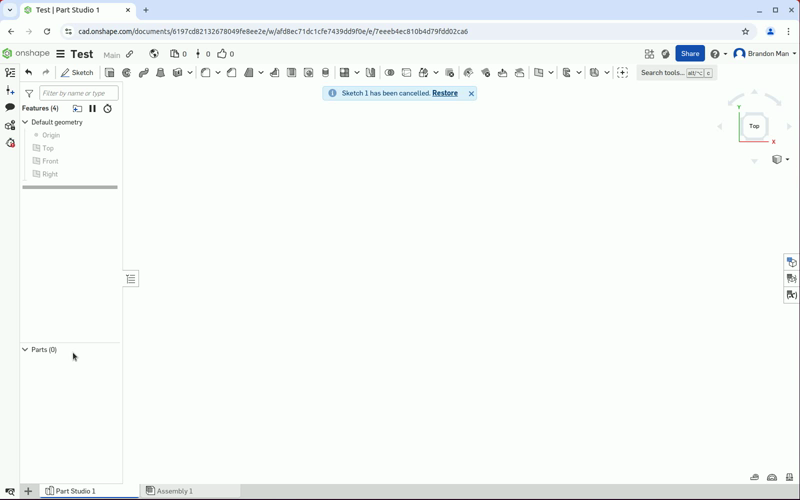
key(up)
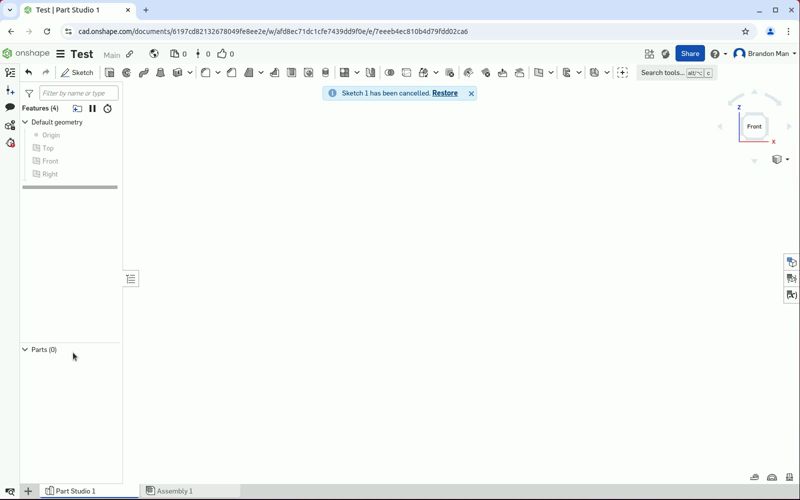
key_up(shift)
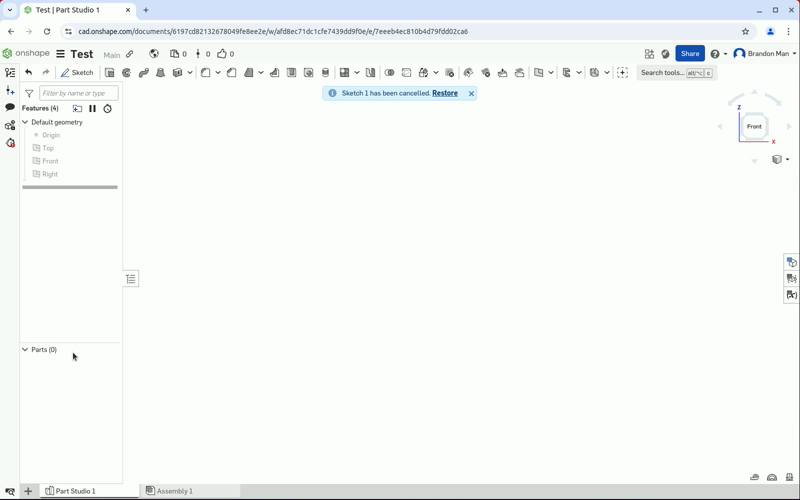
mouse_move(73, 352)
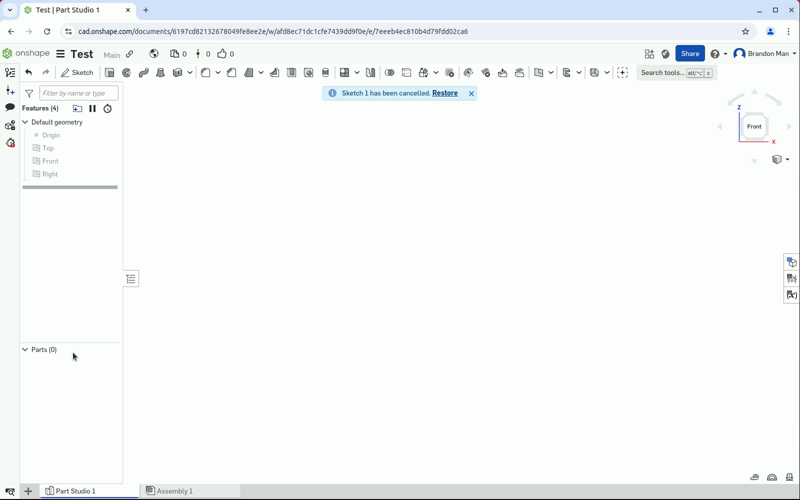
key(shift+y)
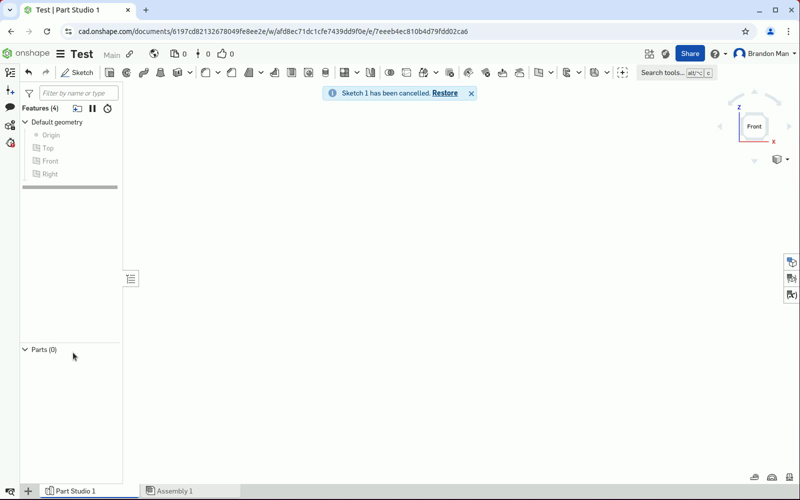
key(shift+s)
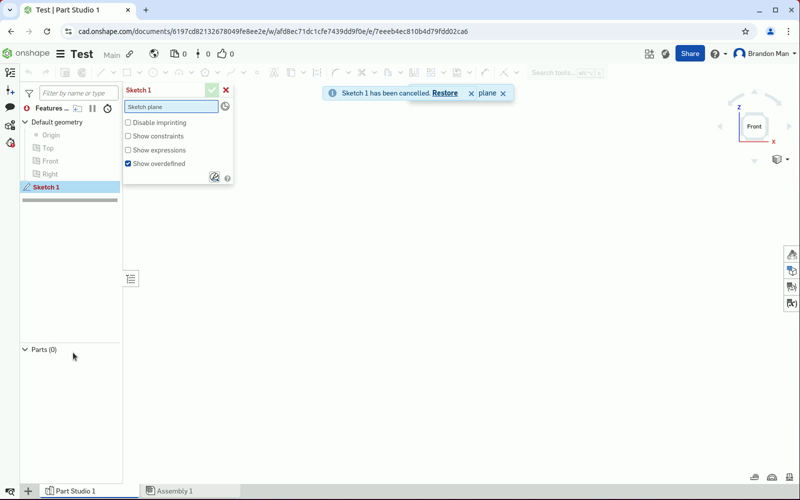
mouse_move(73, 163)
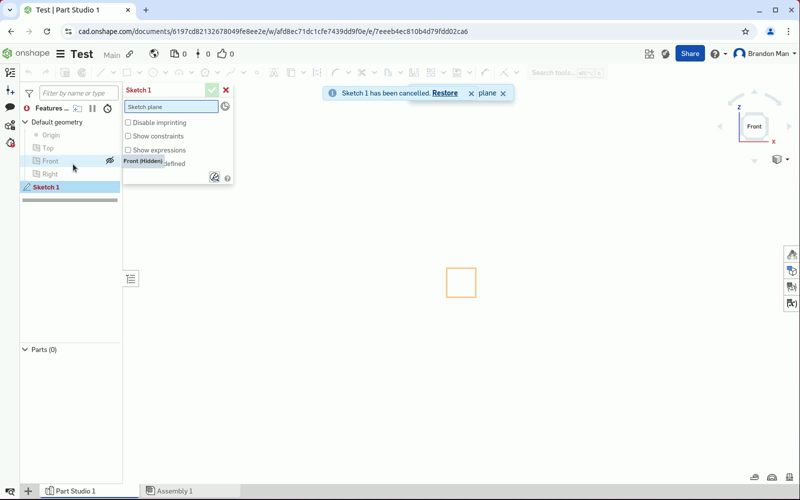
click(73, 163)
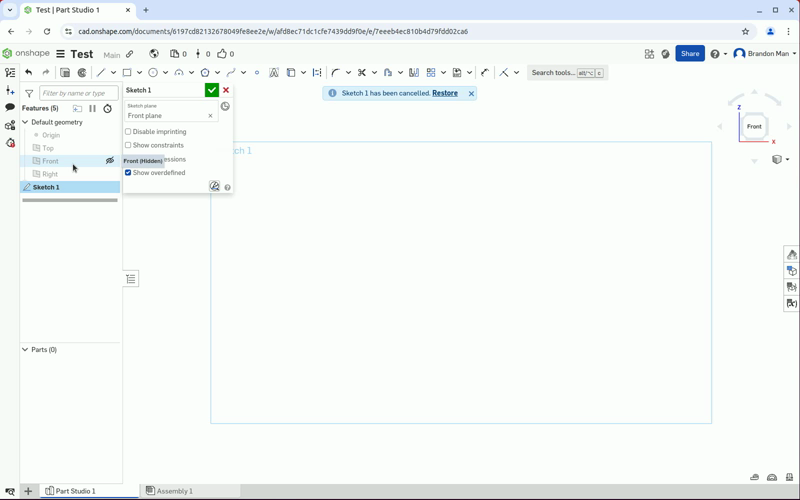
mouse_move(73, 352)
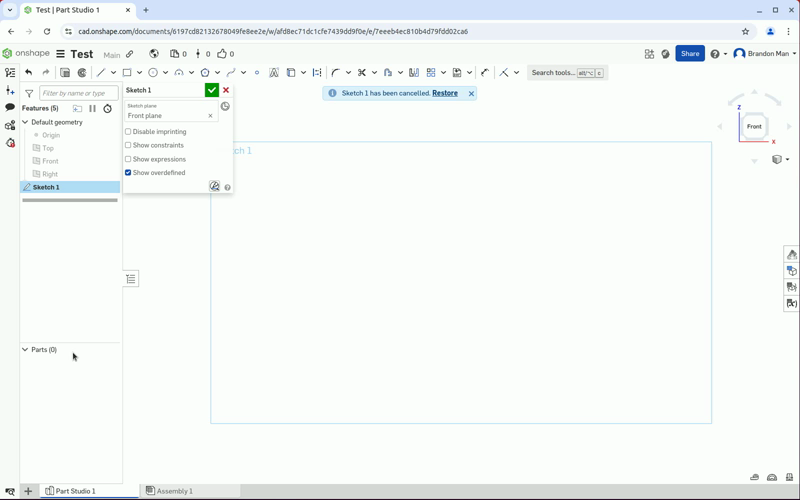
key(y)
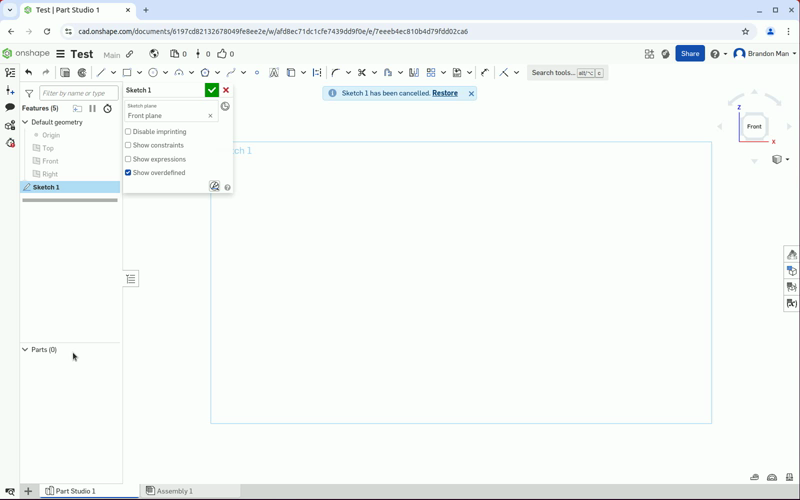
key(l)
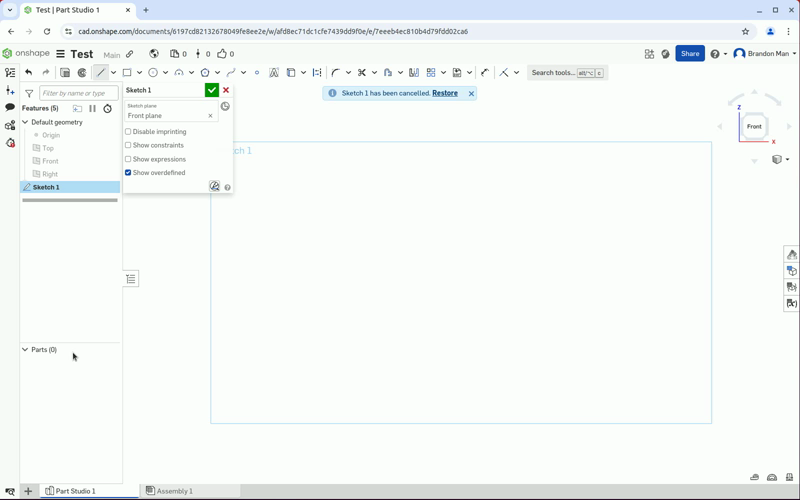
key_down(shift)
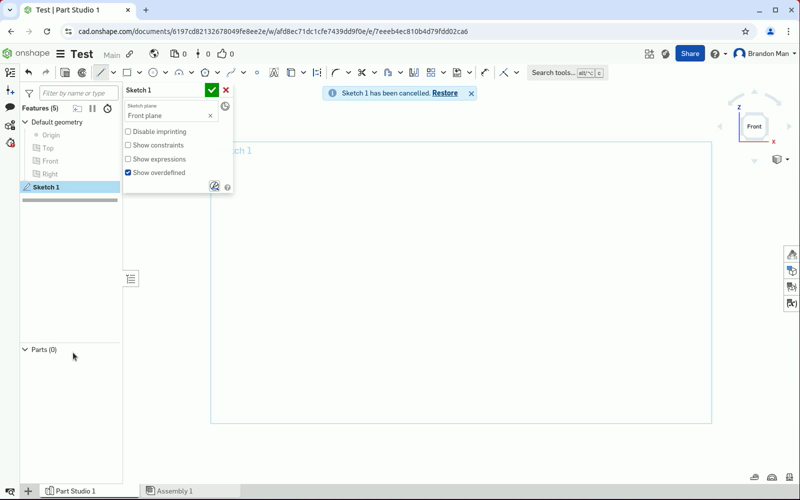
mouse_move(366, 246)
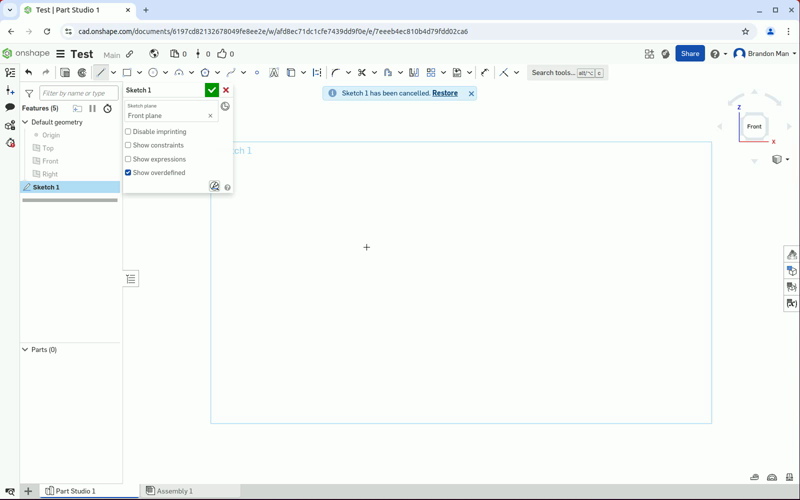
click(366, 246)
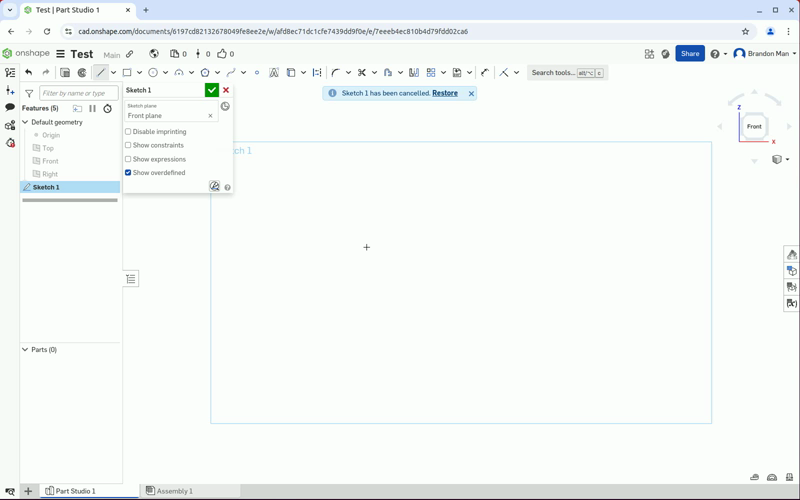
key_up(shift)
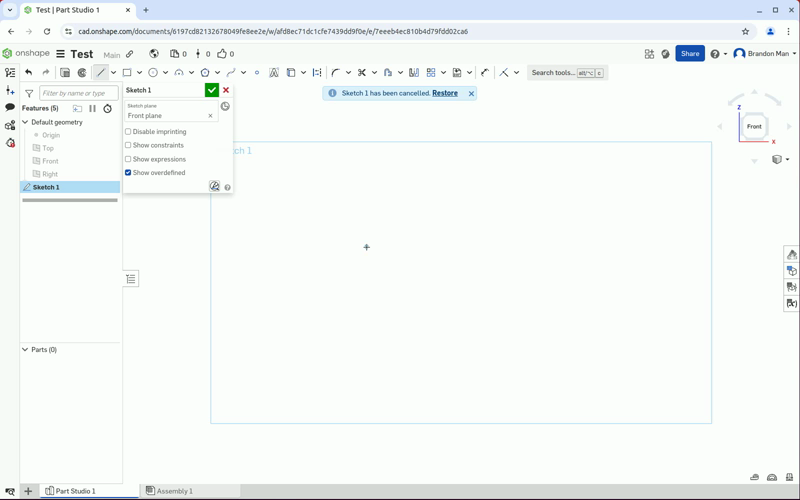
key_down(shift)
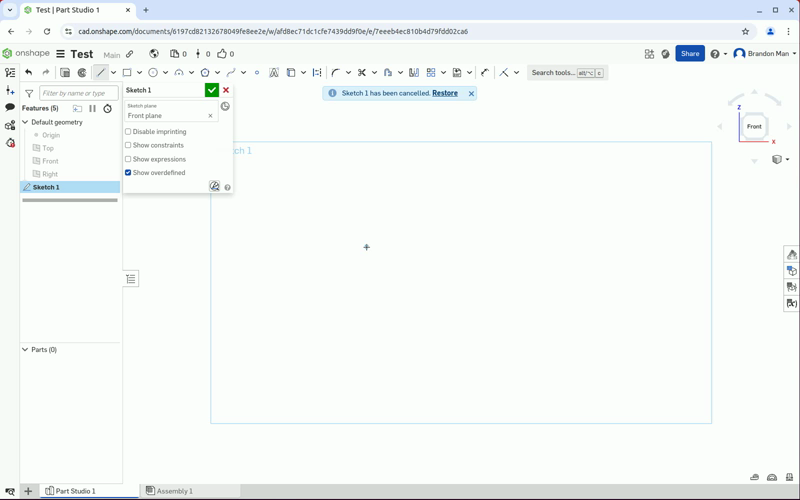
mouse_move(396, 246)
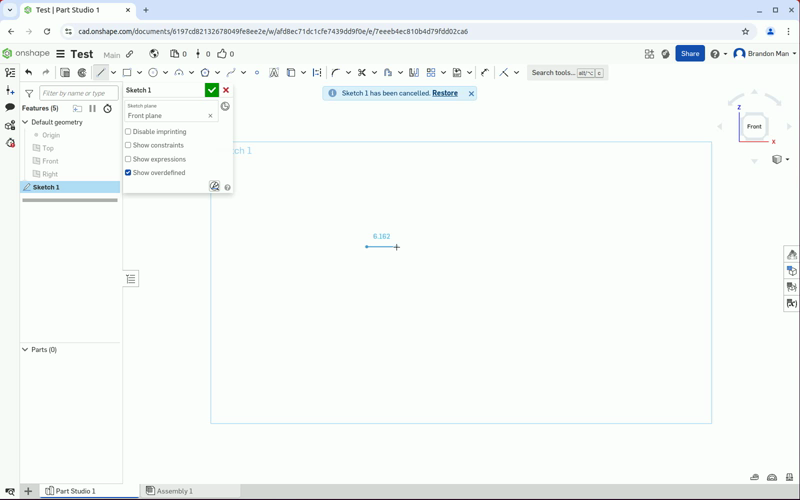
mouse_move(419, 246)
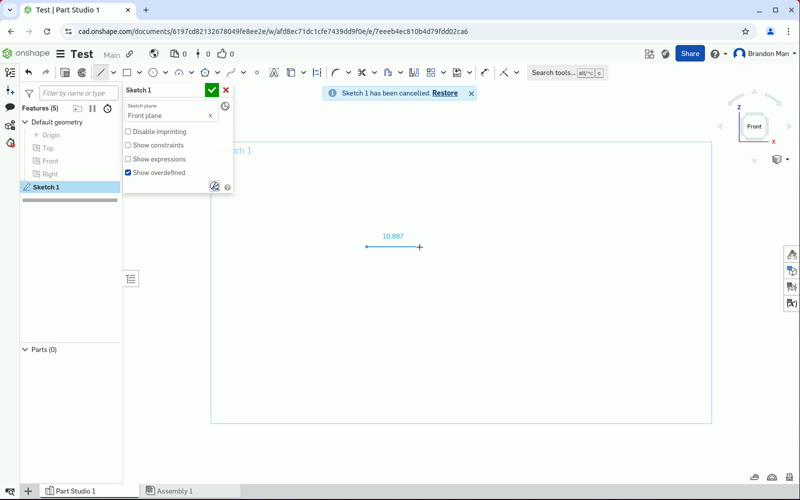
click(419, 246)
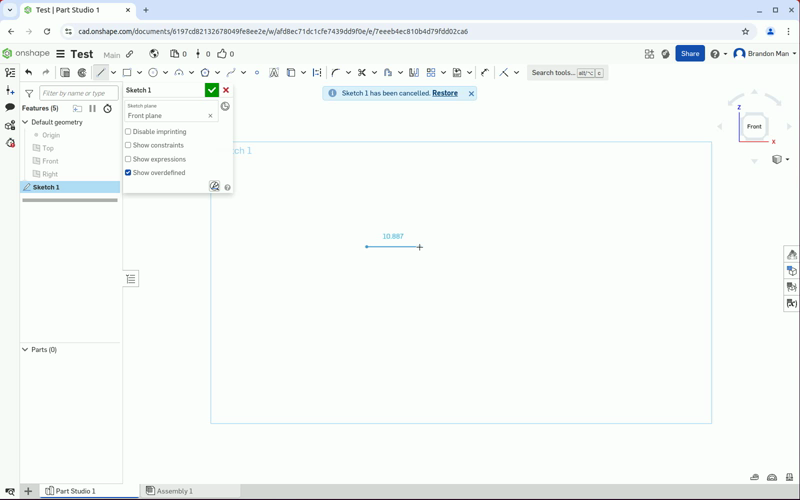
key_up(shift)
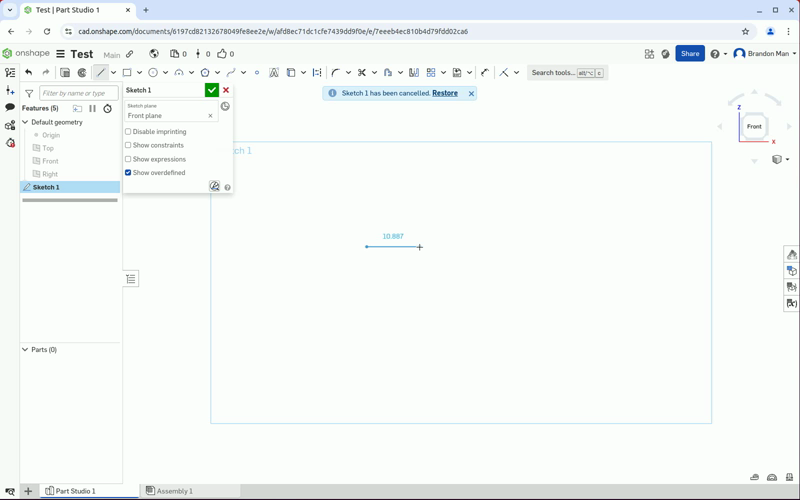
key(esc)
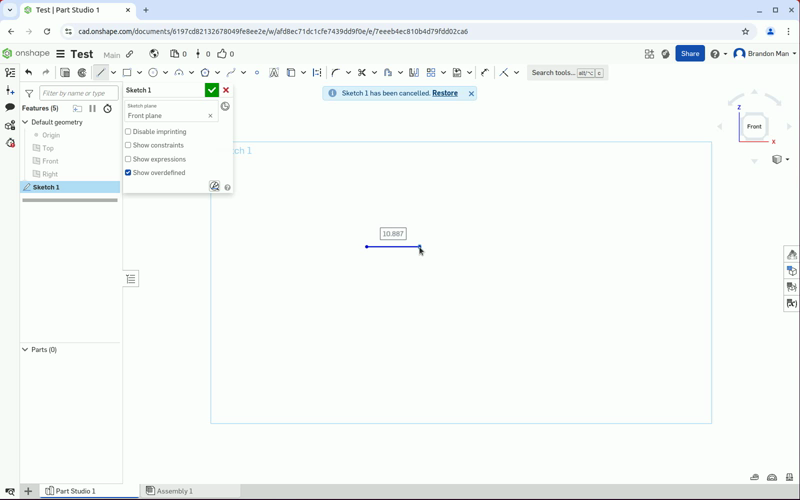
key(a)
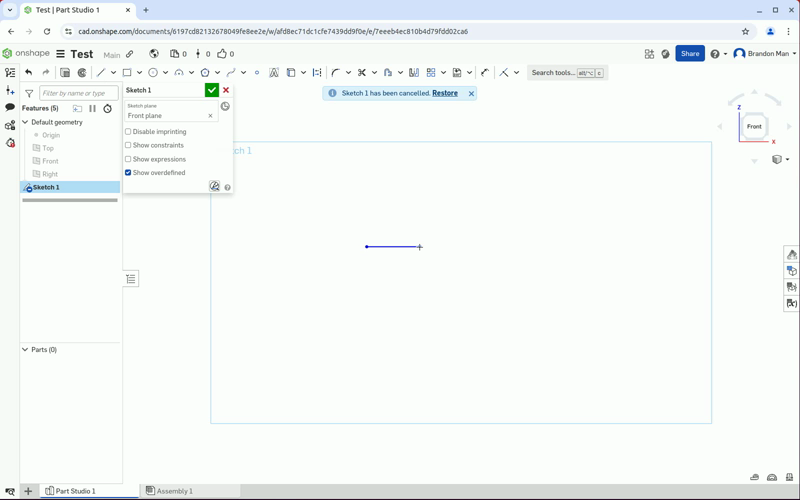
mouse_move(419, 246)
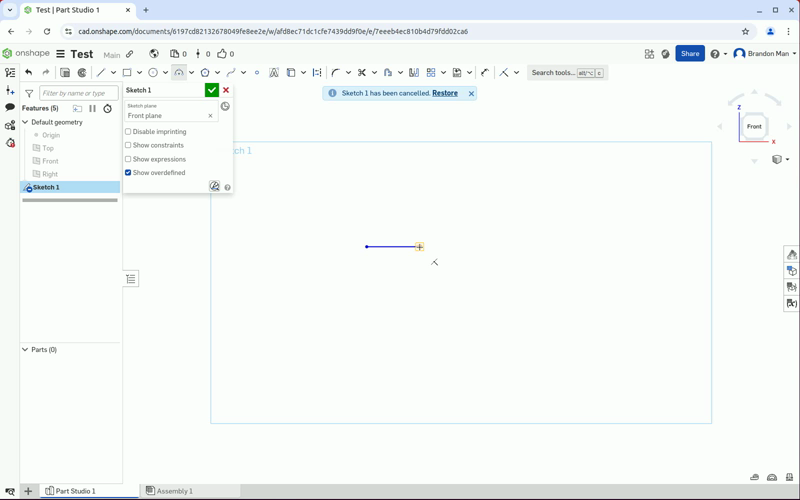
click(419, 246)
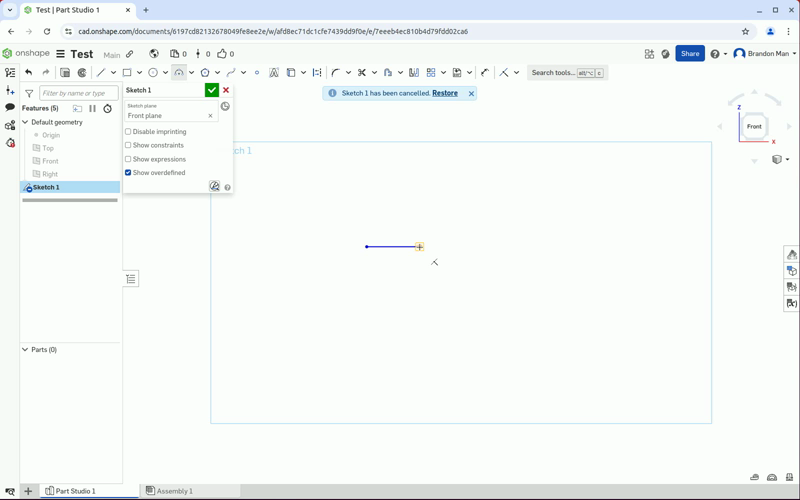
key_down(shift)
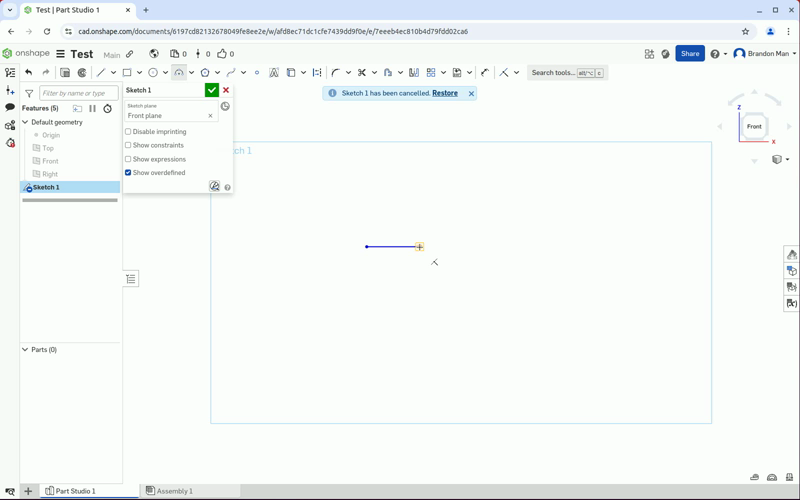
mouse_move(495, 246)
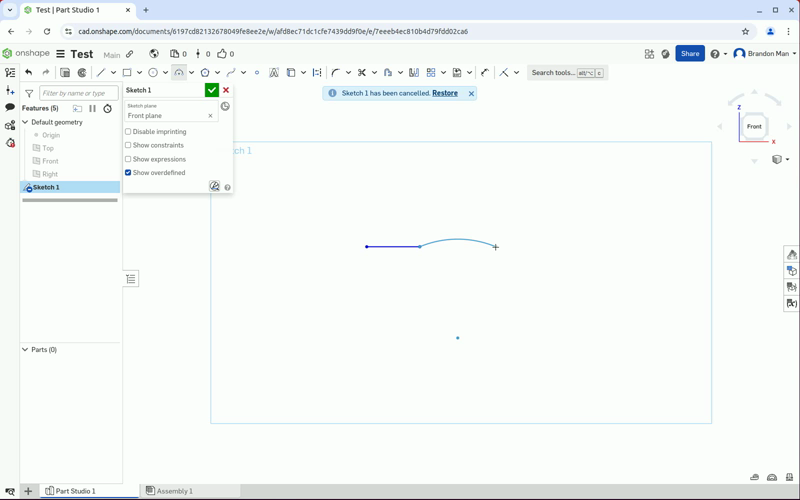
click(495, 246)
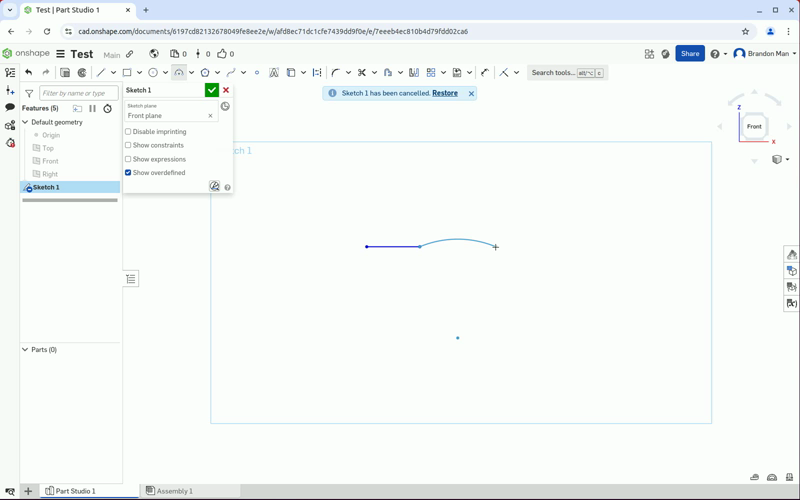
mouse_move(457, 284)
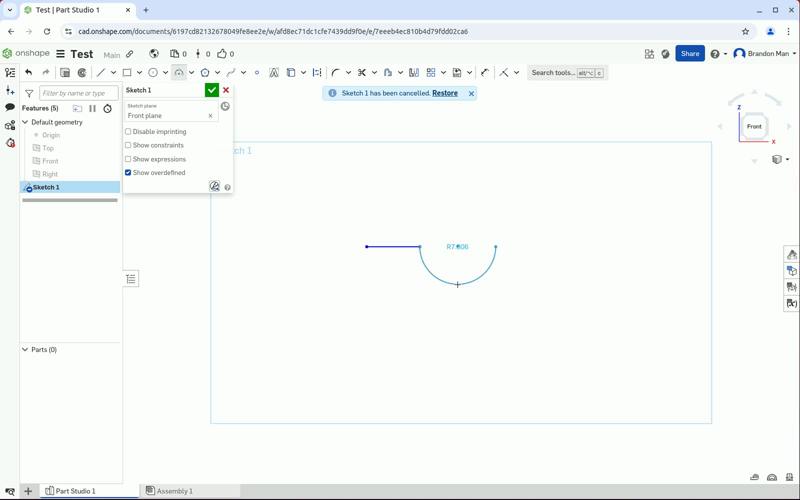
click(457, 284)
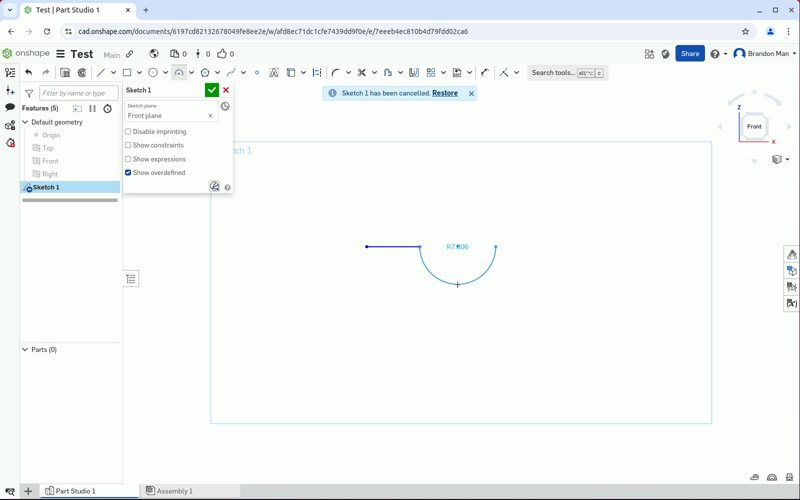
key_up(shift)
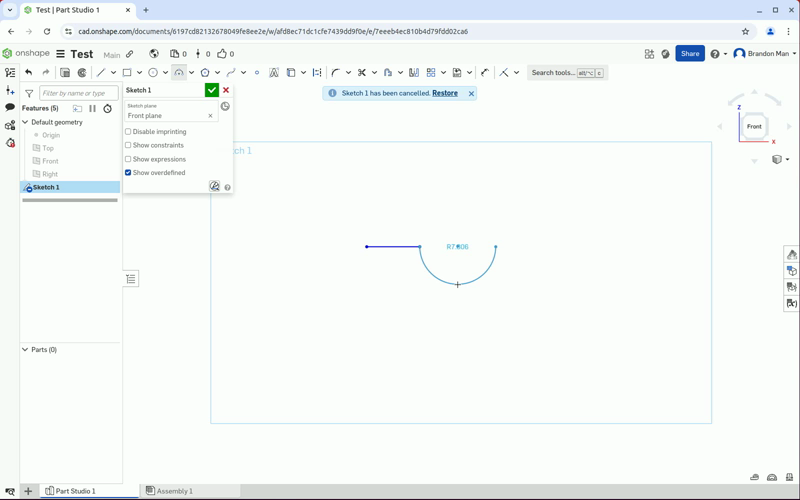
key(esc)
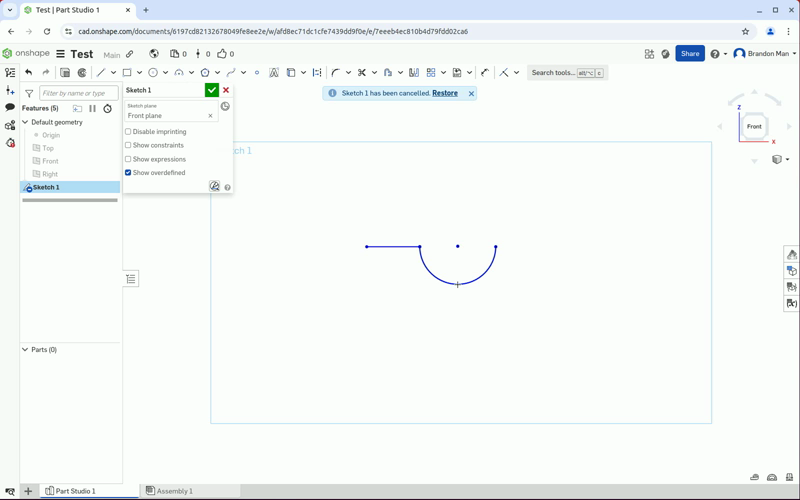
key(l)
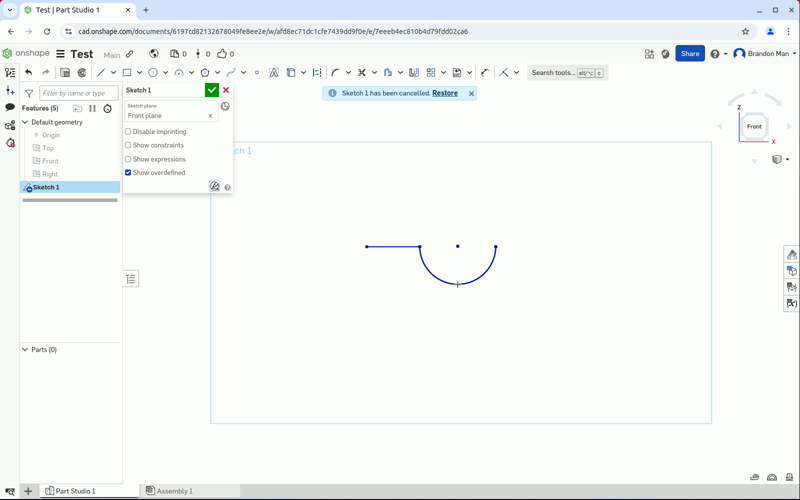
mouse_move(495, 246)
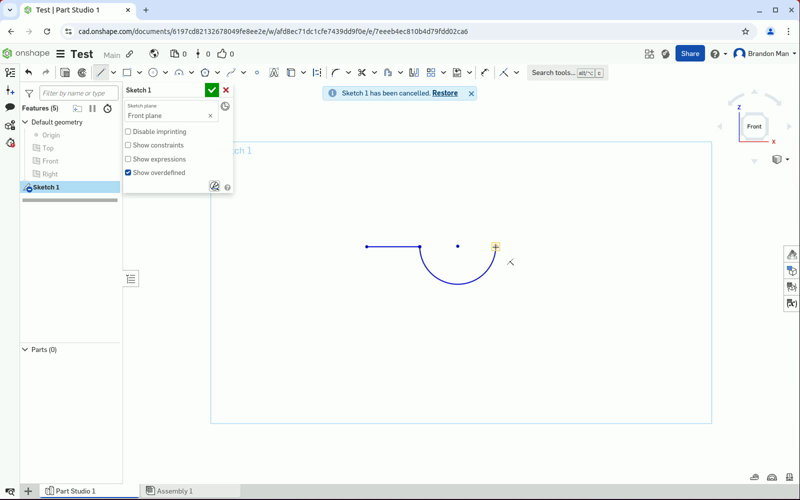
click(495, 246)
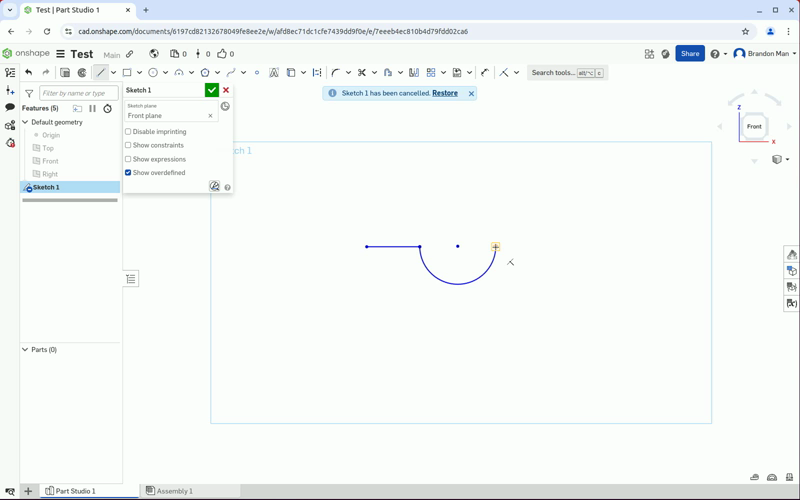
key_down(shift)
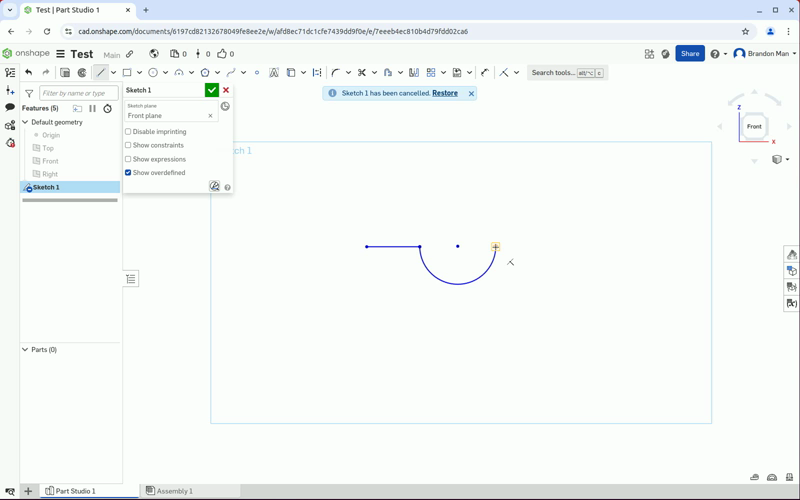
mouse_move(525, 246)
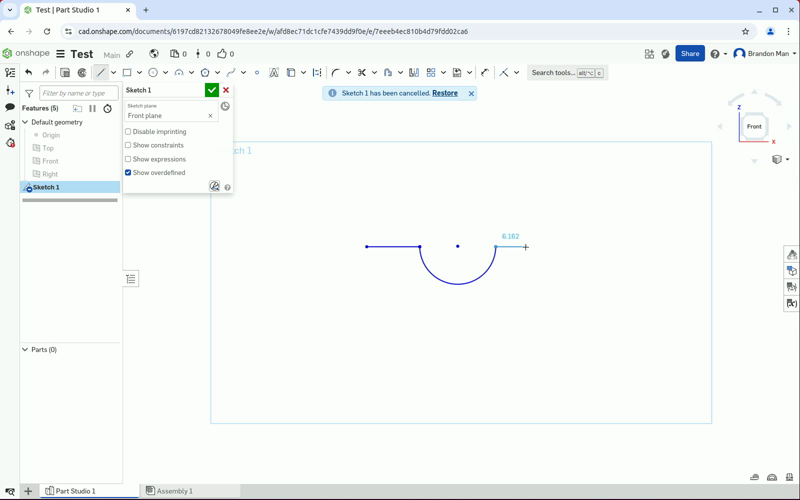
mouse_move(546, 246)
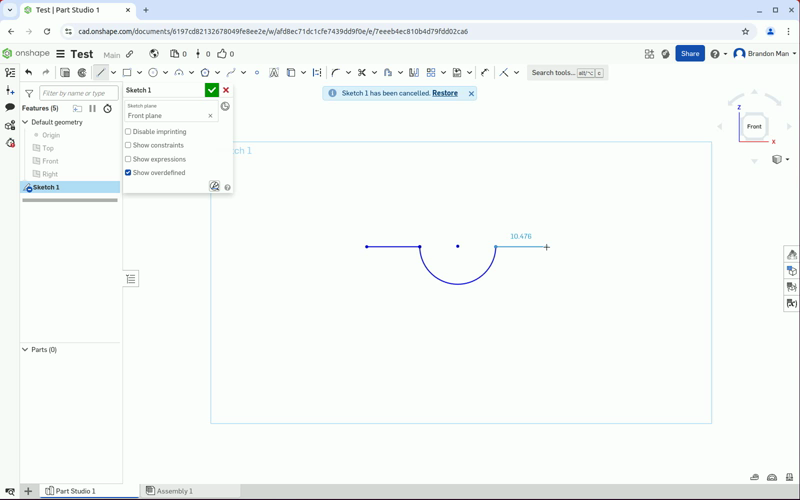
click(546, 246)
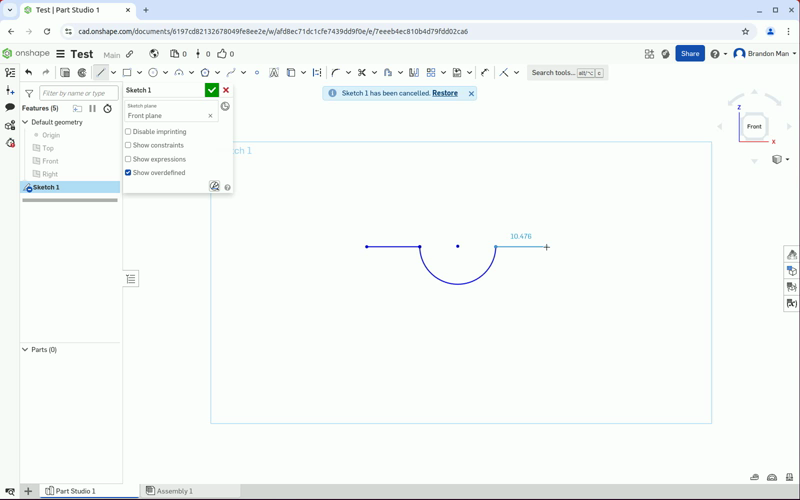
key_up(shift)
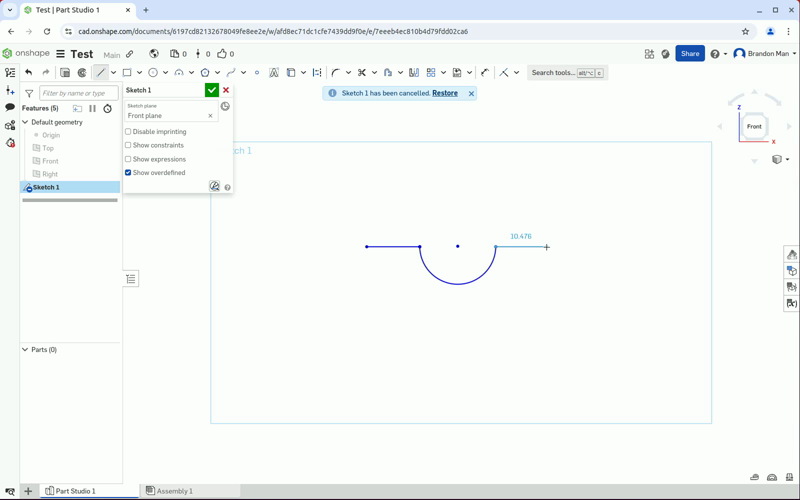
key_down(shift)
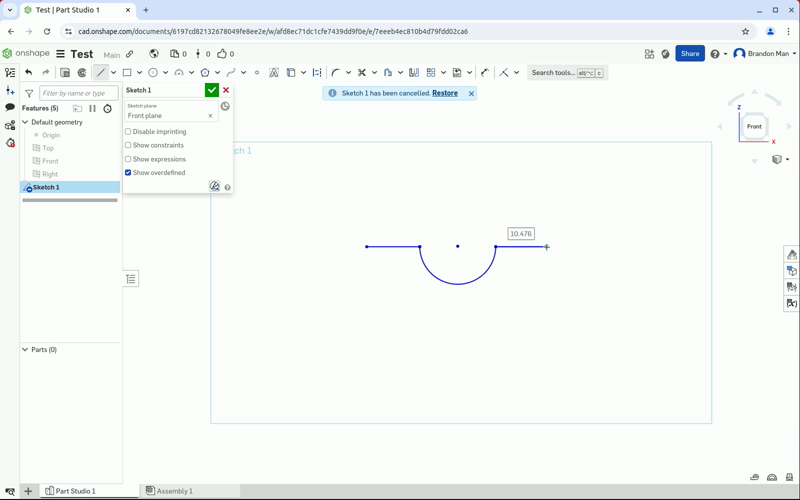
mouse_move(546, 170)
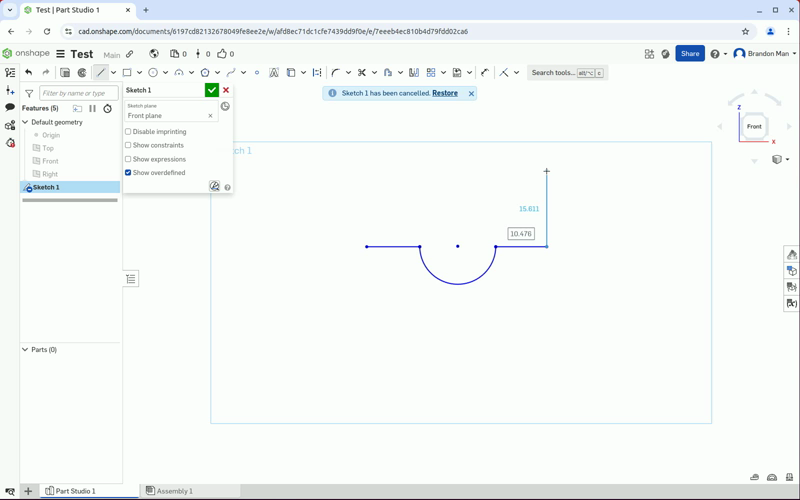
click(546, 170)
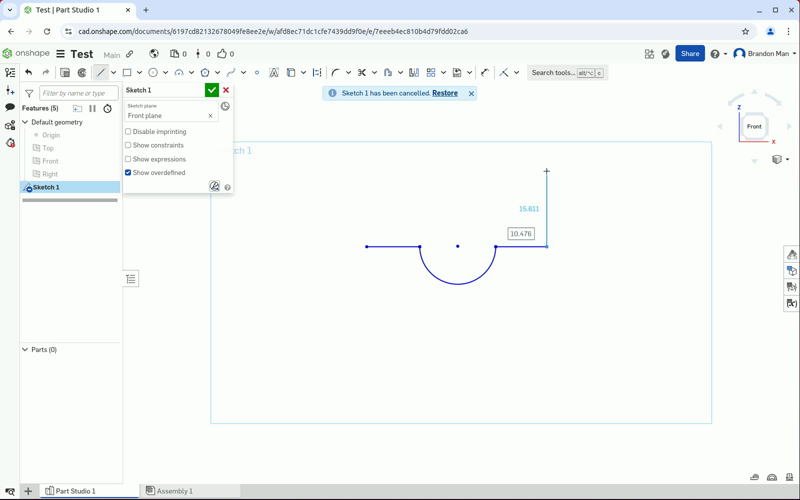
key_up(shift)
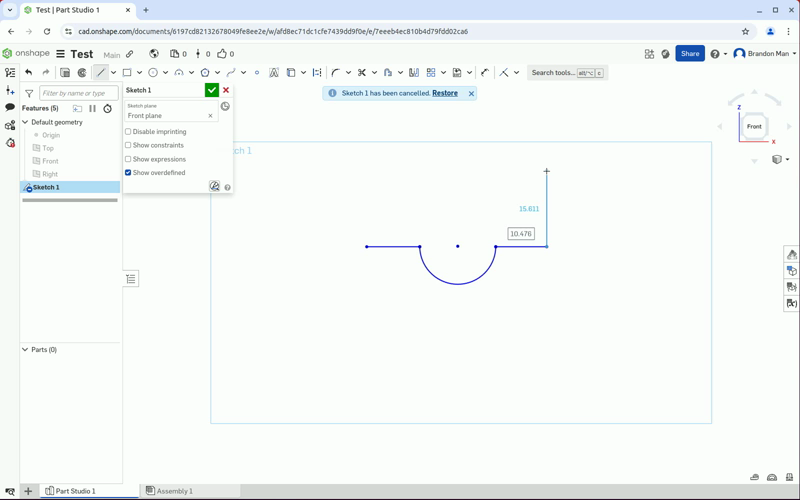
key_down(shift)
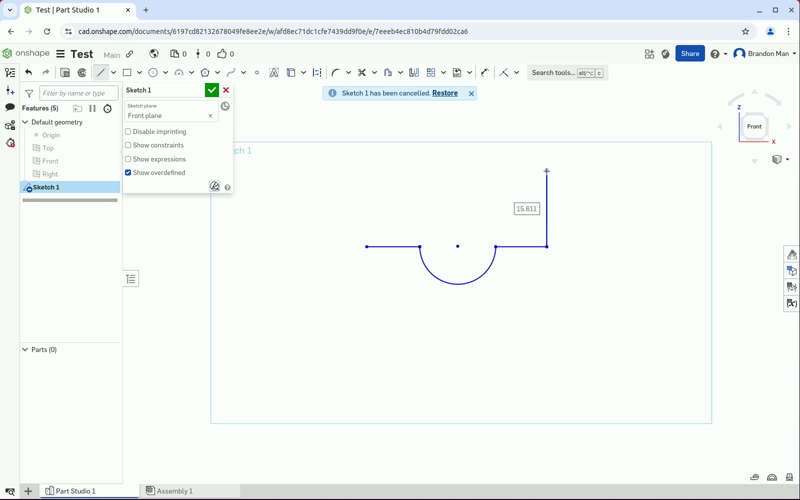
mouse_move(366, 170)
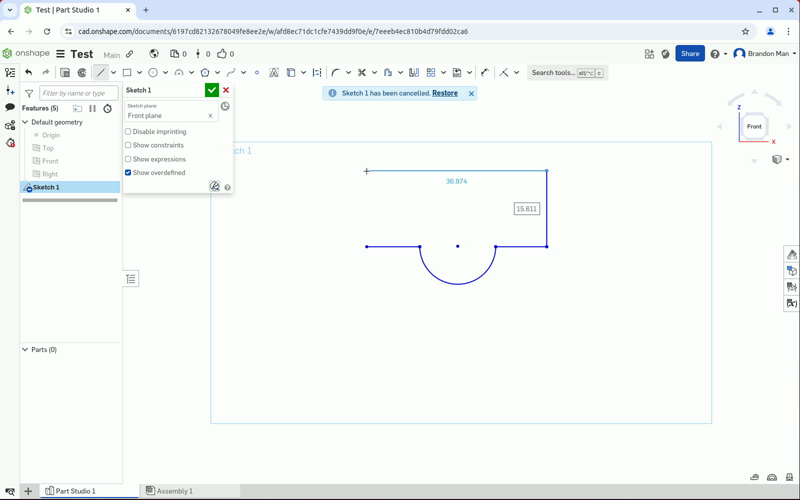
click(366, 170)
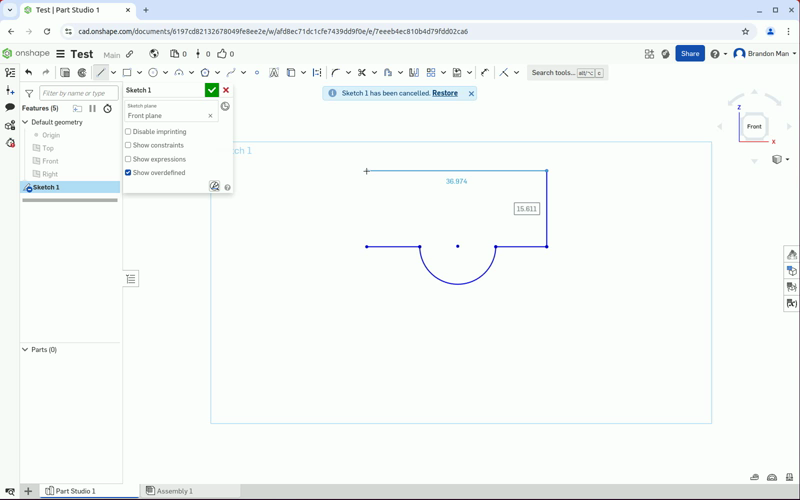
key_up(shift)
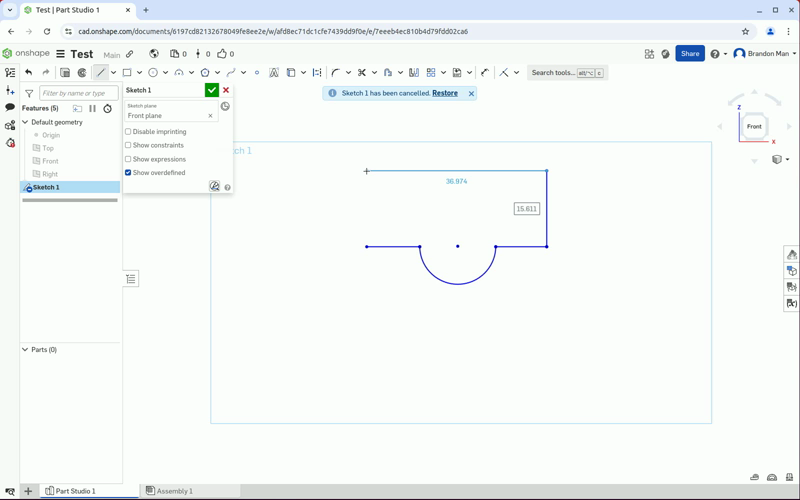
key_down(shift)
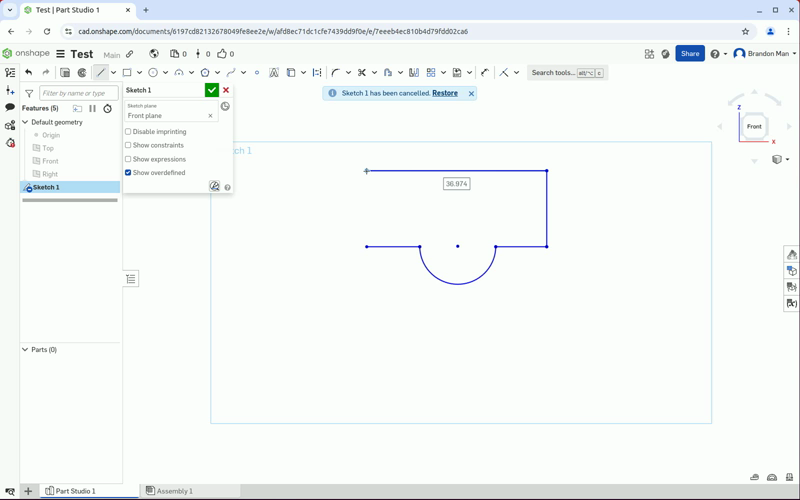
mouse_move(366, 246)
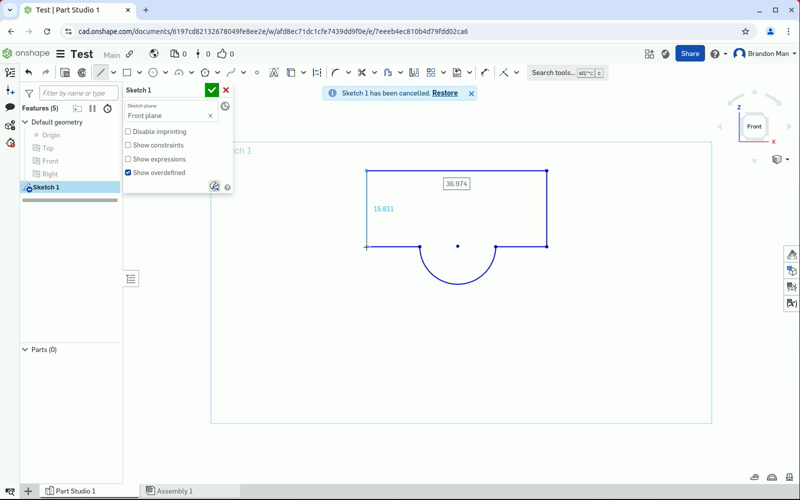
key_up(shift)
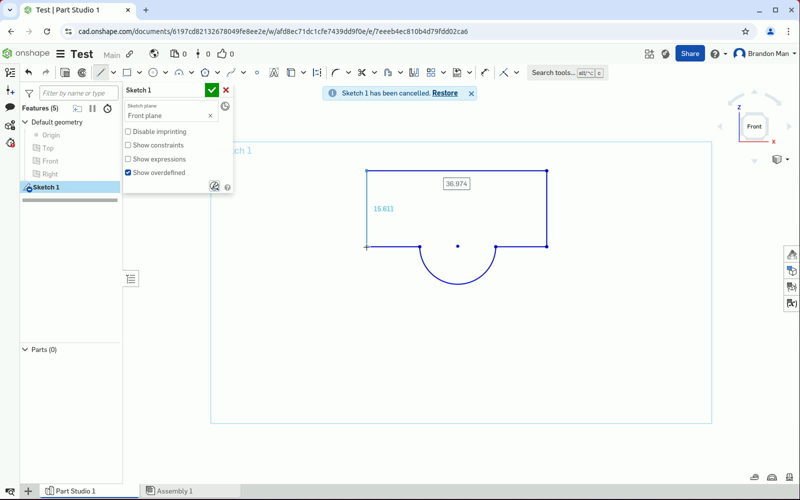
click(366, 246)
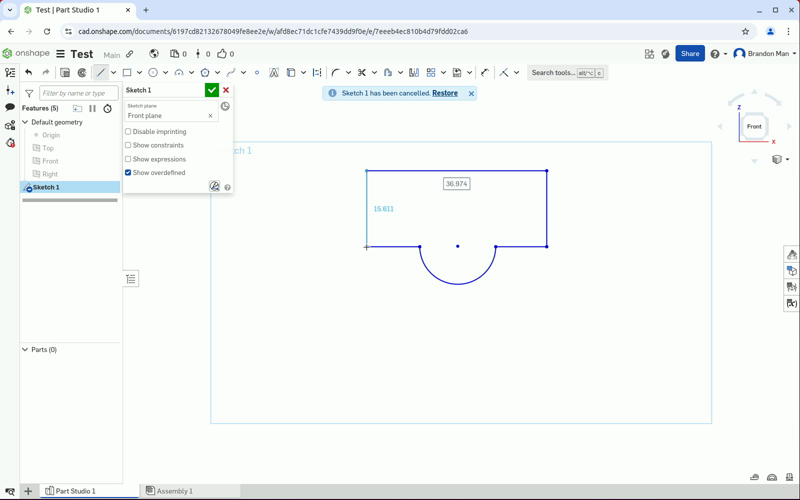
key(esc)
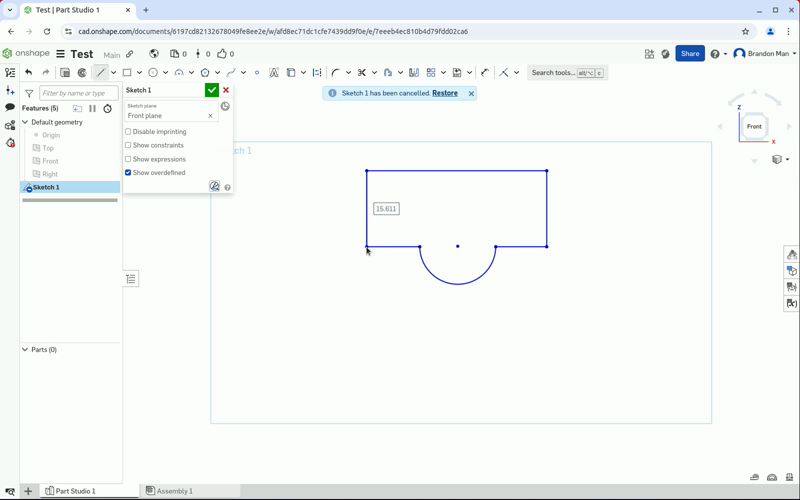
mouse_move(473, 266)
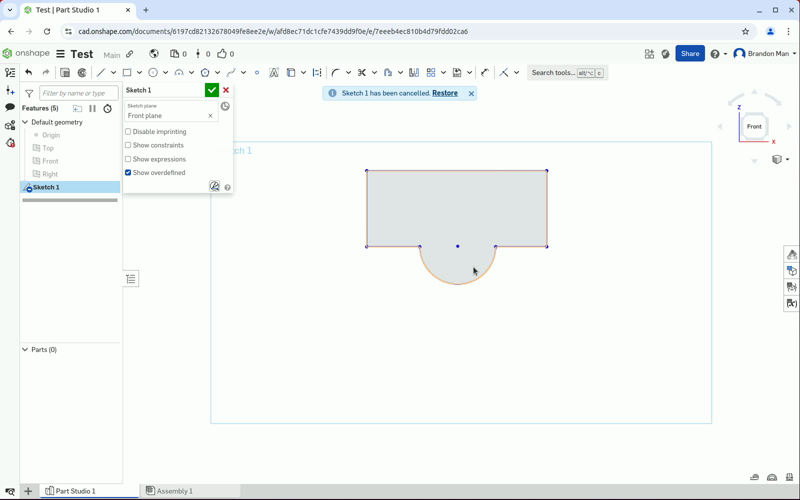
scroll(6)
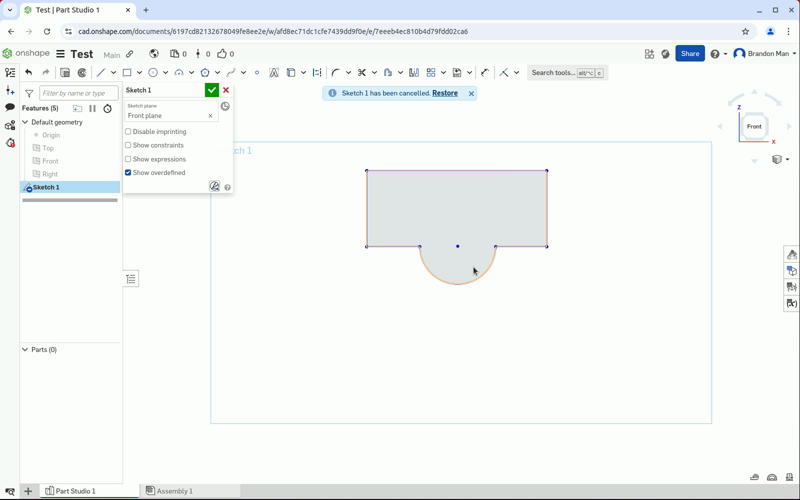
scroll(6)
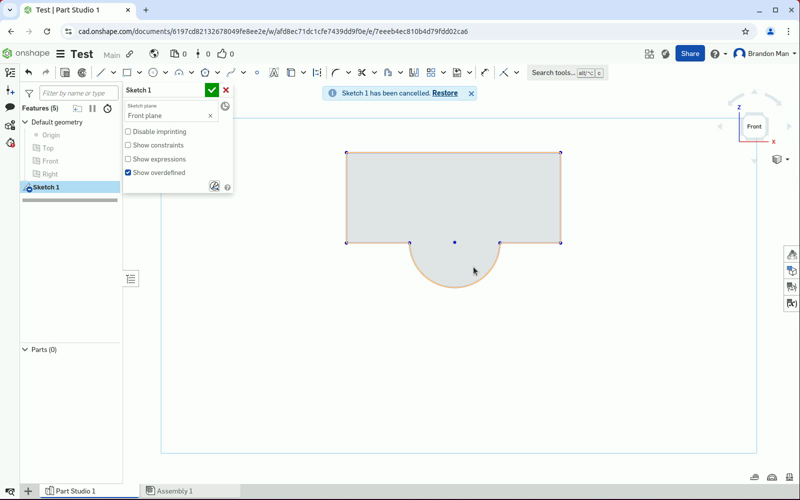
scroll(6)
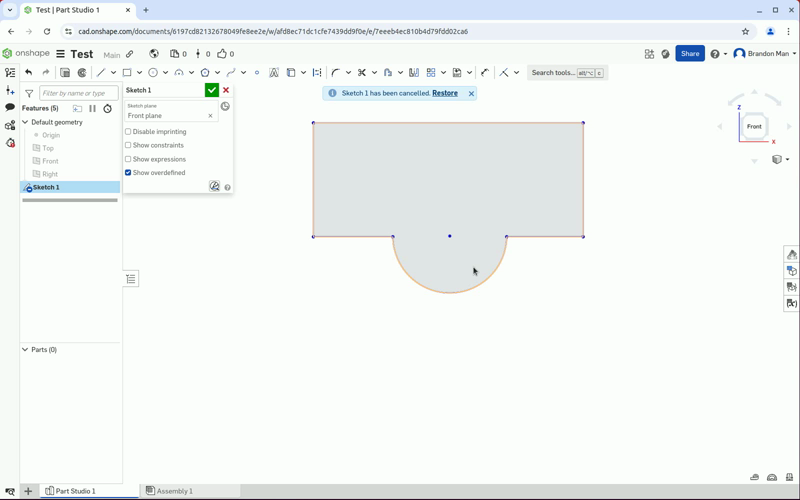
scroll(6)
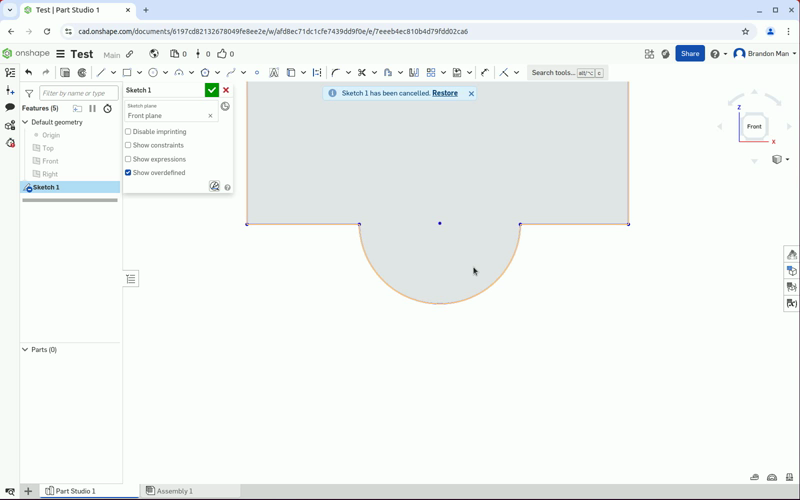
scroll(6)
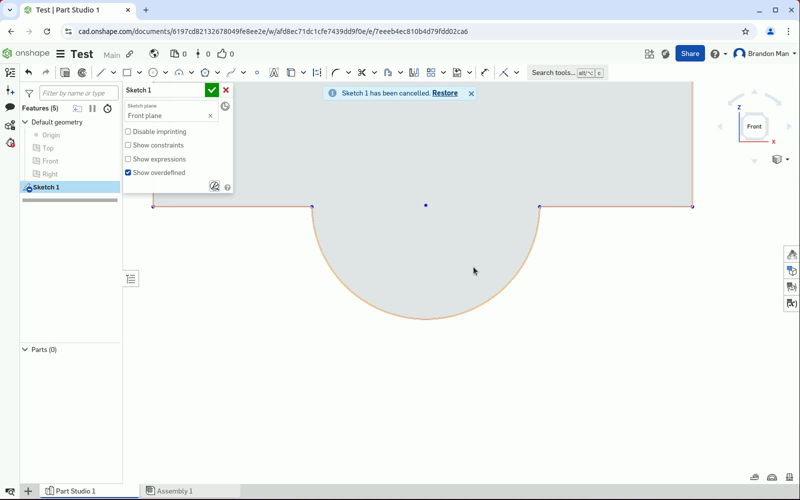
scroll(6)
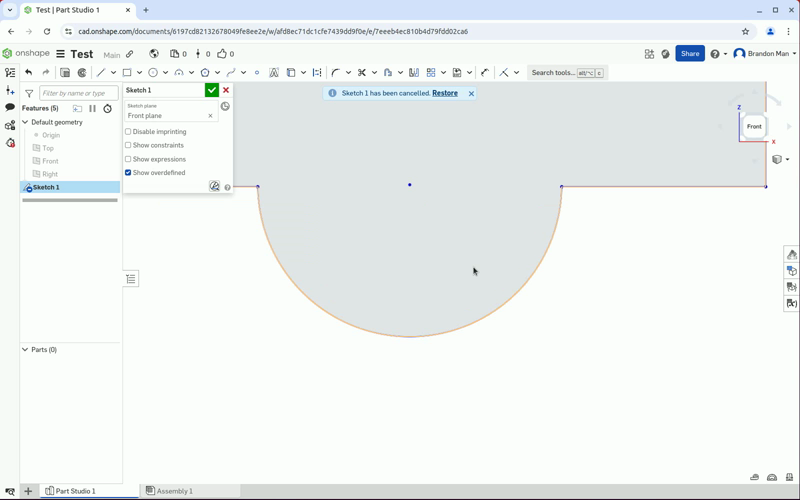
scroll(6)
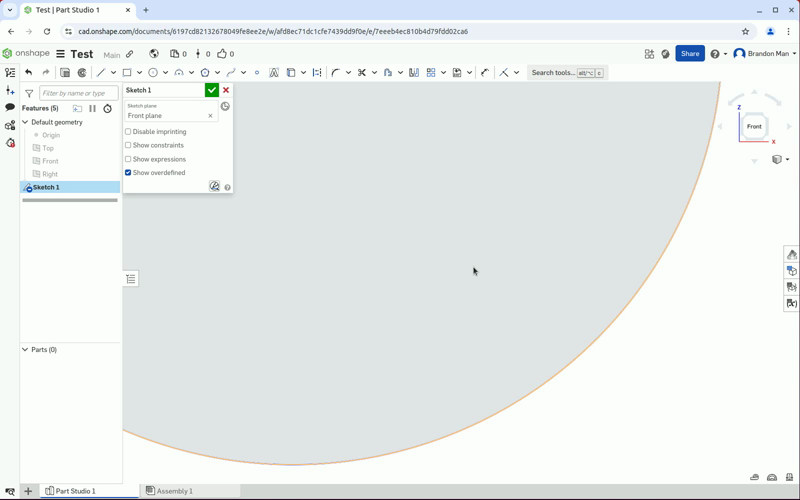
click(473, 266)
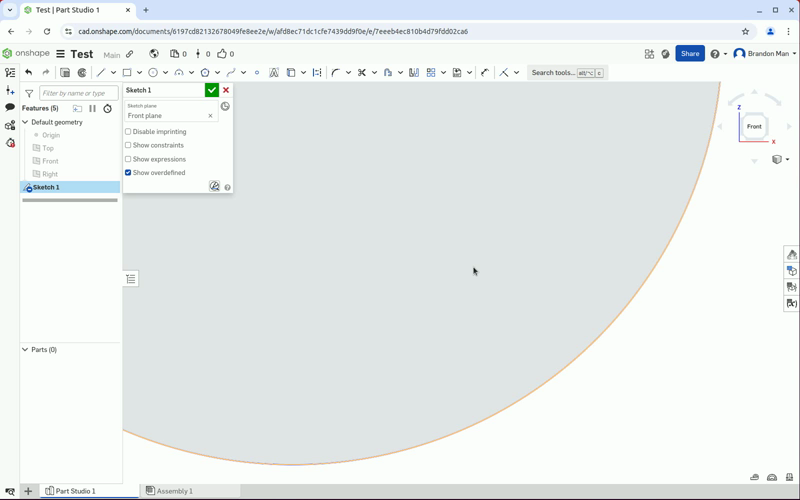
scroll(-6)
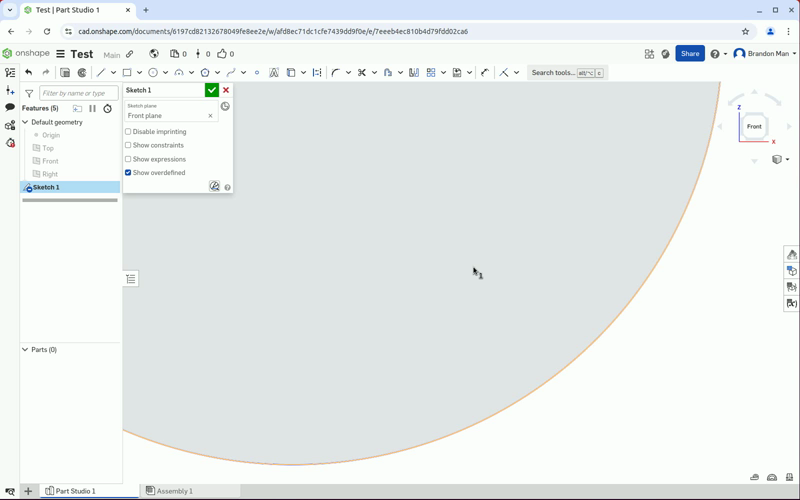
scroll(-6)
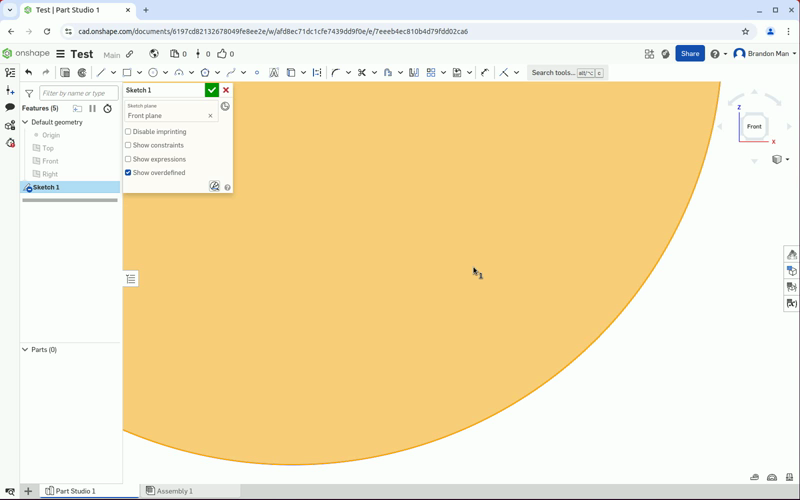
scroll(-6)
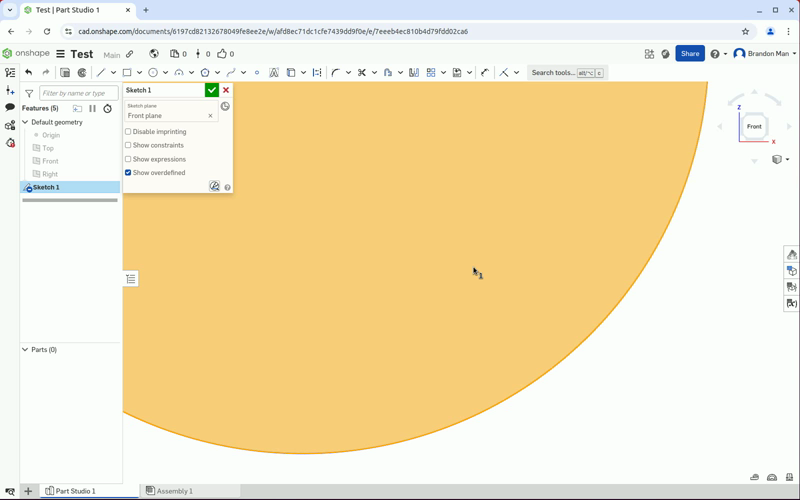
scroll(-6)
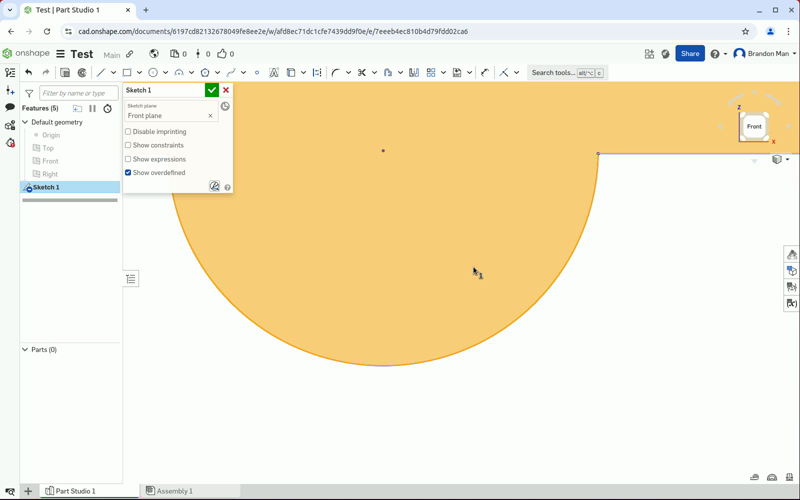
scroll(-6)
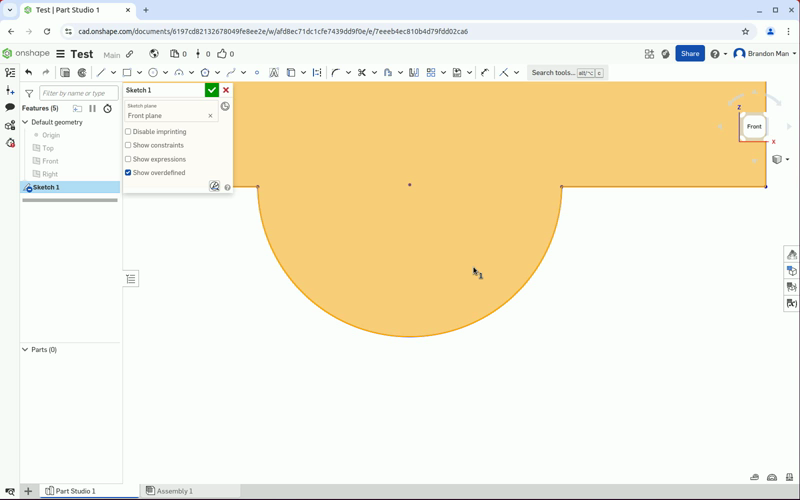
scroll(-6)
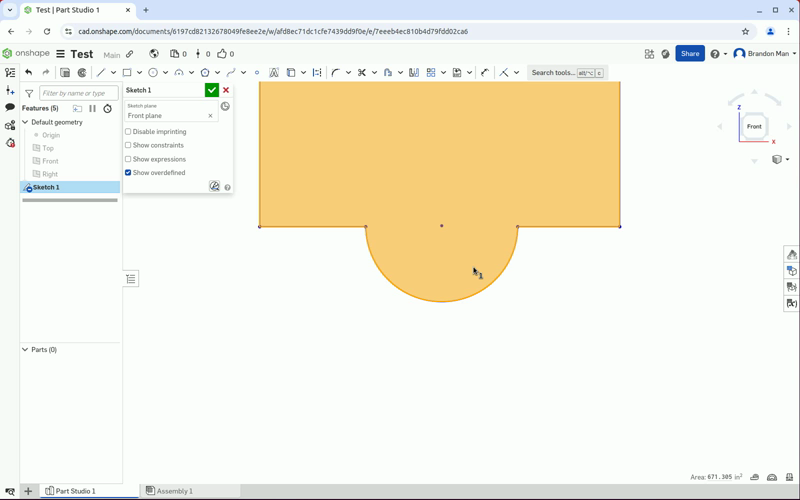
scroll(-6)
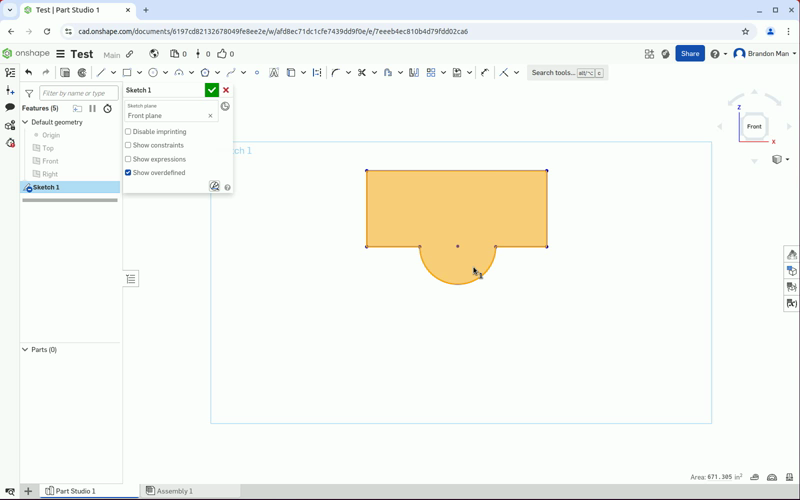
mouse_move(73, 352)
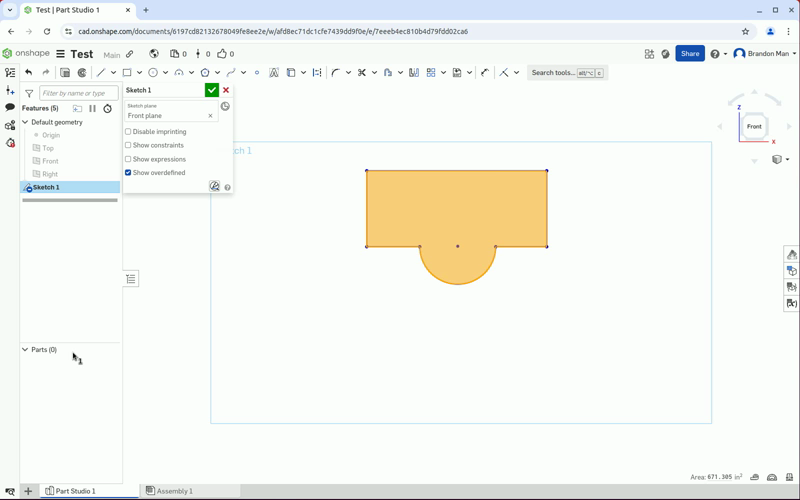
key(shift+y)
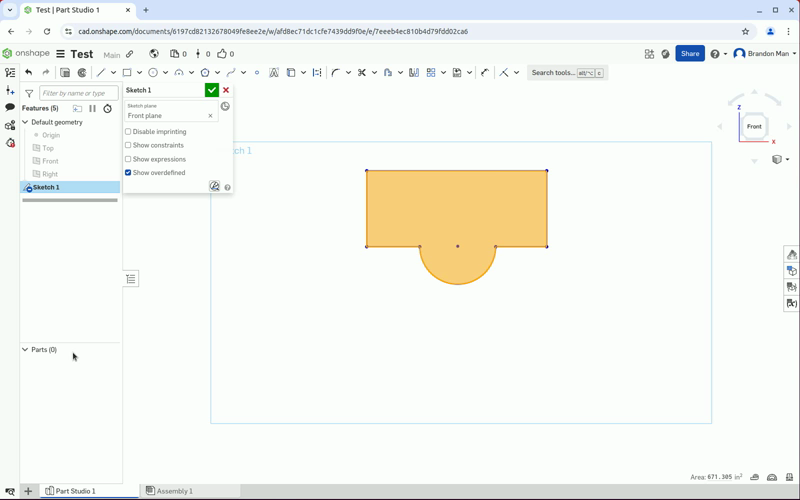
key(shift+e)
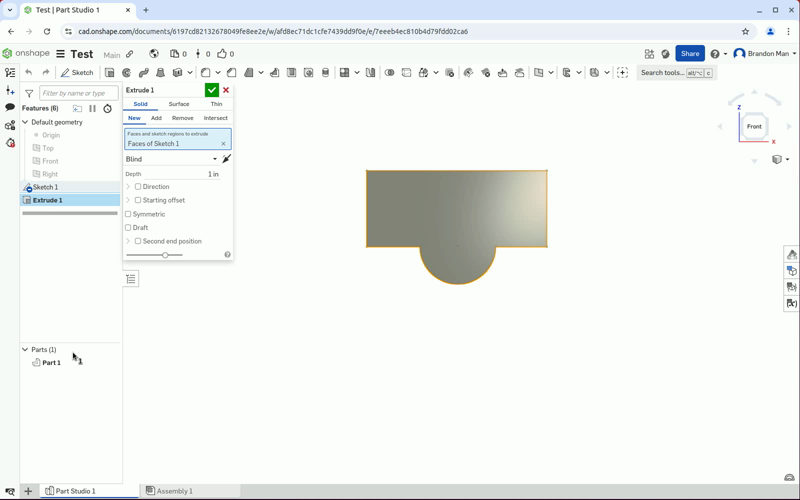
mouse_move(143, 106)
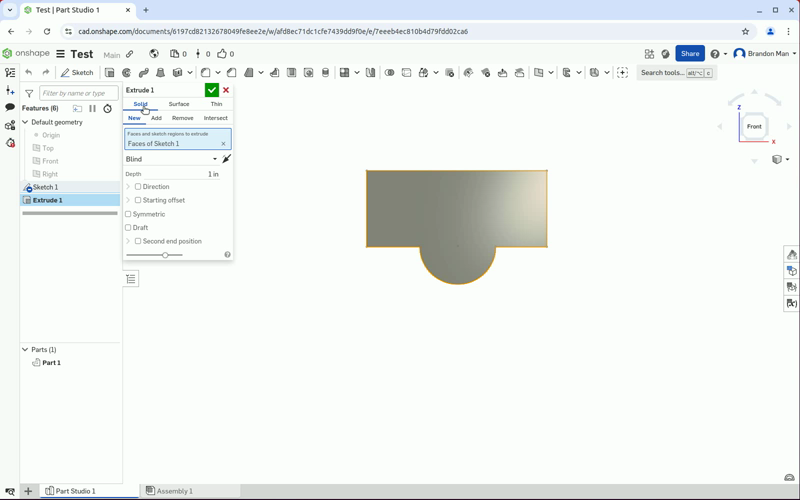
click(143, 106)
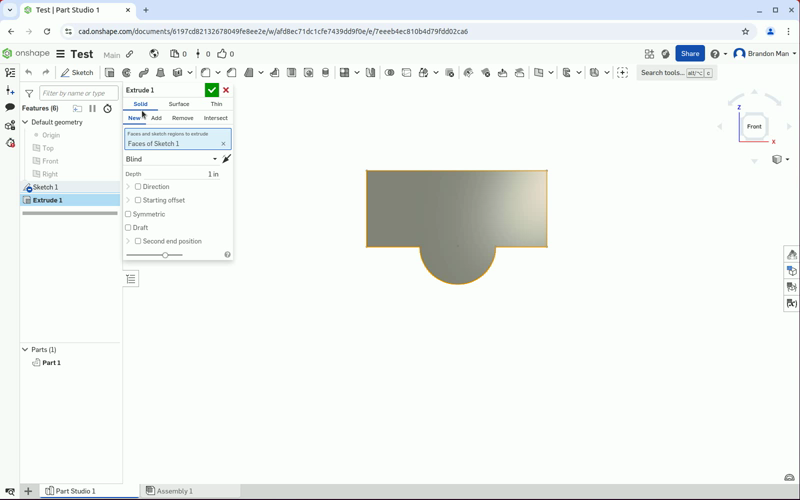
mouse_move(137, 120)
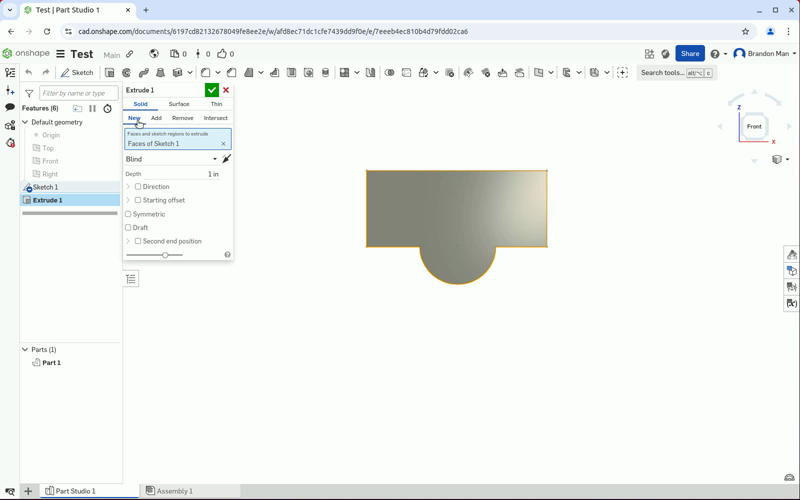
click(137, 120)
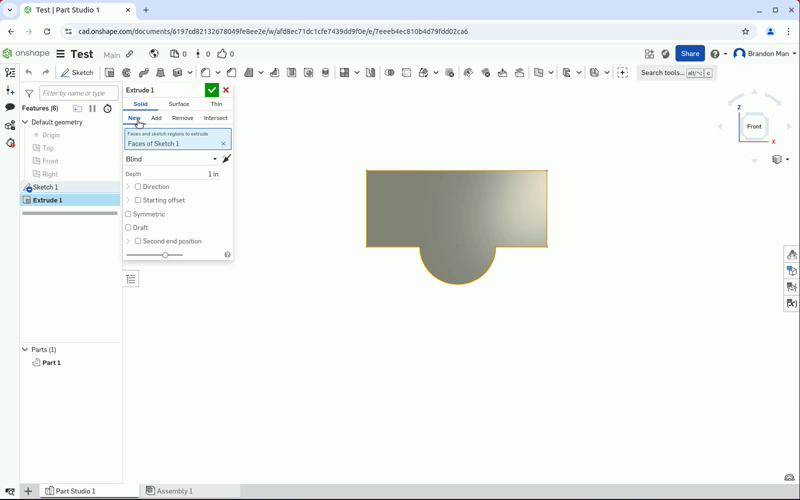
key(tab, 4)
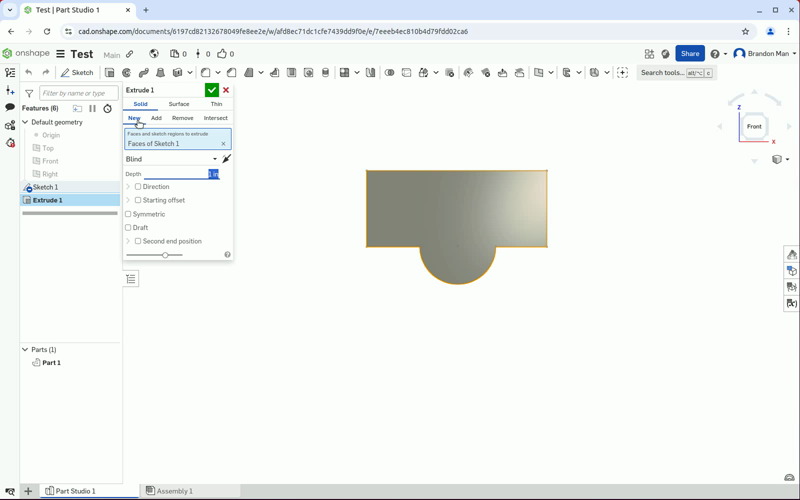
text(9.869)
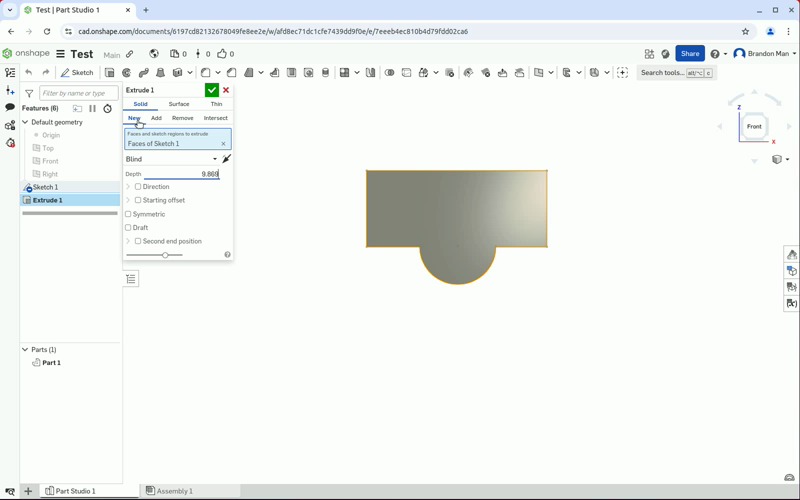
key(enter)
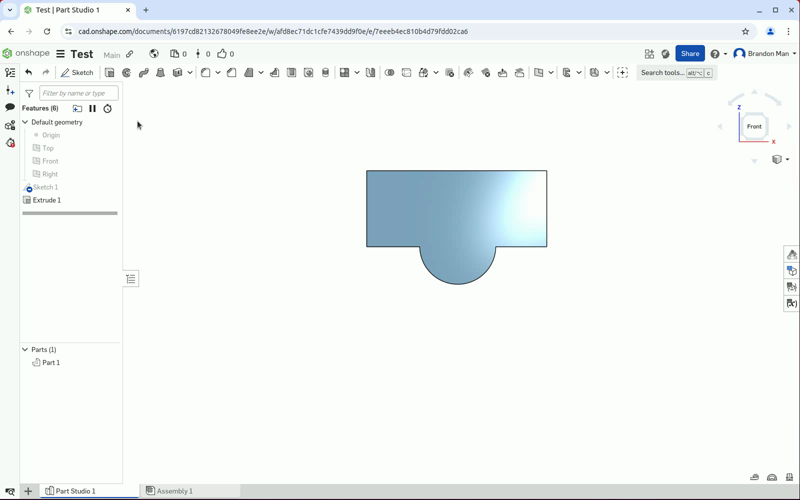
key(shift+h)
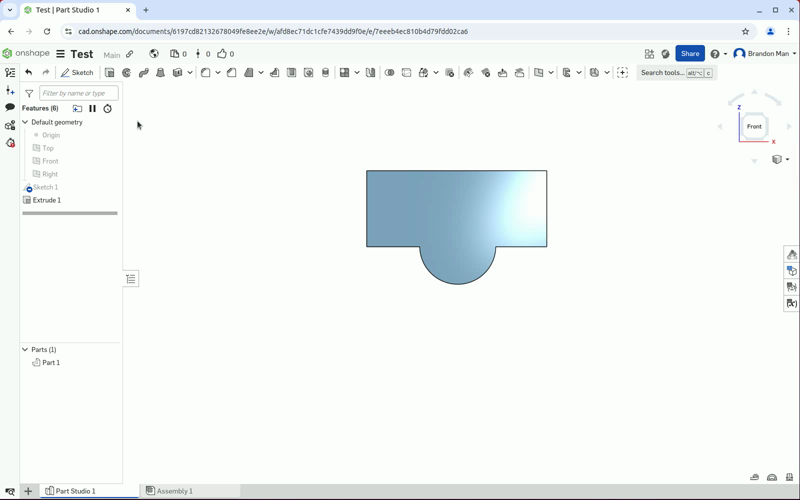
key(shift+h)
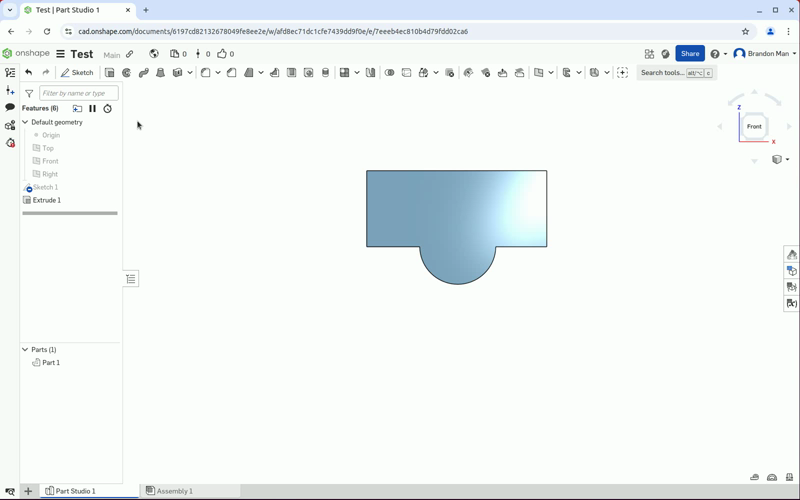
mouse_move(73, 189)
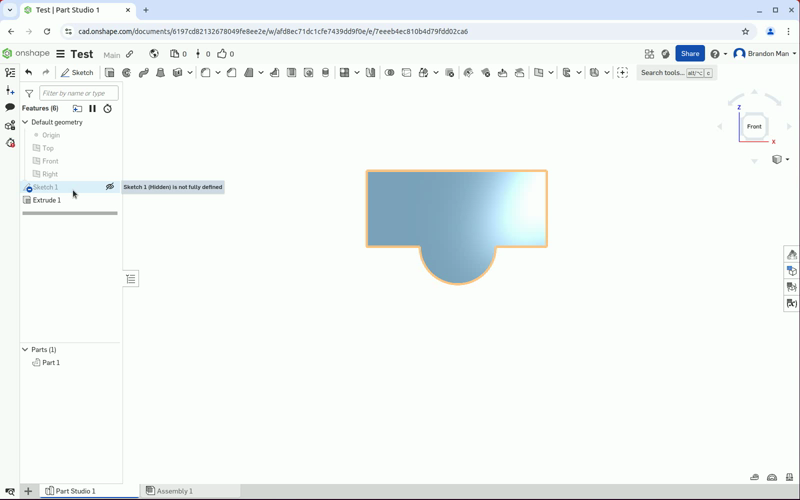
click(73, 189)
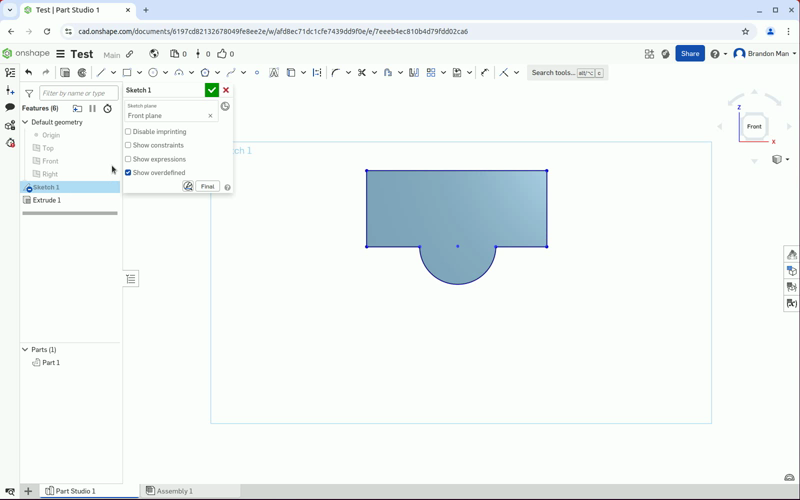
mouse_move(229, 92)
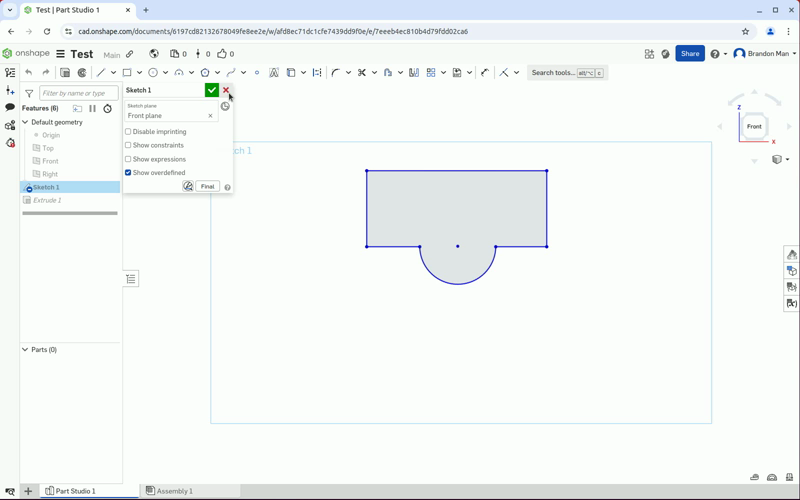
click(229, 92)
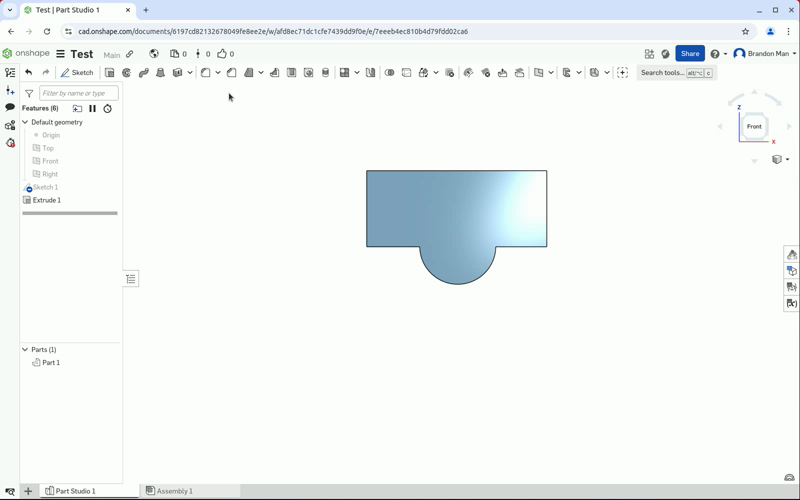
mouse_move(73, 352)
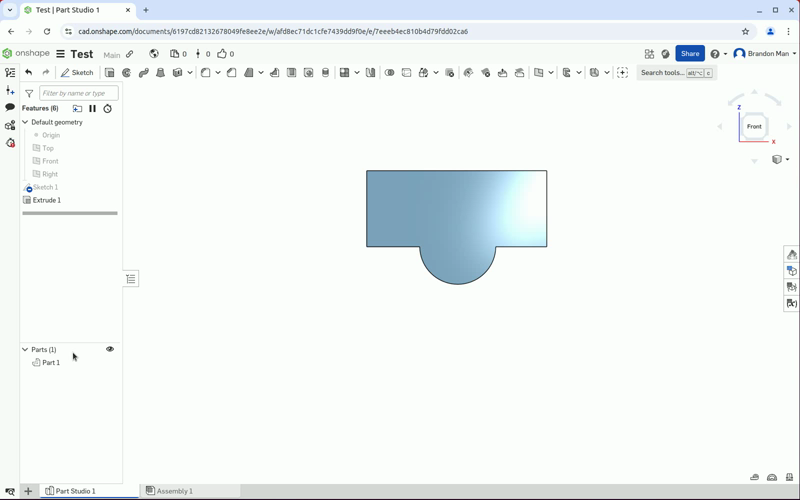
key(y)
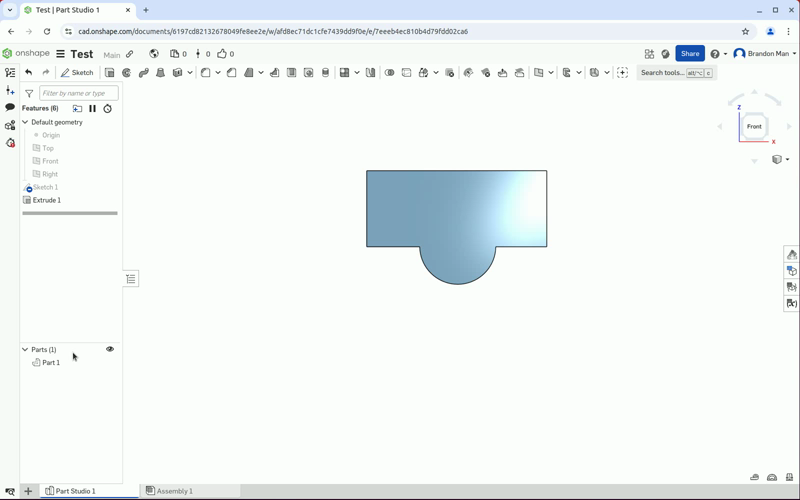
key(shift+p)
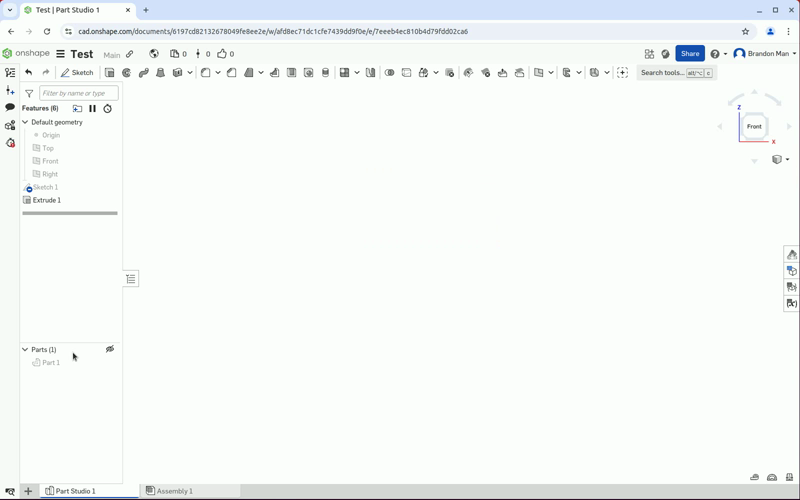
key(space)
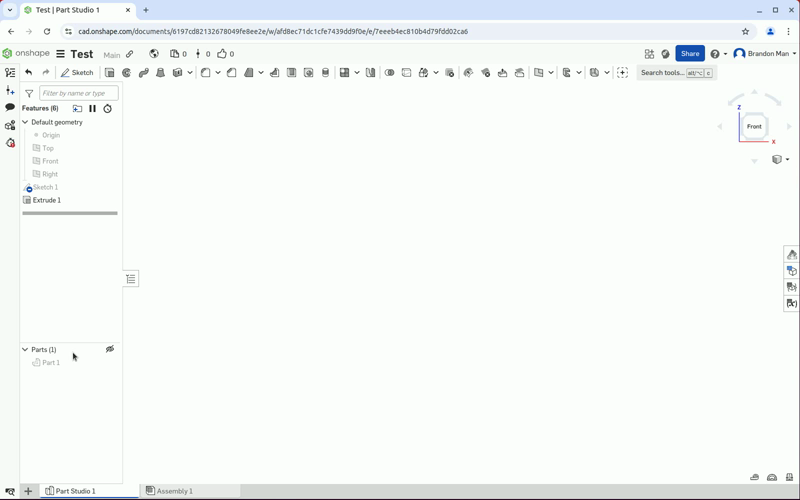
key_down(shift)
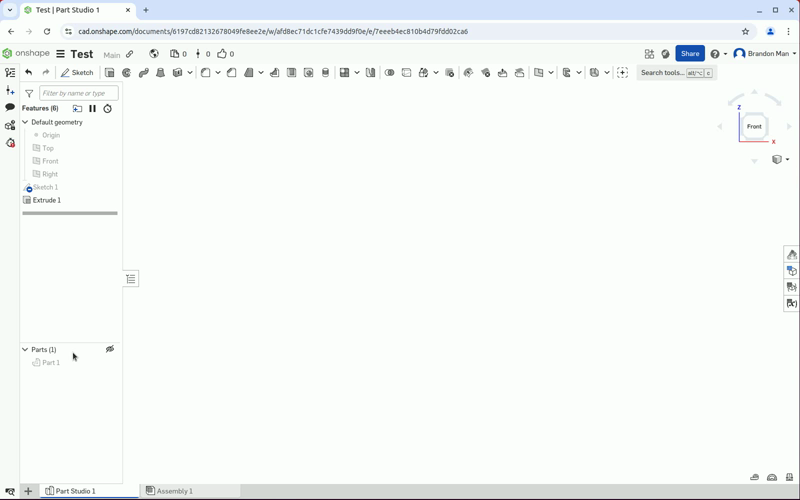
key(down)
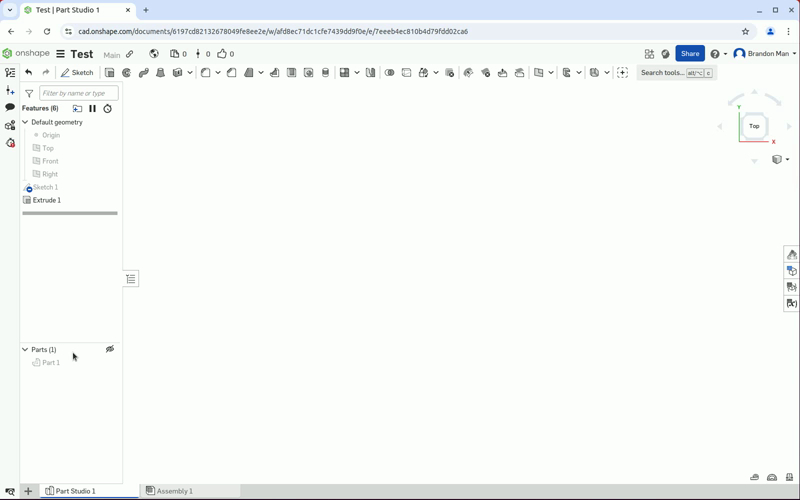
key_up(shift)
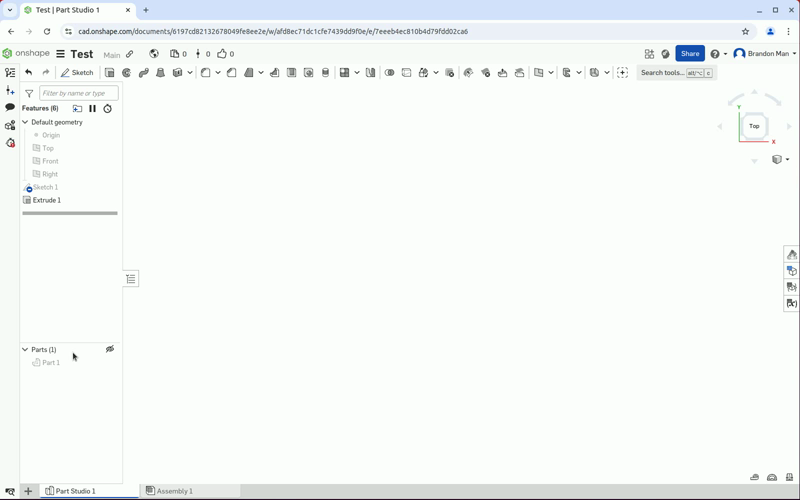
mouse_move(73, 352)
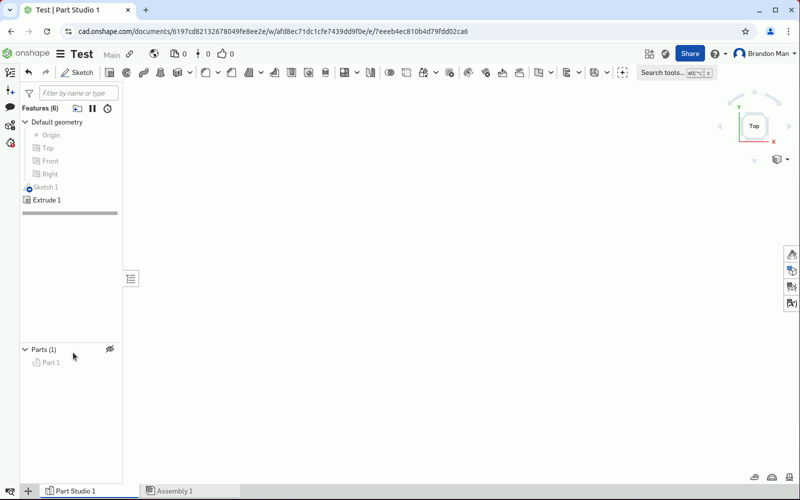
key(shift+y)
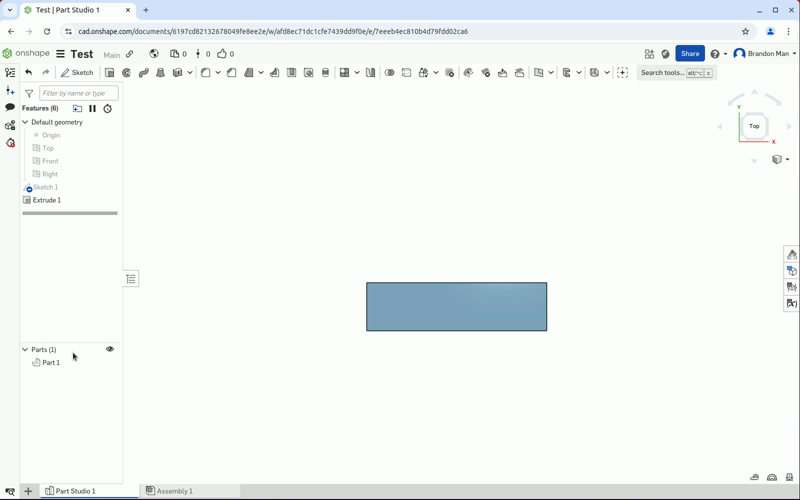
mouse_move(541, 75)
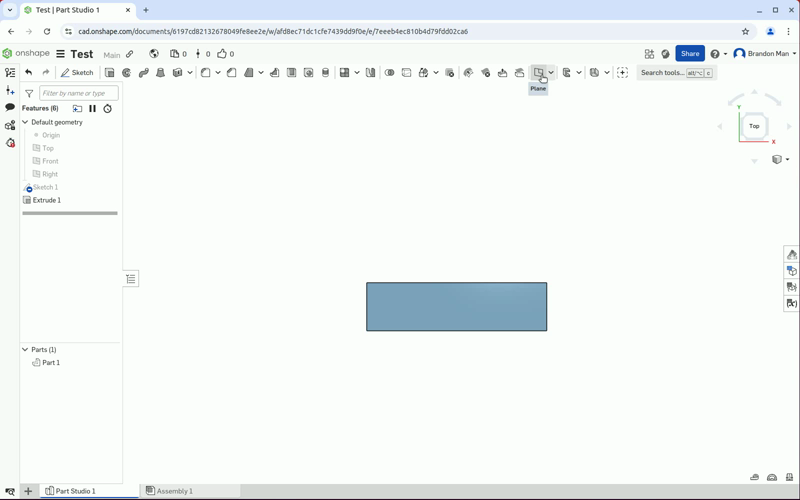
click(541, 75)
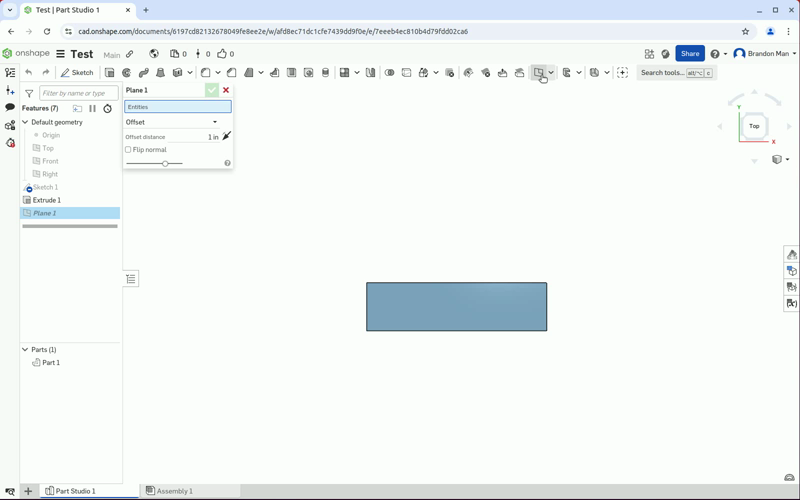
mouse_move(73, 150)
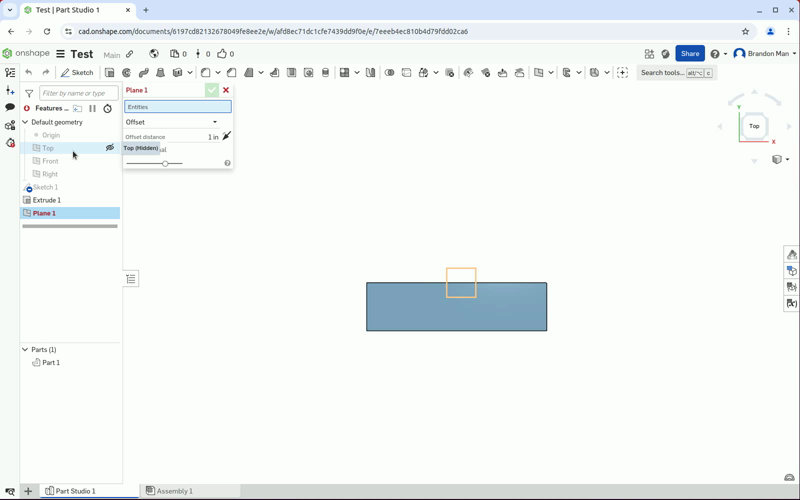
click(73, 150)
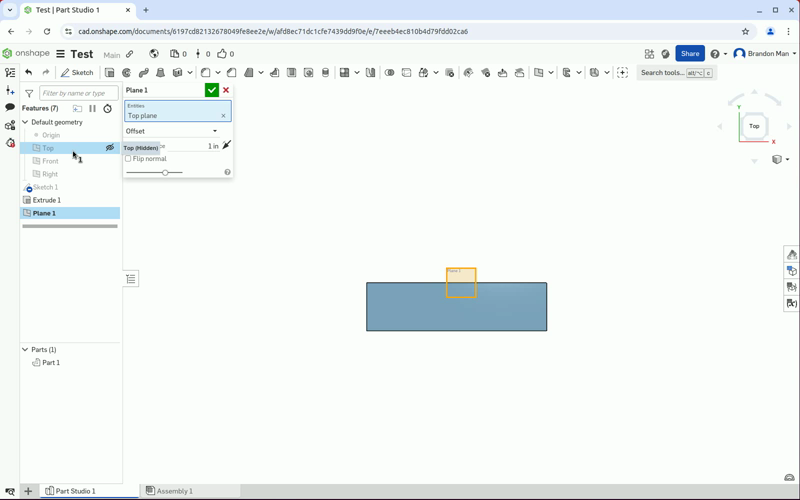
key(tab, 2)
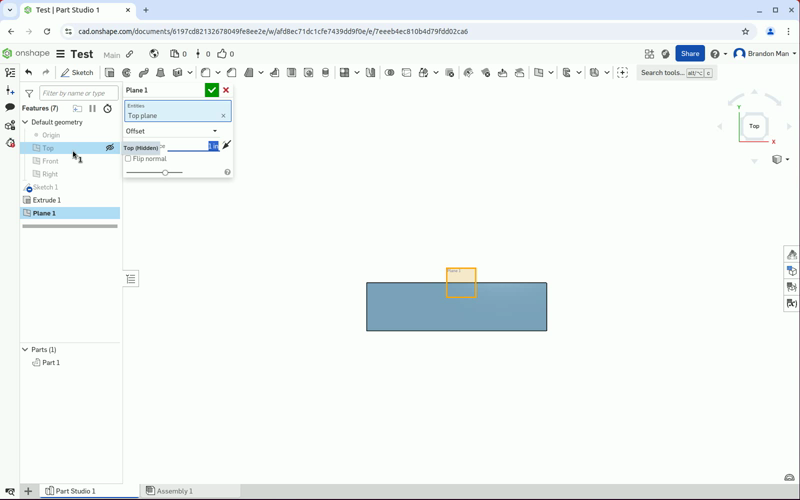
text(23.108)
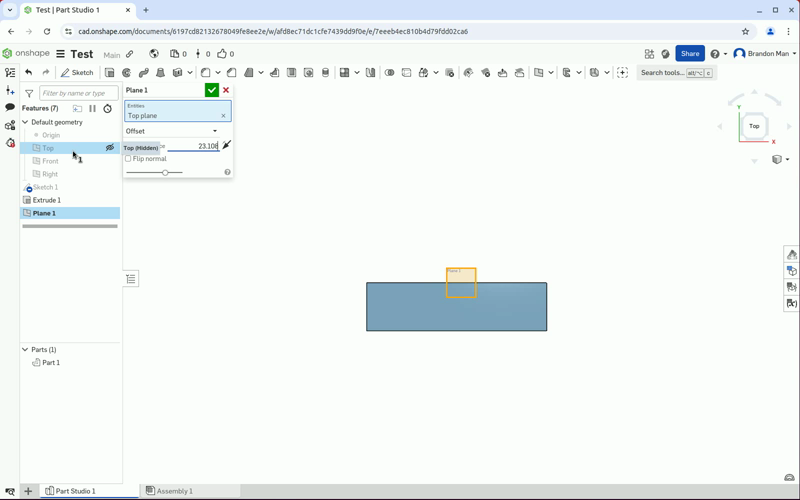
key(enter, 2)
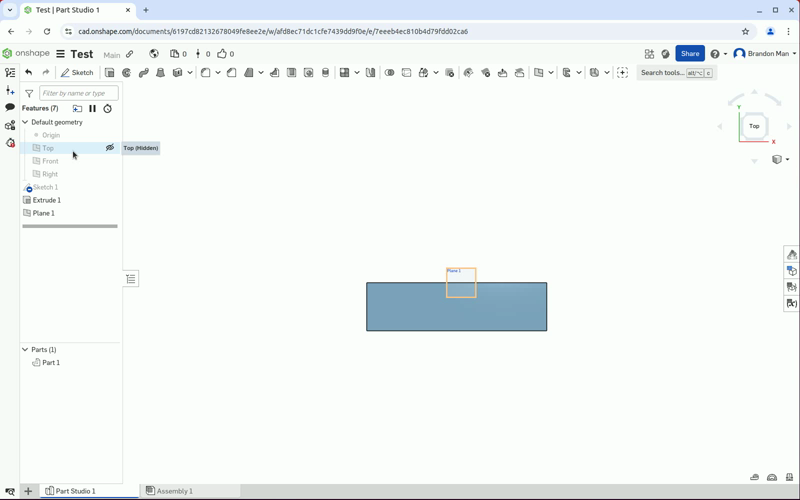
key(shift+s)
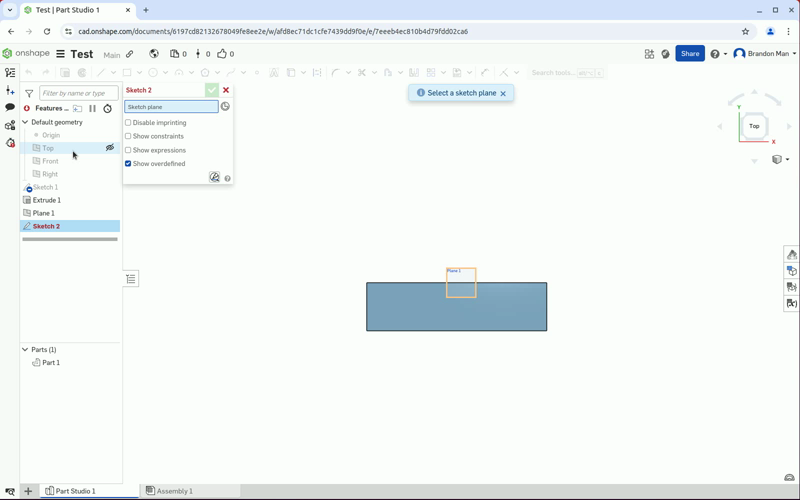
mouse_move(73, 215)
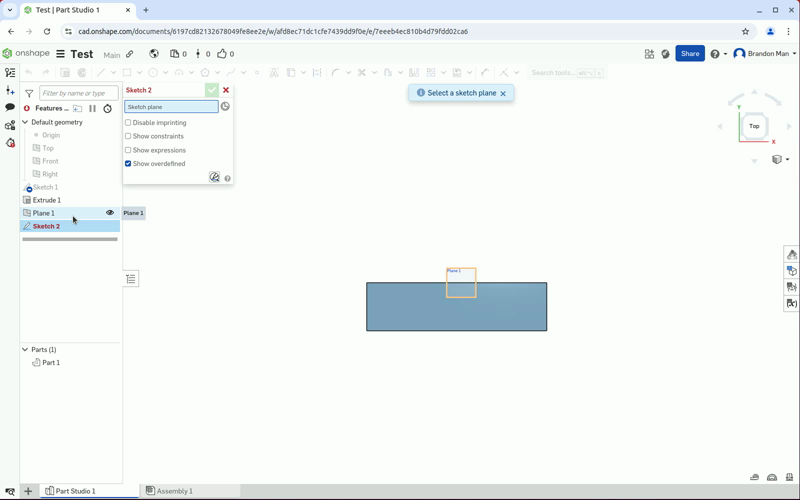
click(73, 215)
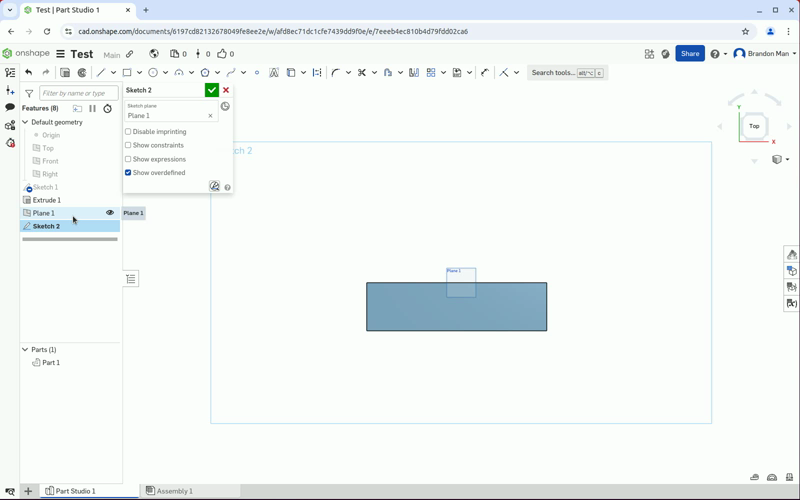
mouse_move(73, 352)
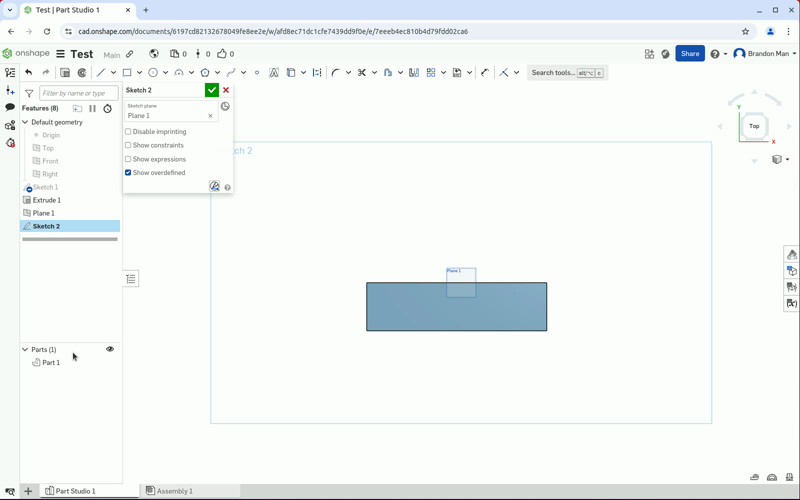
key(y)
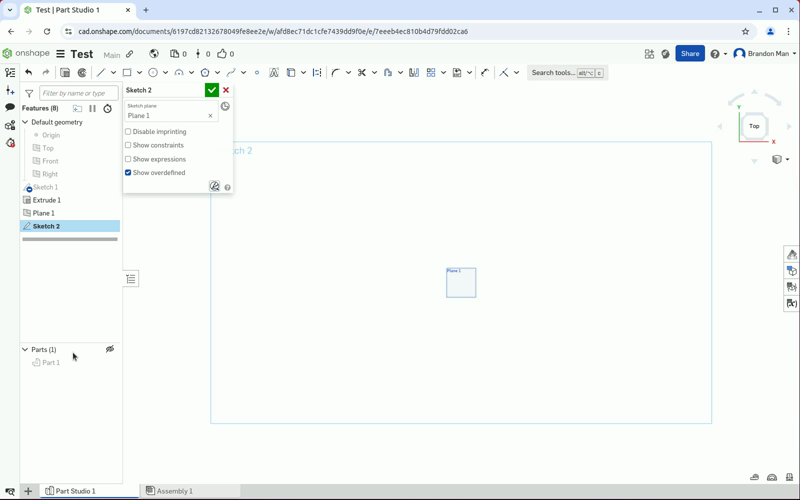
key(c)
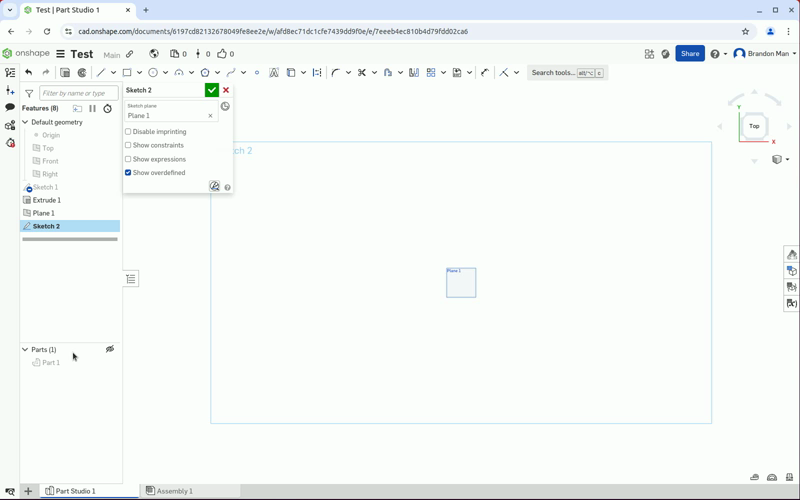
key_down(shift)
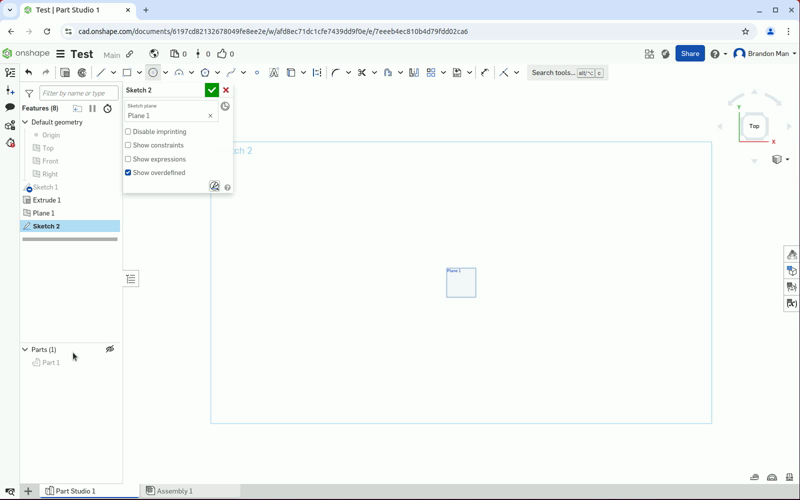
mouse_move(405, 306)
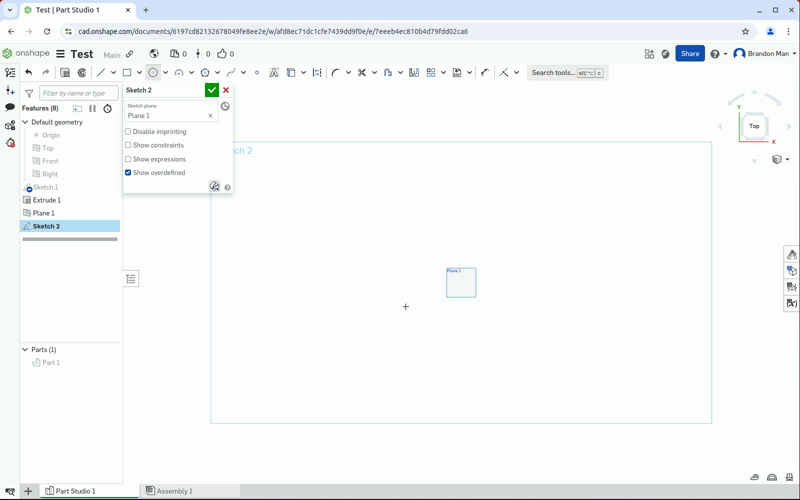
click(405, 306)
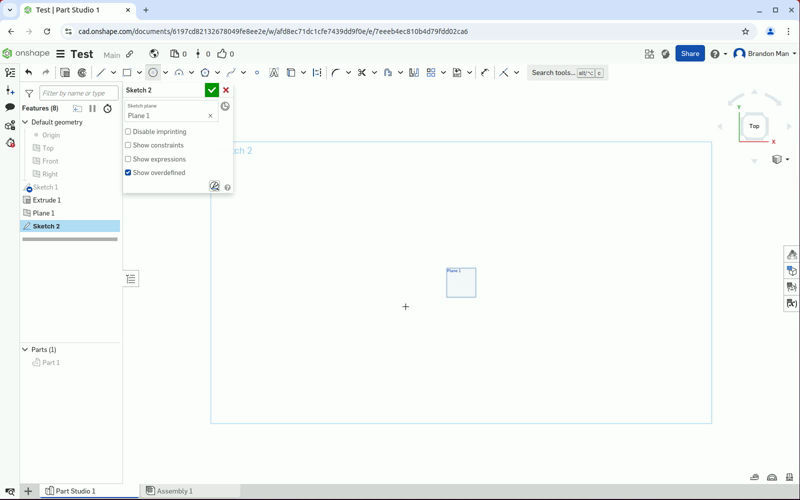
key_up(shift)
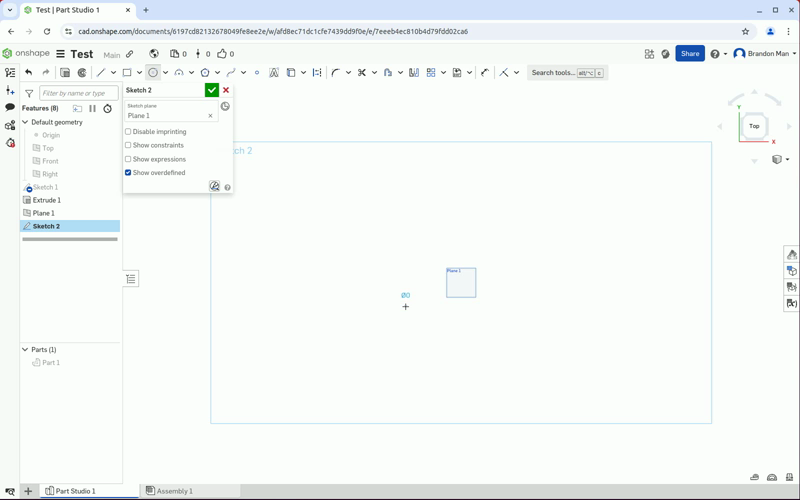
mouse_move(408, 306)
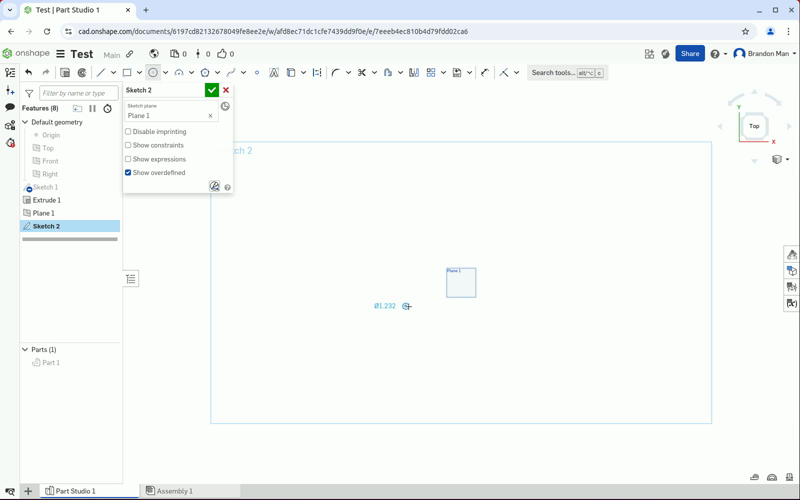
click(408, 306)
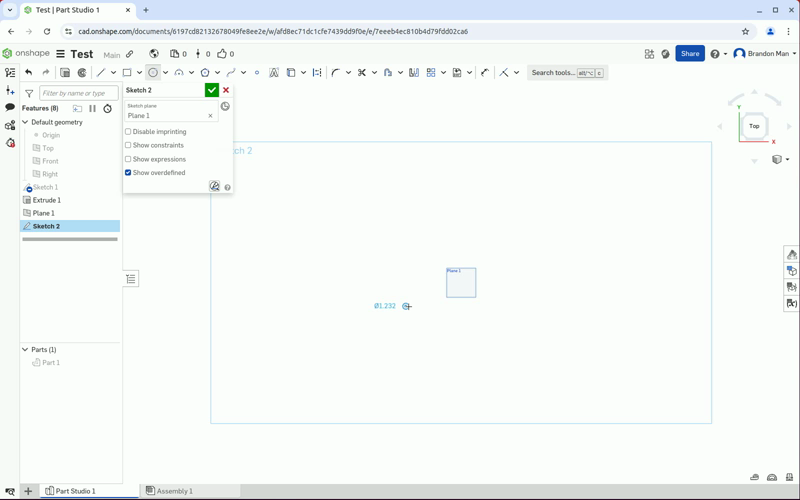
key(esc)
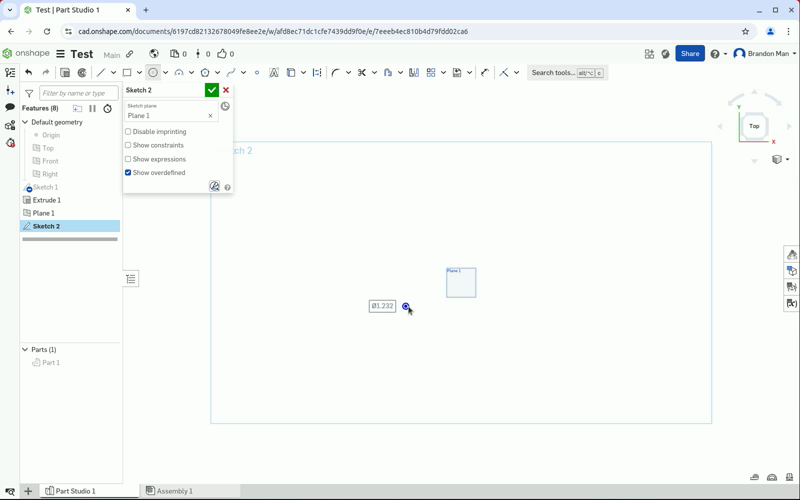
mouse_move(407, 308)
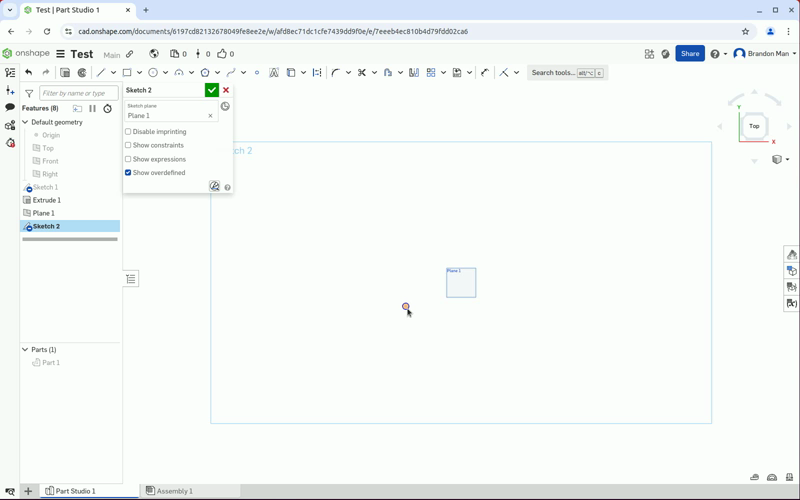
scroll(6)
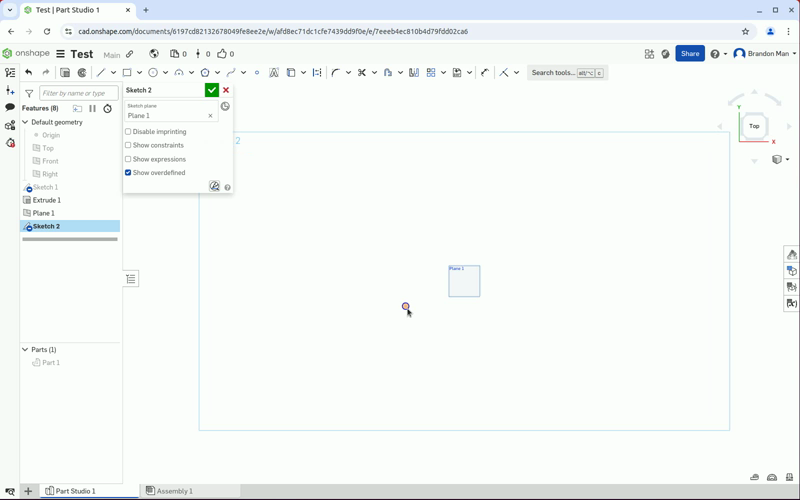
scroll(6)
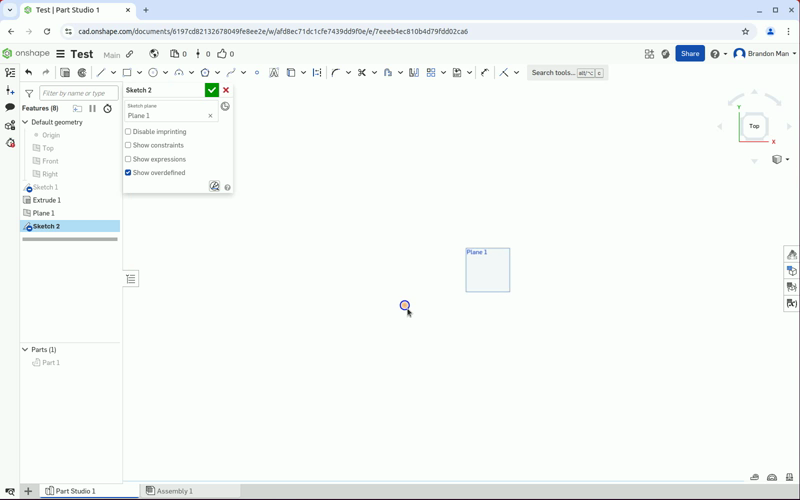
scroll(6)
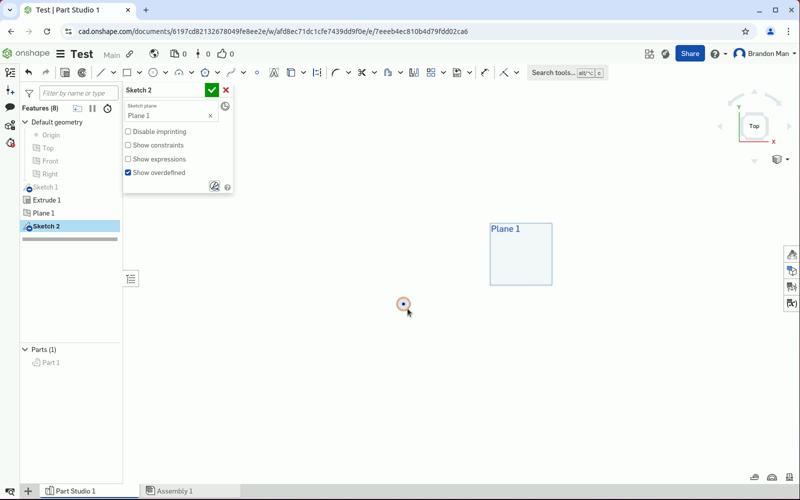
scroll(6)
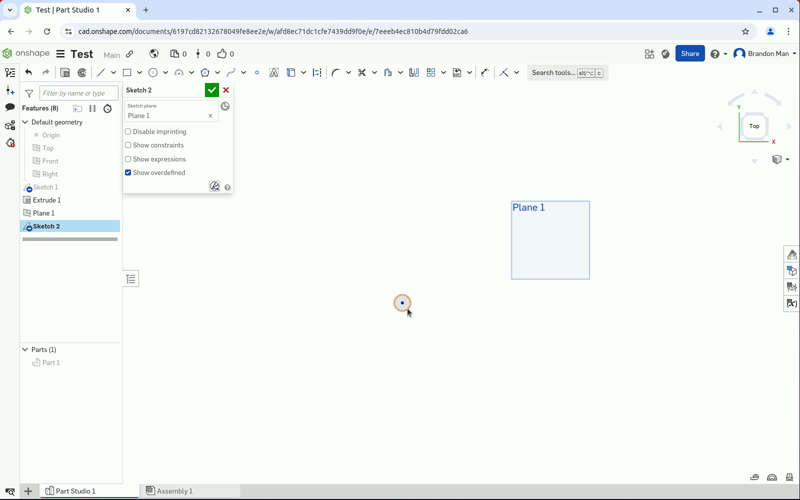
scroll(6)
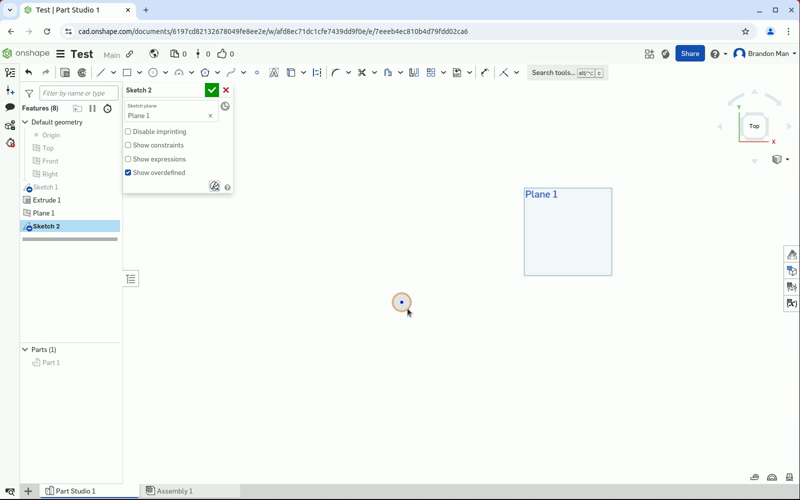
scroll(6)
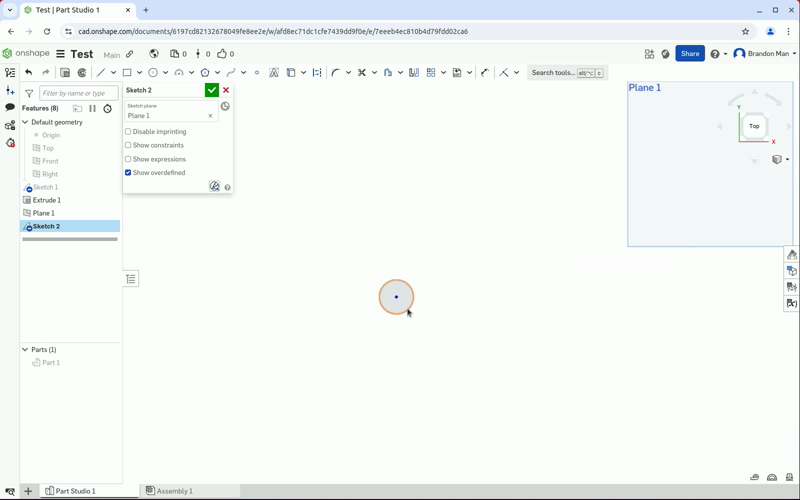
scroll(6)
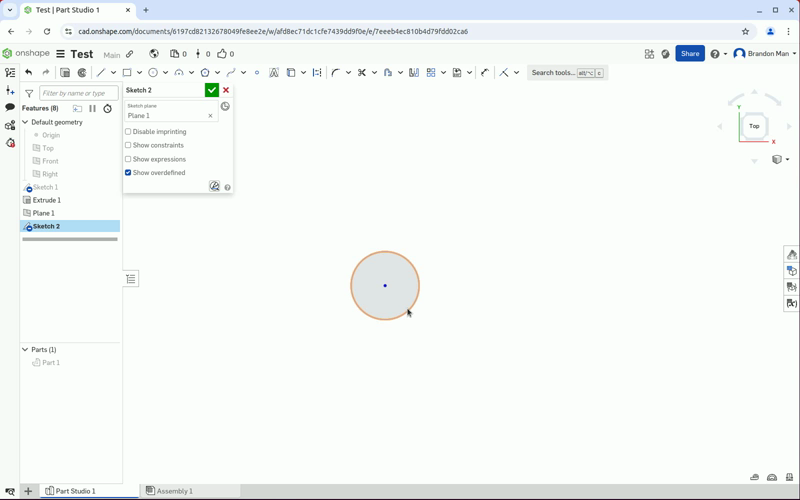
click(407, 308)
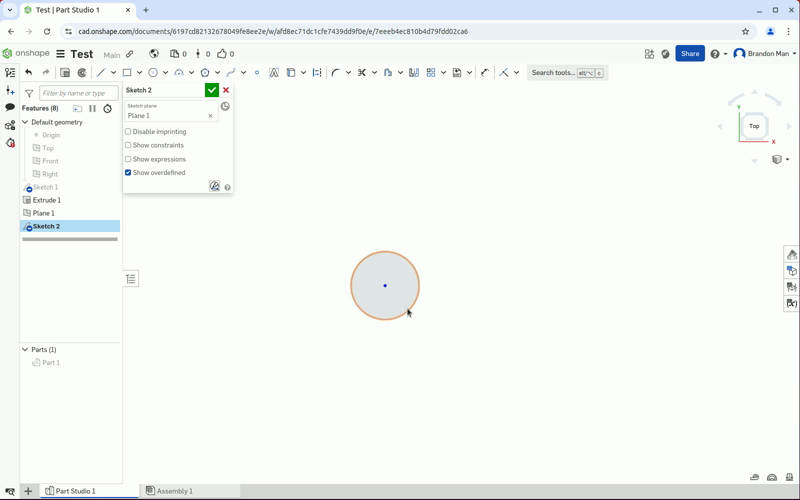
scroll(-6)
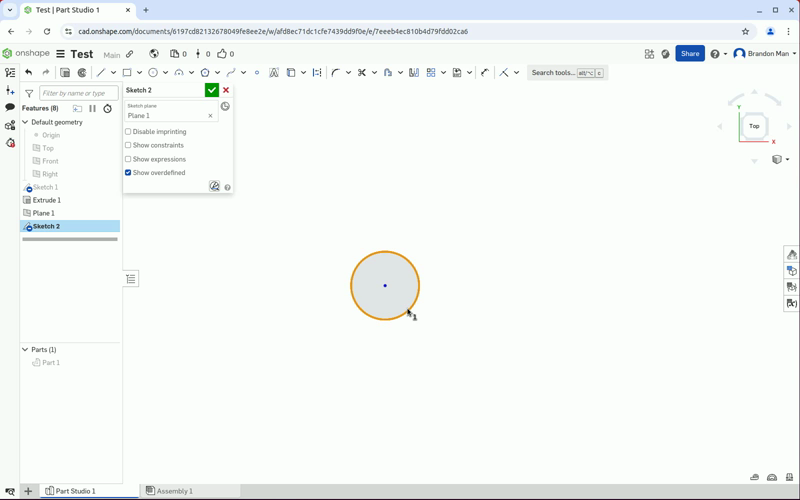
scroll(-6)
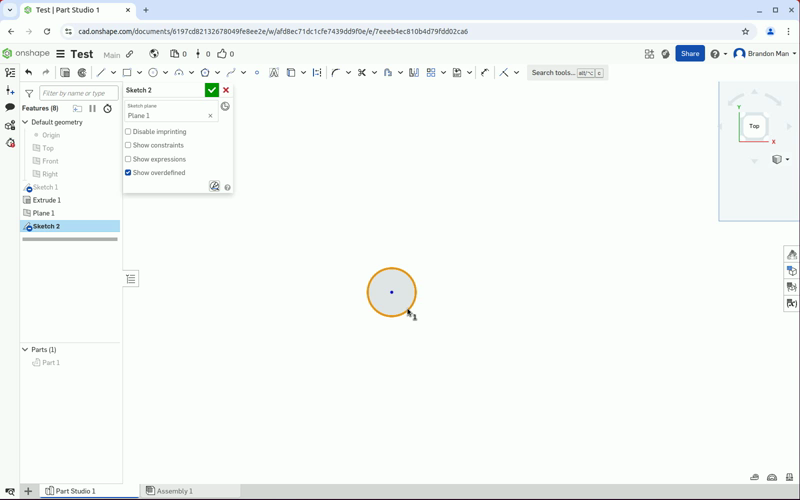
scroll(-6)
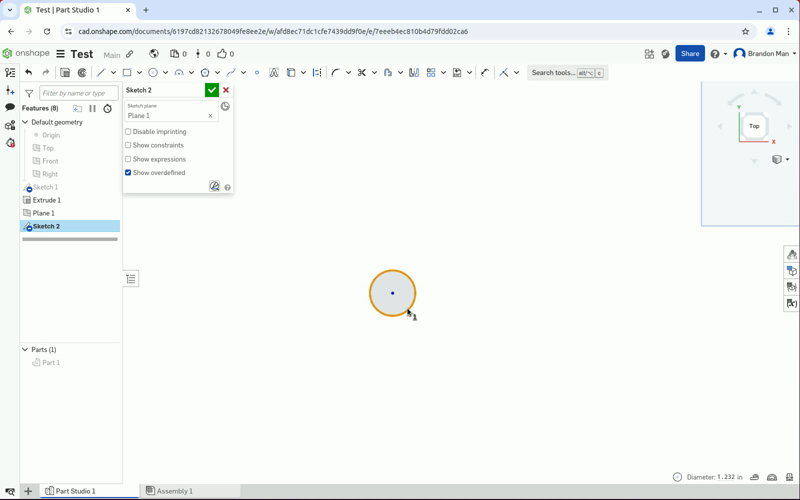
scroll(-6)
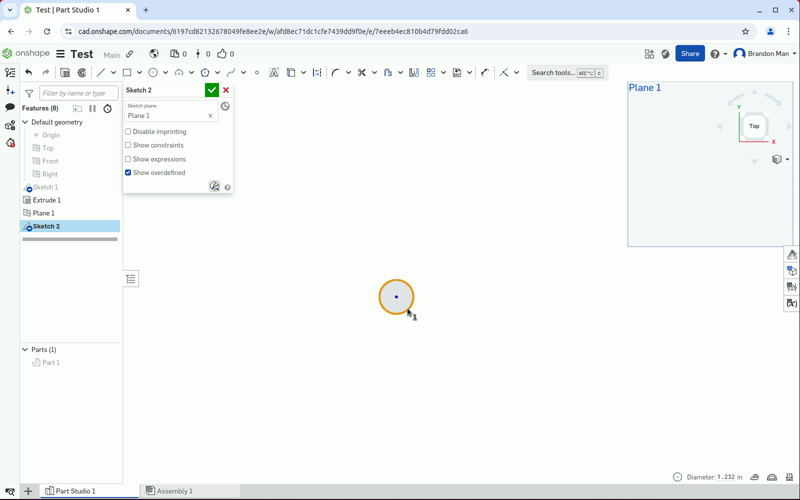
scroll(-6)
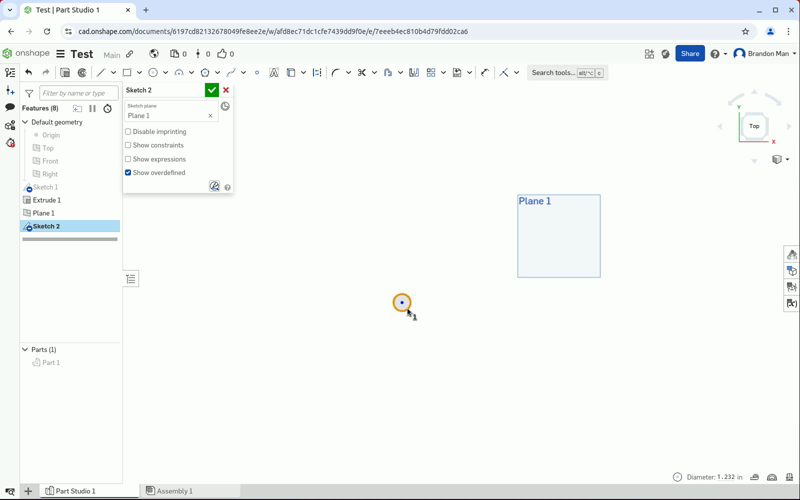
scroll(-6)
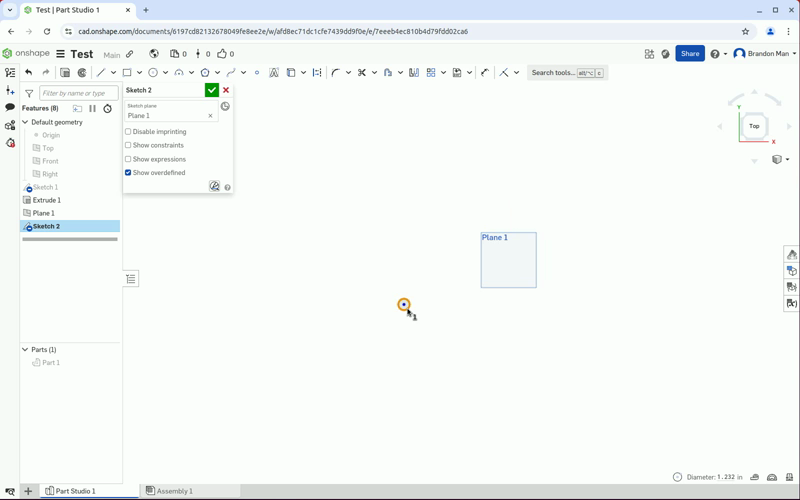
scroll(-6)
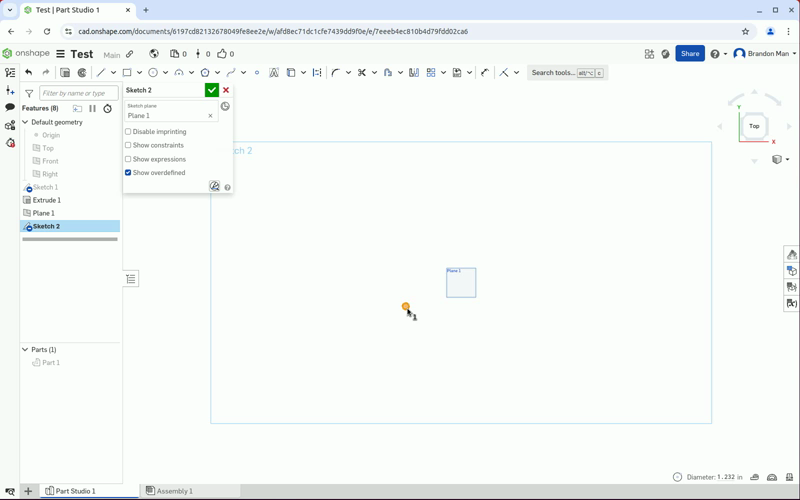
mouse_move(73, 352)
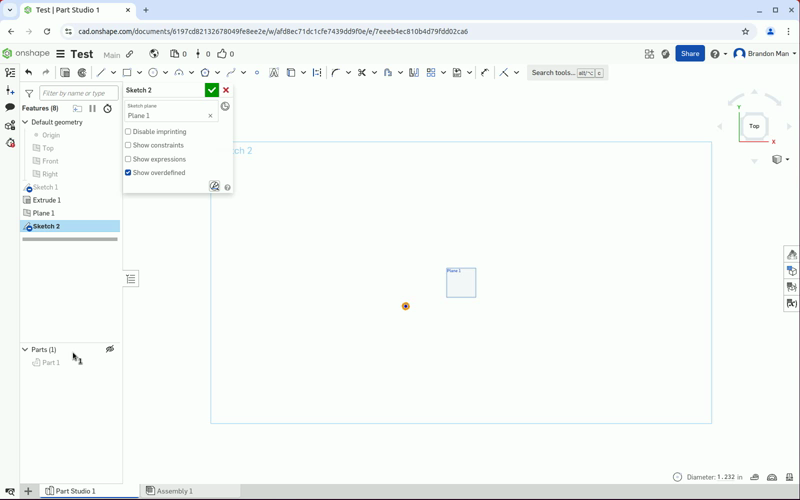
key(shift+y)
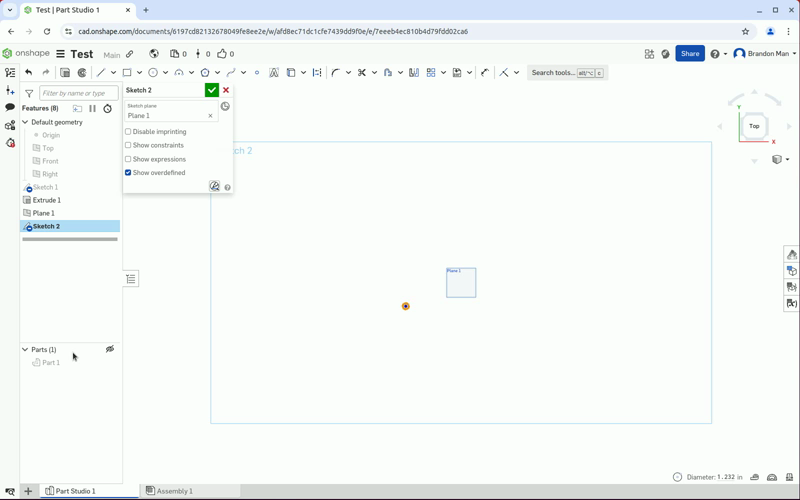
key(shift+e)
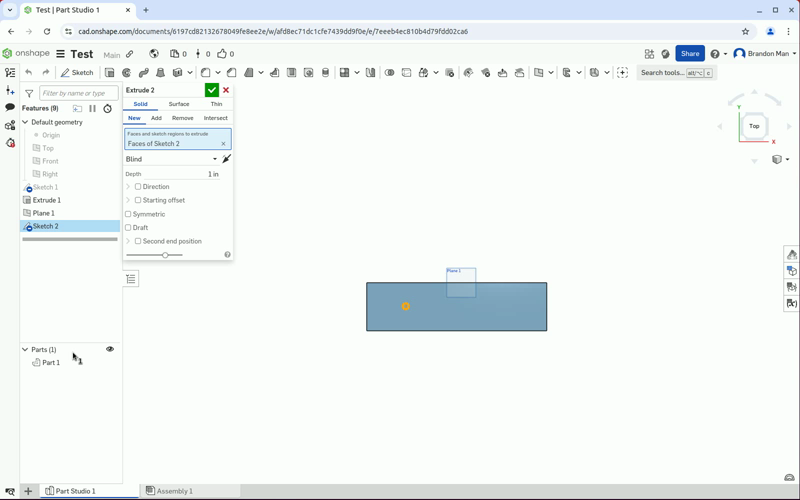
mouse_move(143, 106)
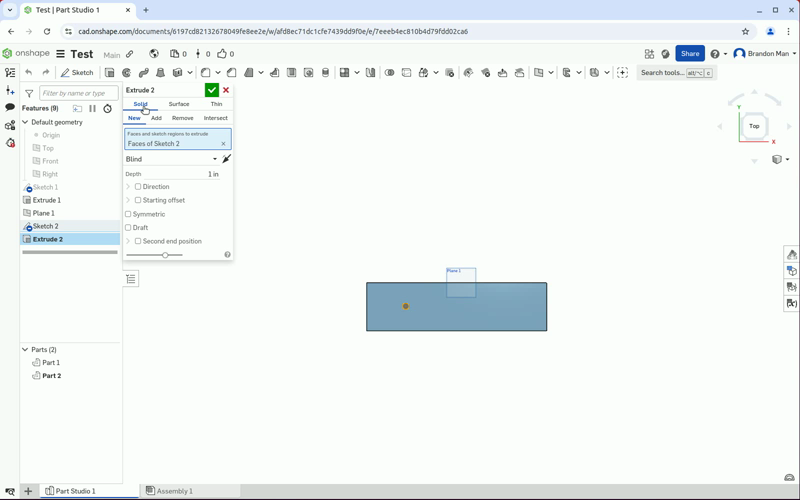
click(143, 106)
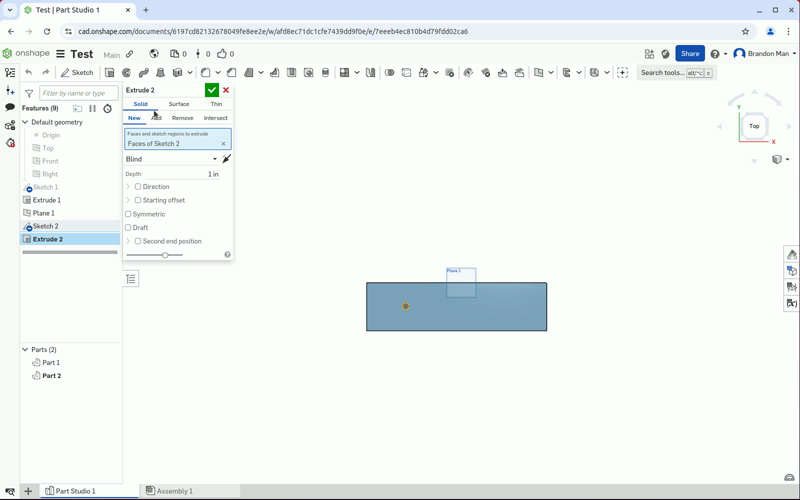
mouse_move(186, 120)
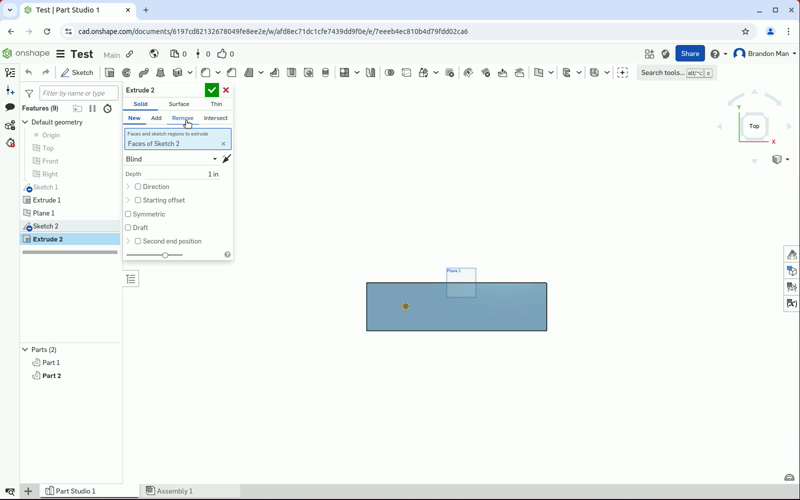
click(186, 120)
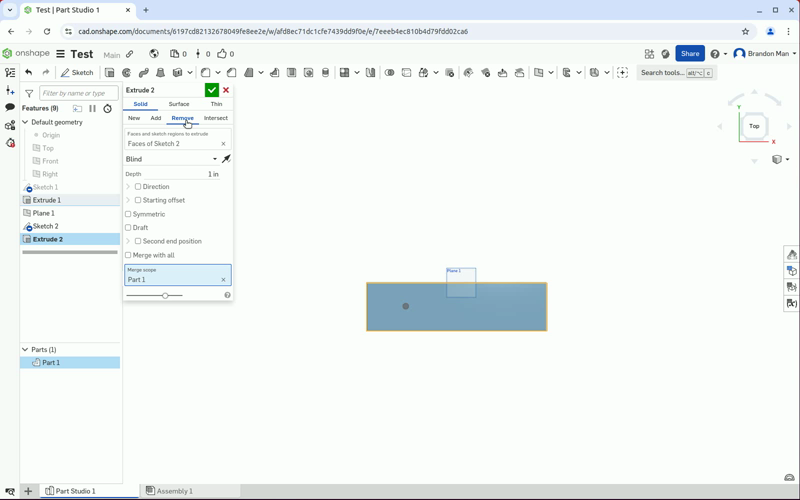
key(tab, 4)
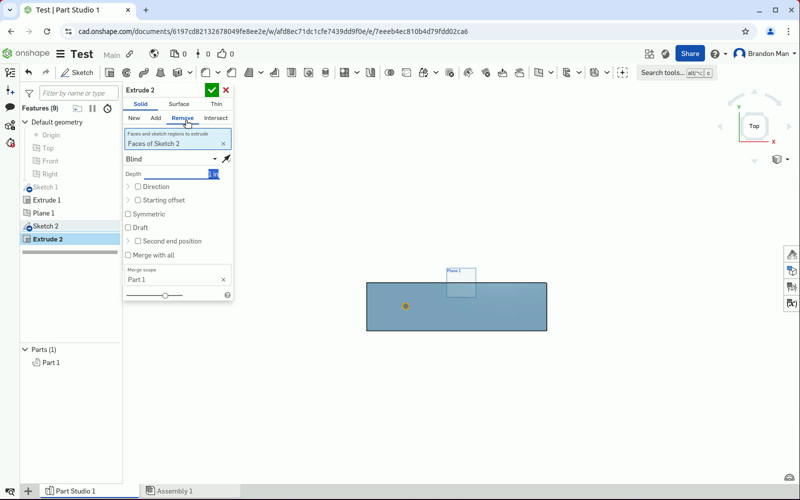
text(15.646)
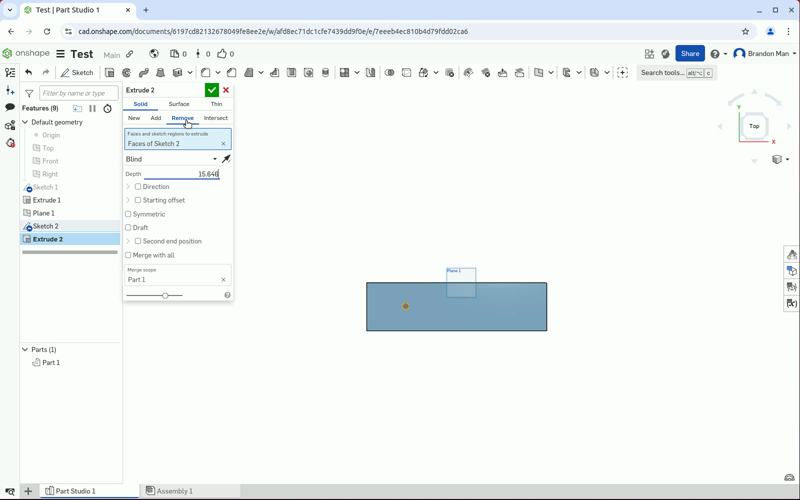
key(tab, 6)
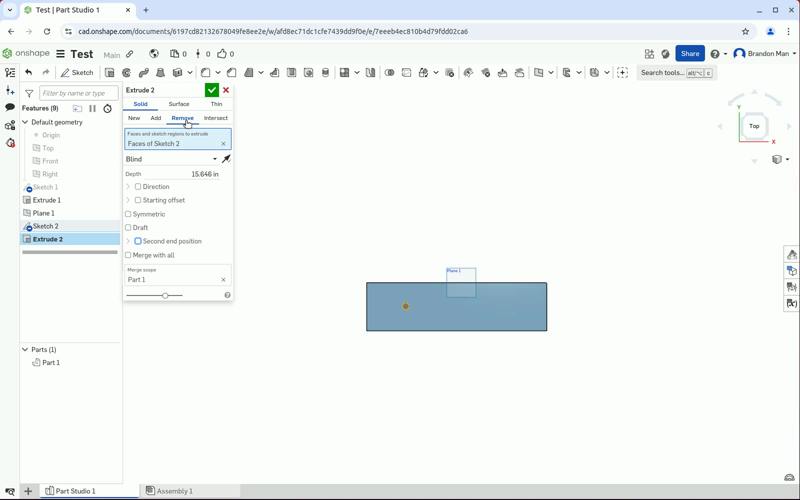
key(space)
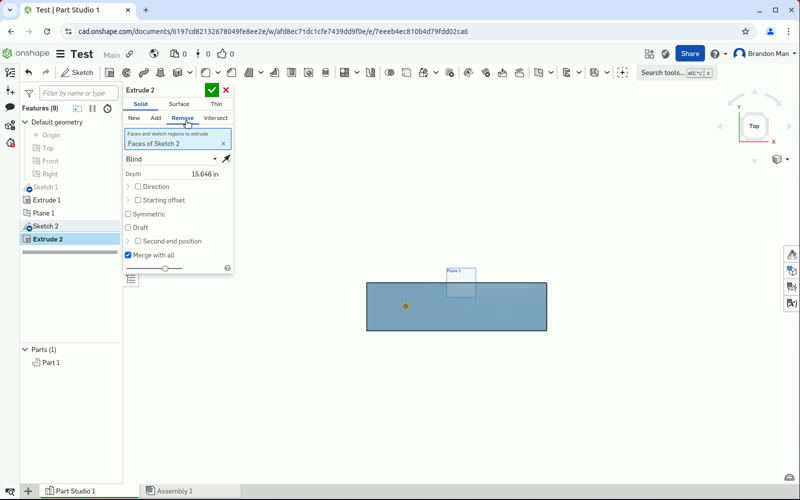
key(enter)
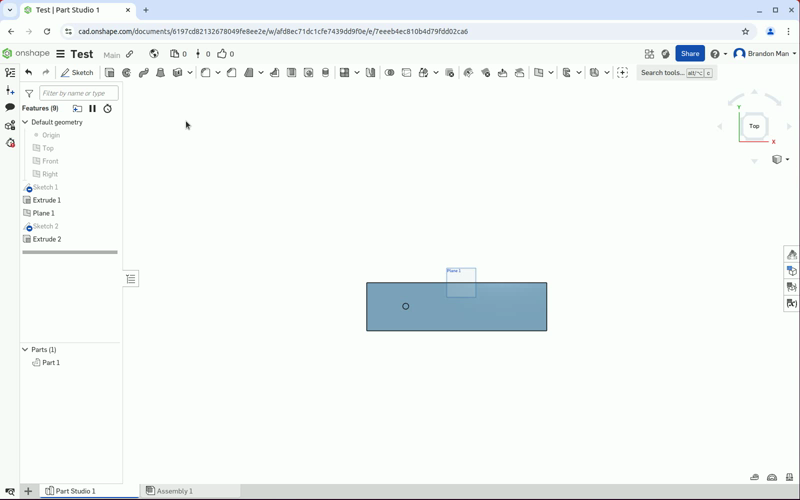
key(shift+h)
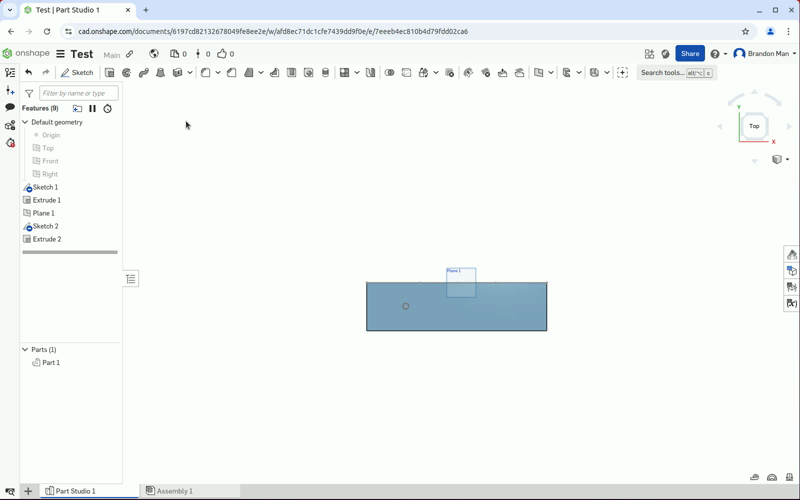
key(shift+h)
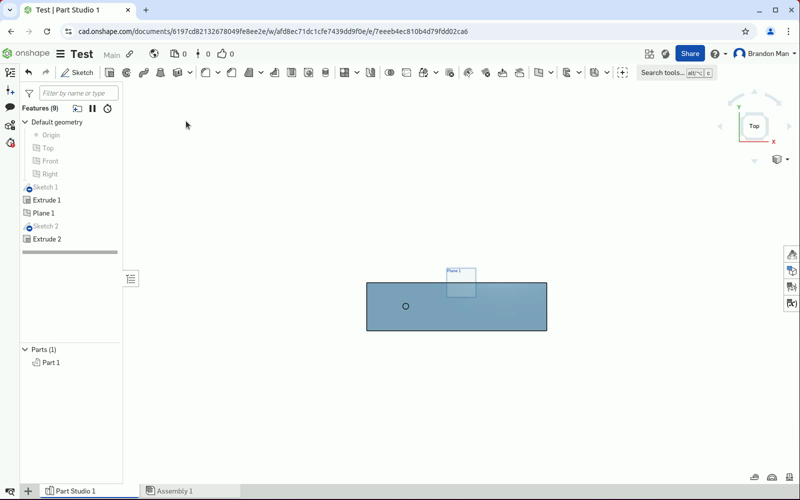
mouse_move(73, 189)
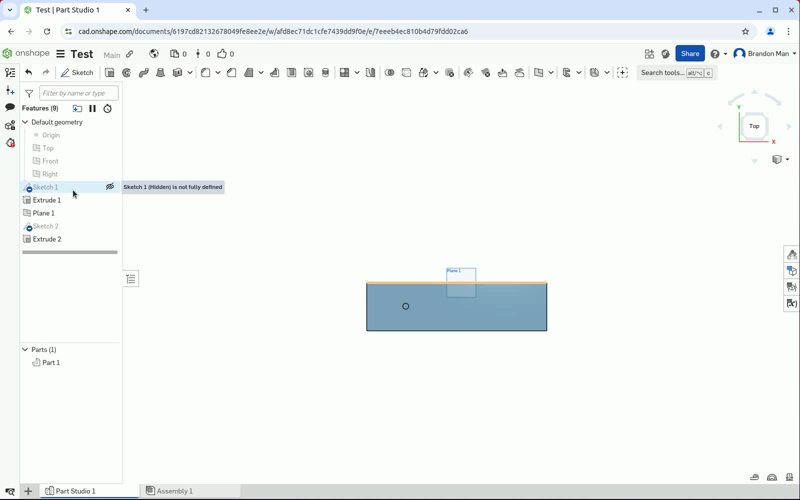
click(73, 189)
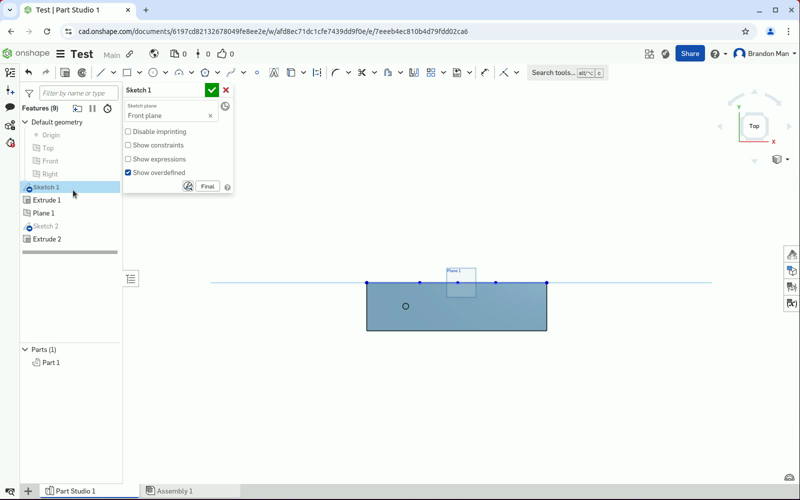
mouse_move(229, 92)
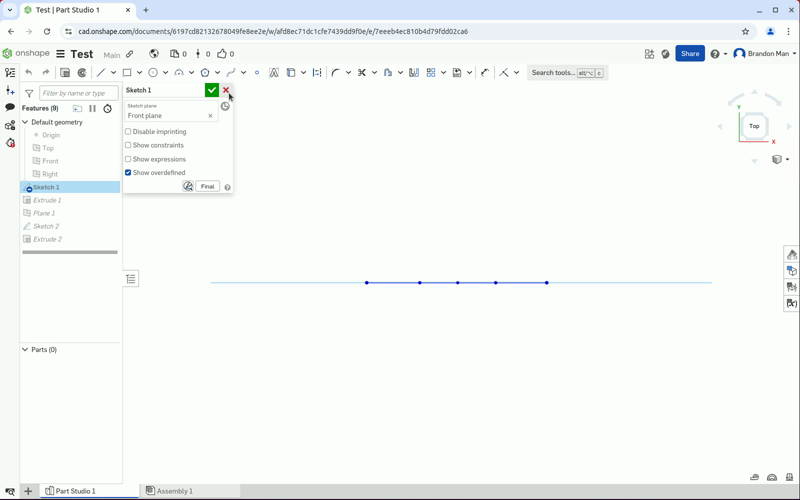
click(229, 92)
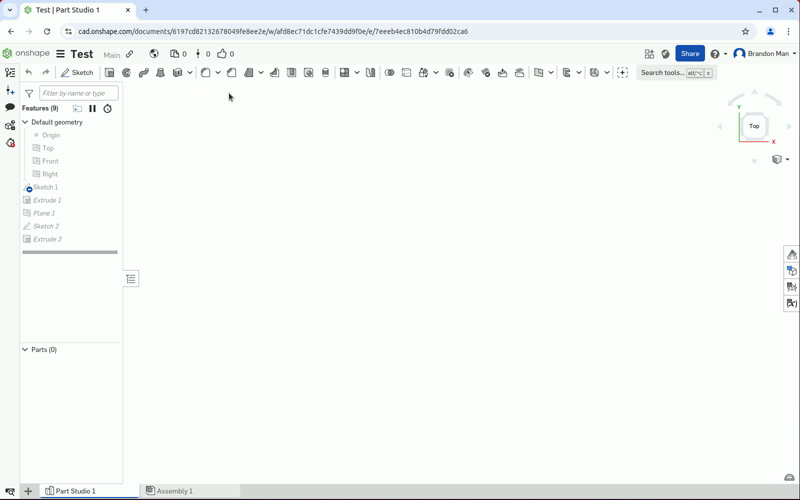
key(shift+s)
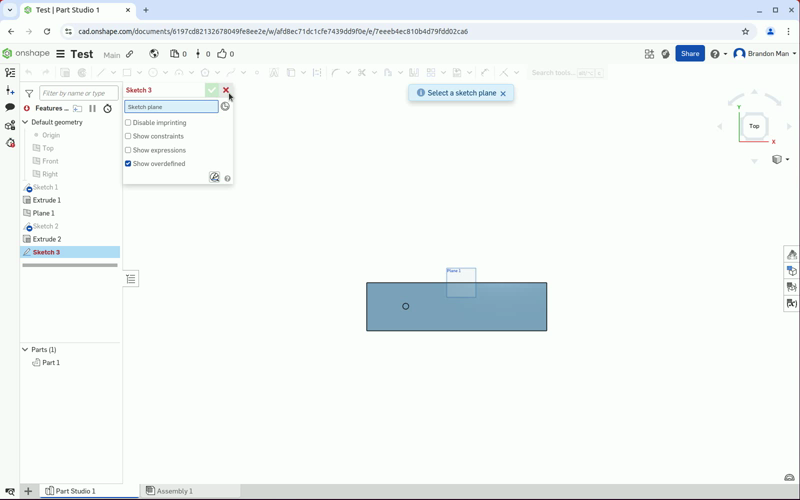
mouse_move(73, 215)
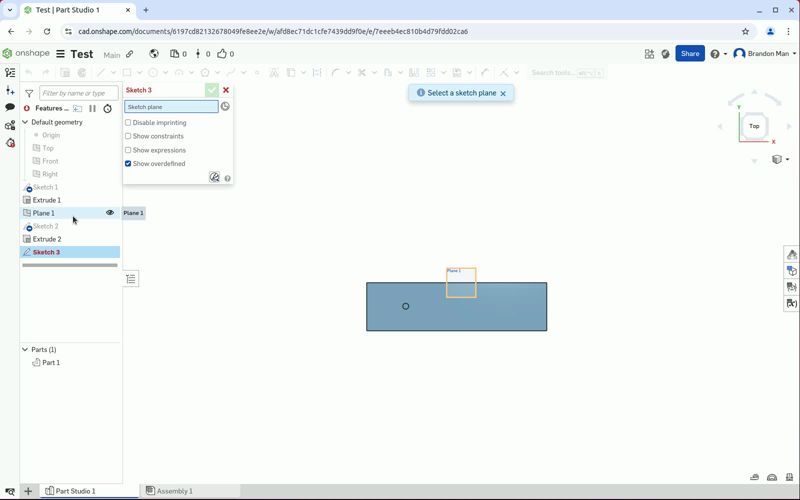
click(73, 215)
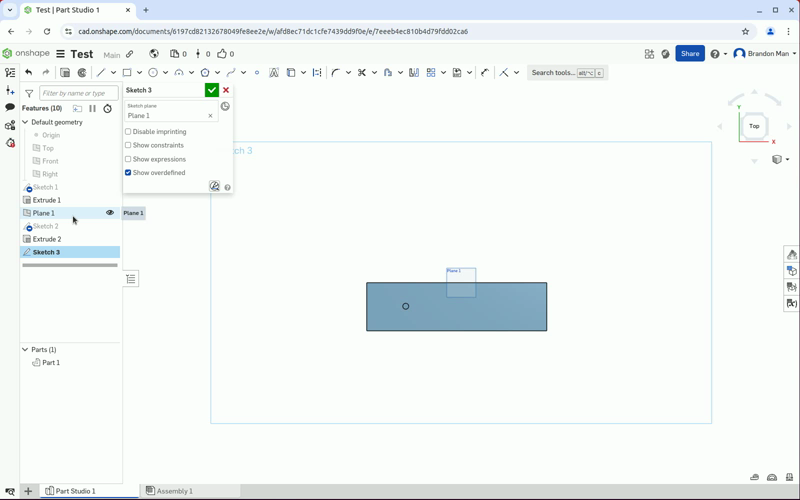
mouse_move(73, 352)
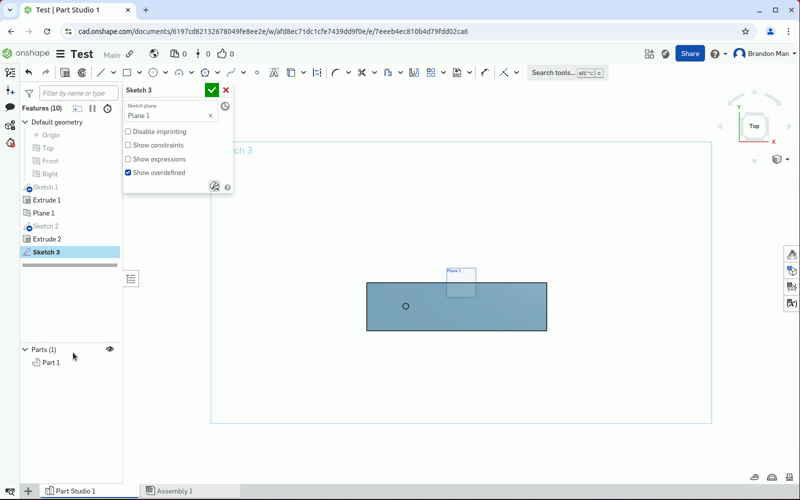
key(y)
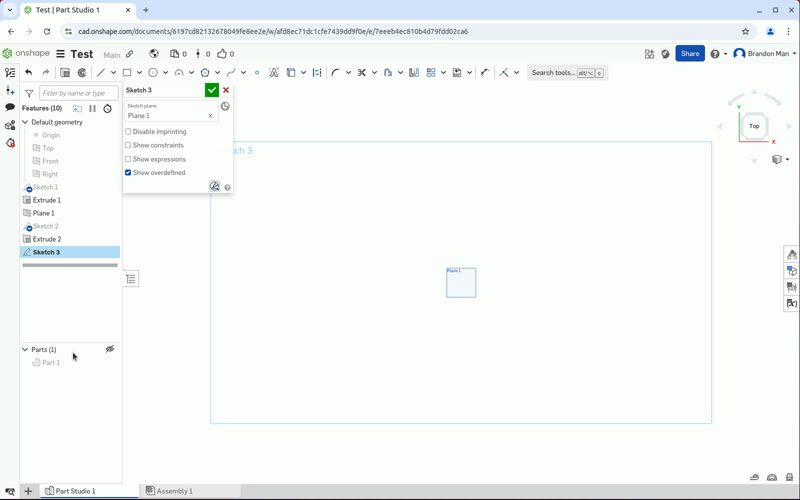
key(c)
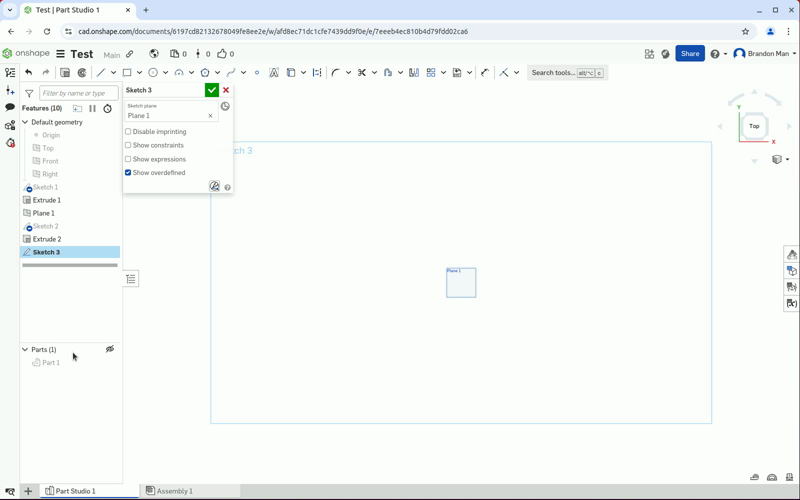
key_down(shift)
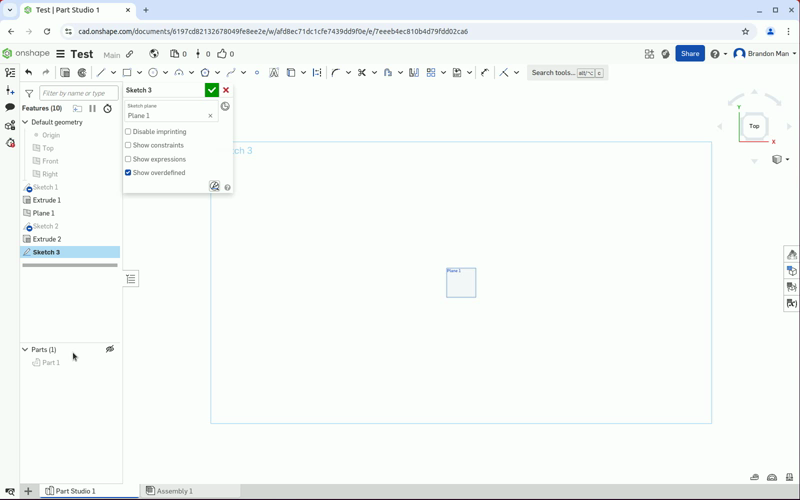
mouse_move(510, 306)
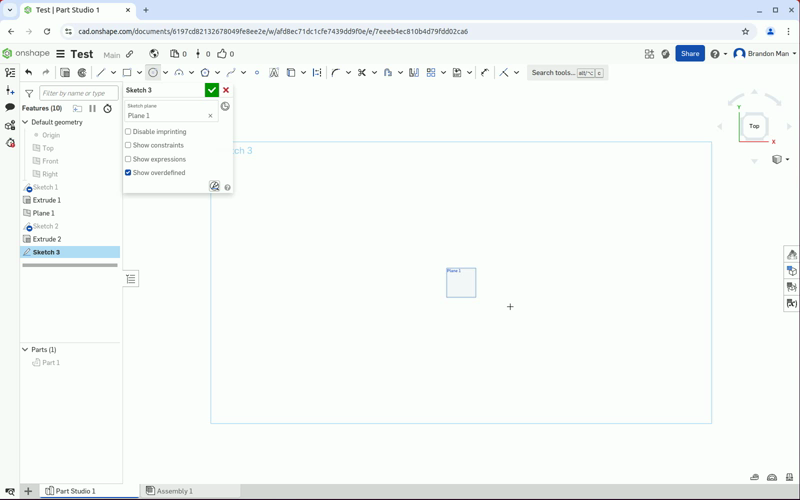
click(510, 306)
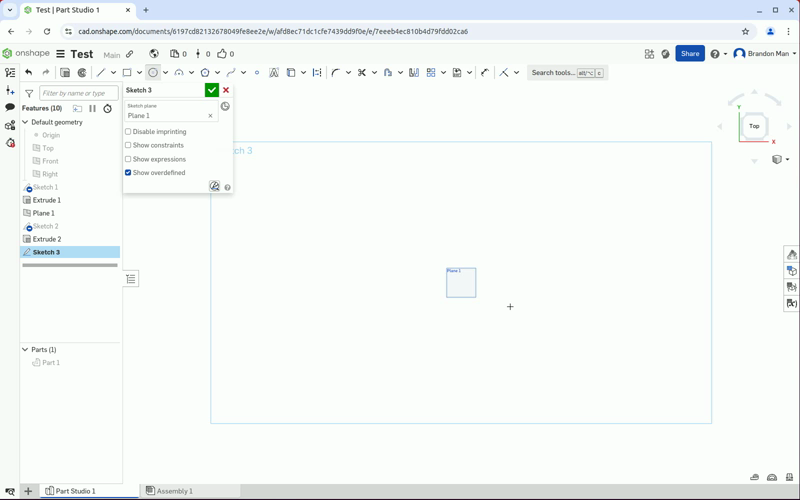
key_up(shift)
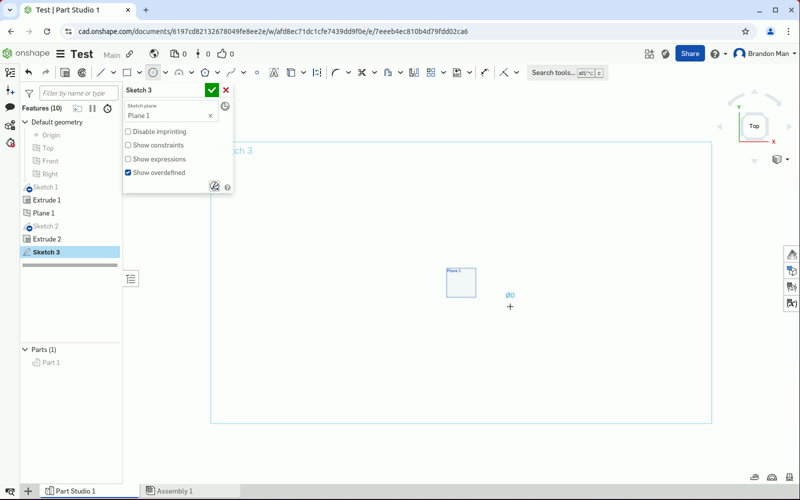
mouse_move(513, 306)
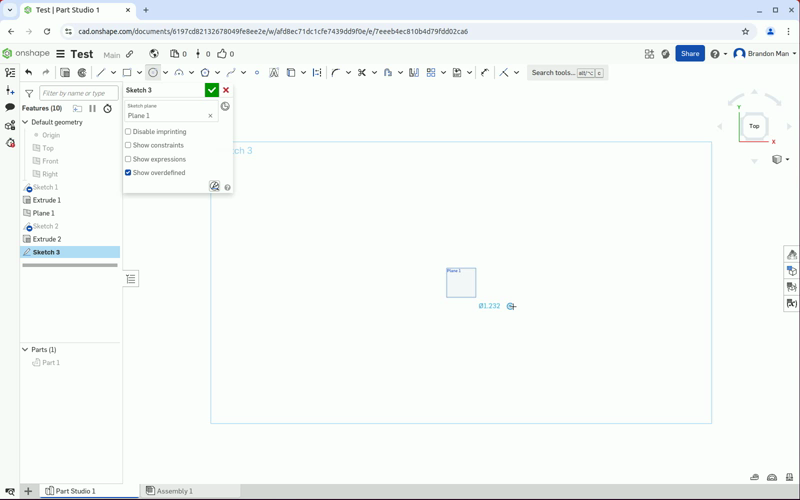
click(513, 306)
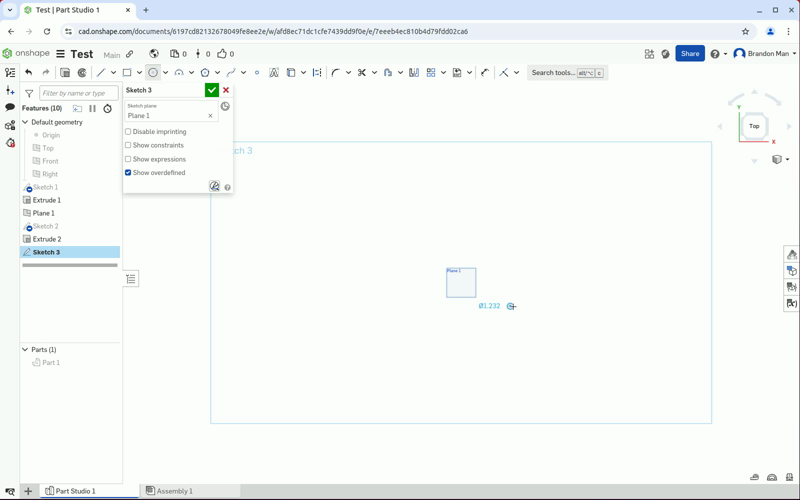
key(esc)
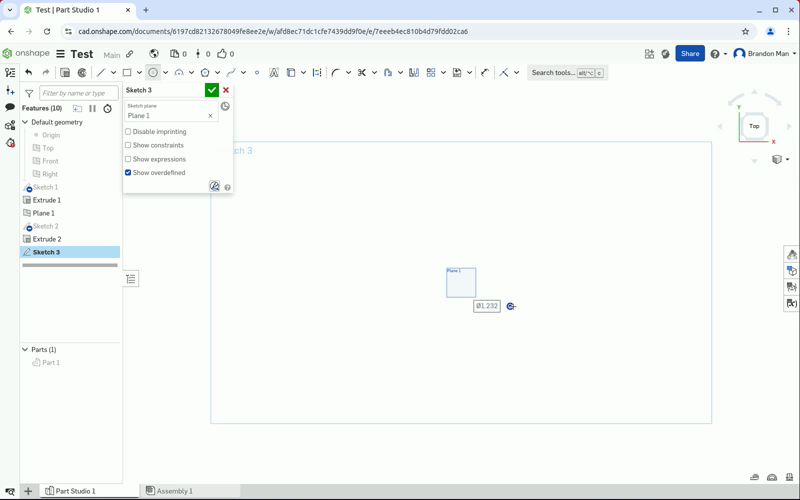
mouse_move(512, 305)
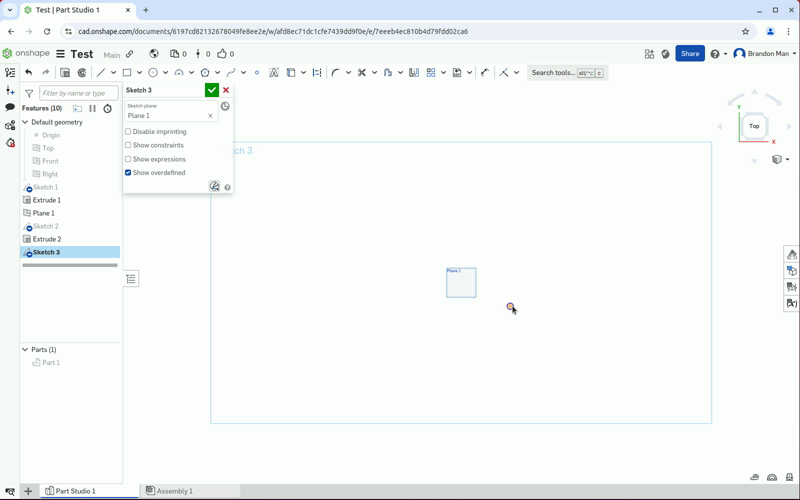
scroll(6)
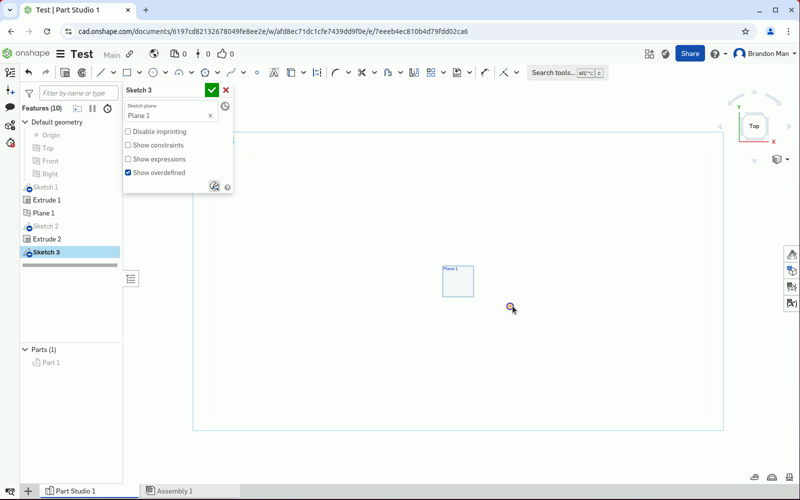
scroll(6)
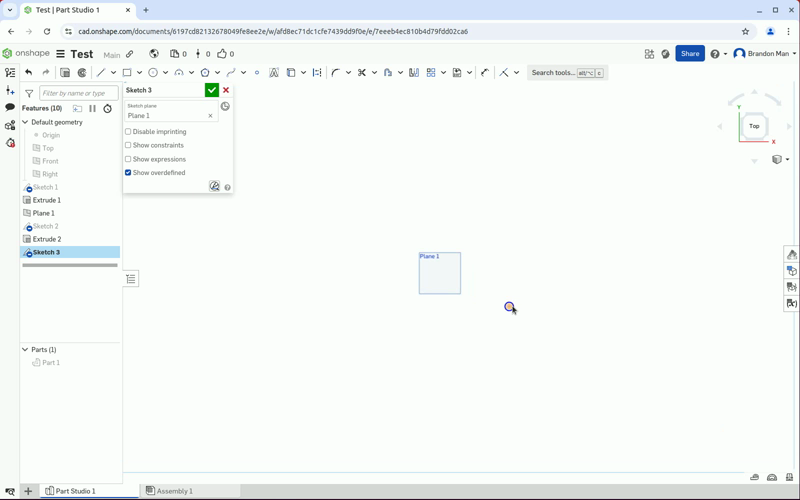
scroll(6)
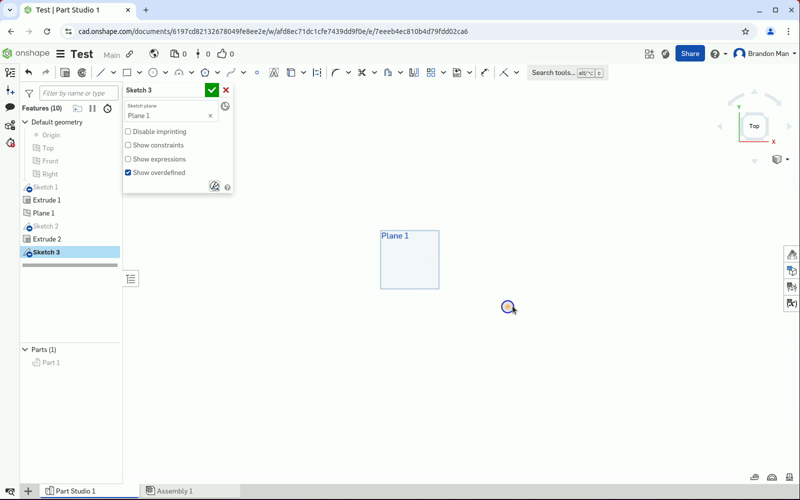
scroll(6)
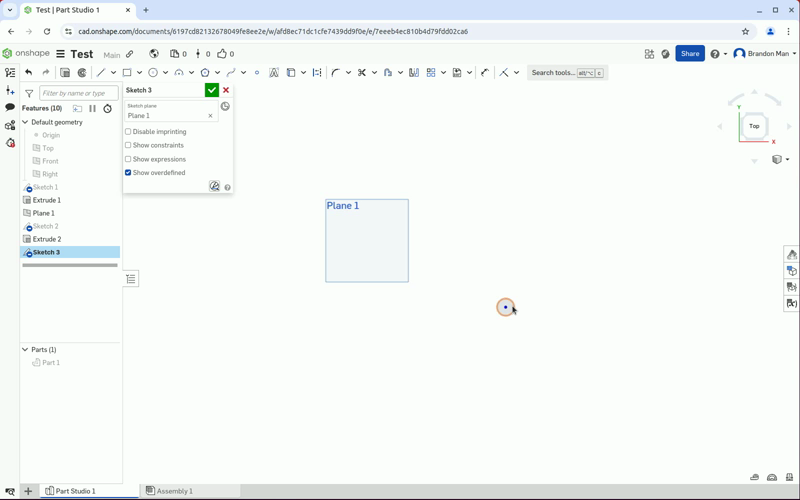
scroll(6)
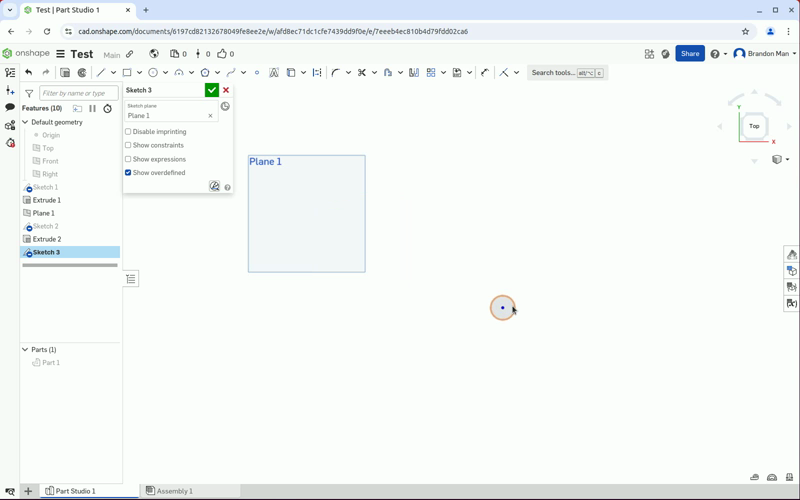
scroll(6)
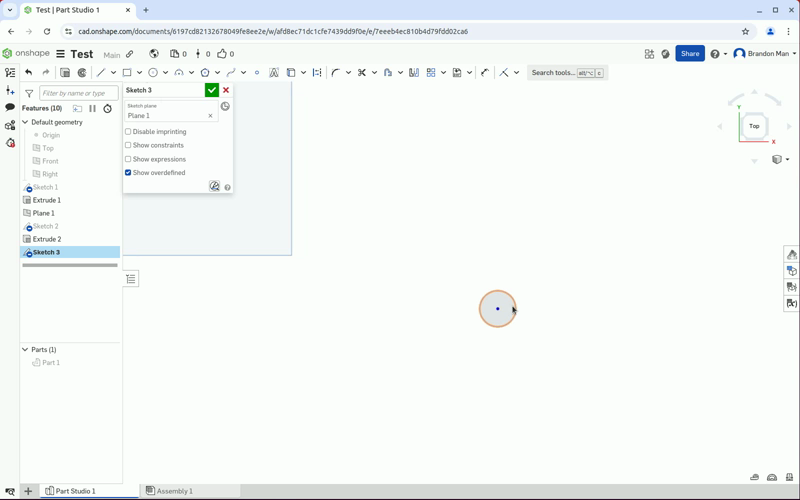
scroll(6)
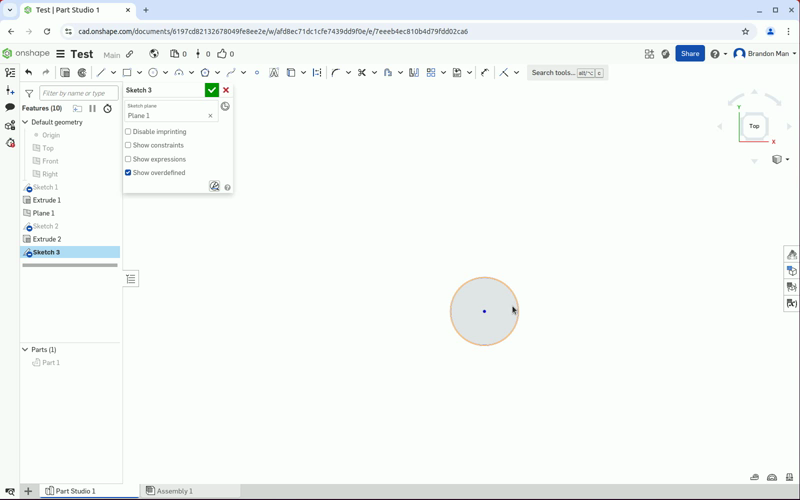
click(512, 305)
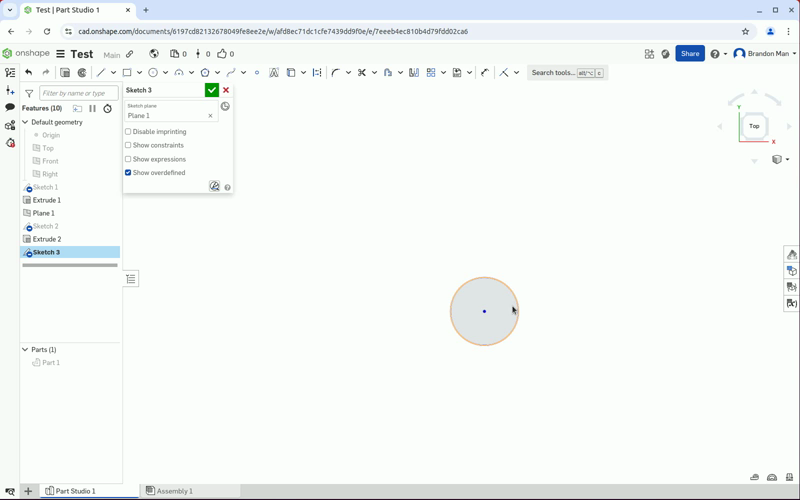
scroll(-6)
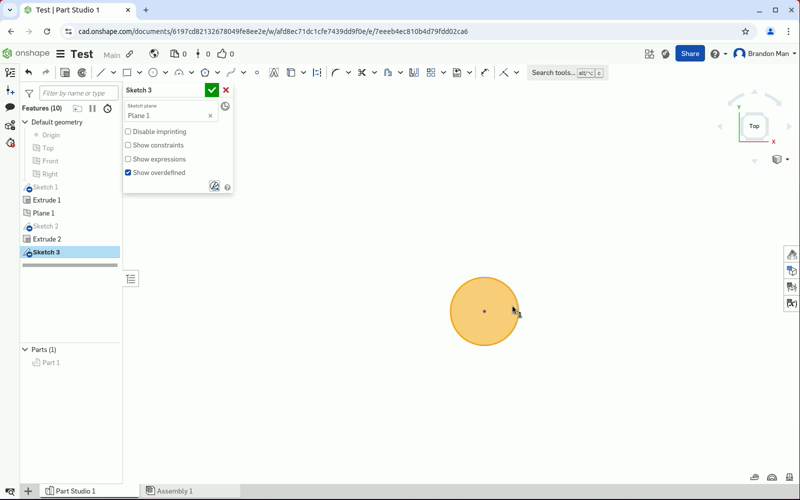
scroll(-6)
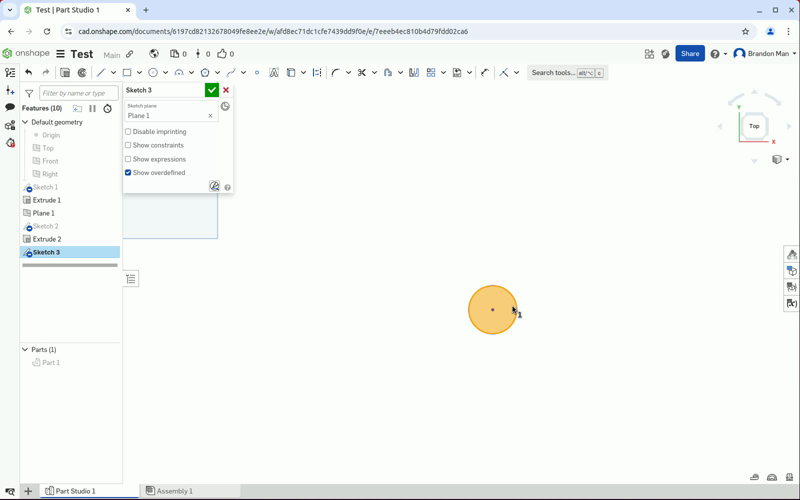
scroll(-6)
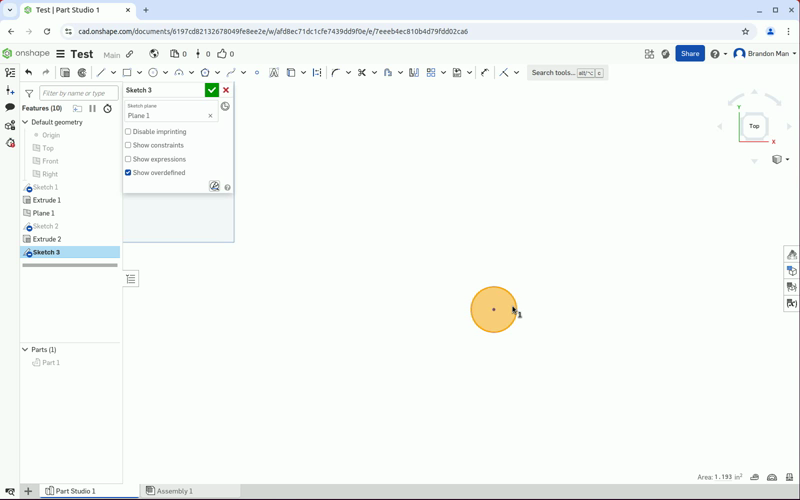
scroll(-6)
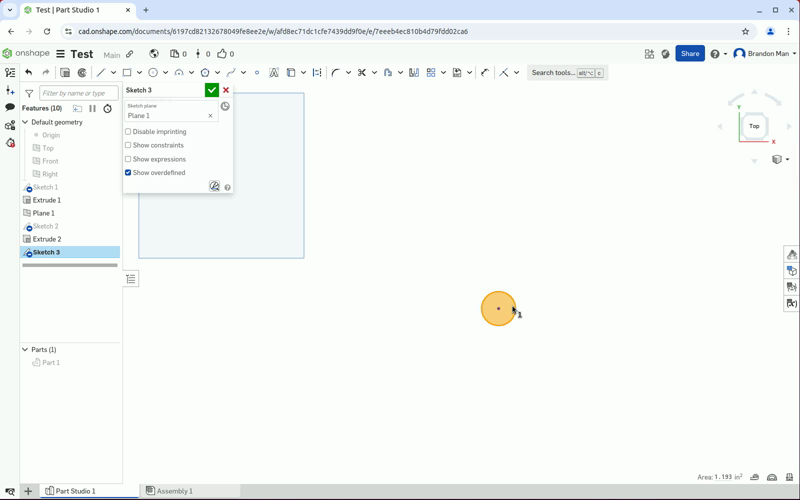
scroll(-6)
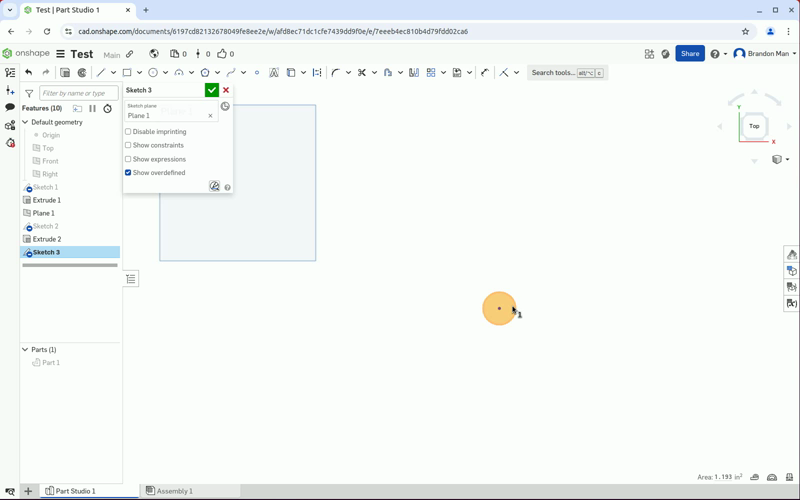
scroll(-6)
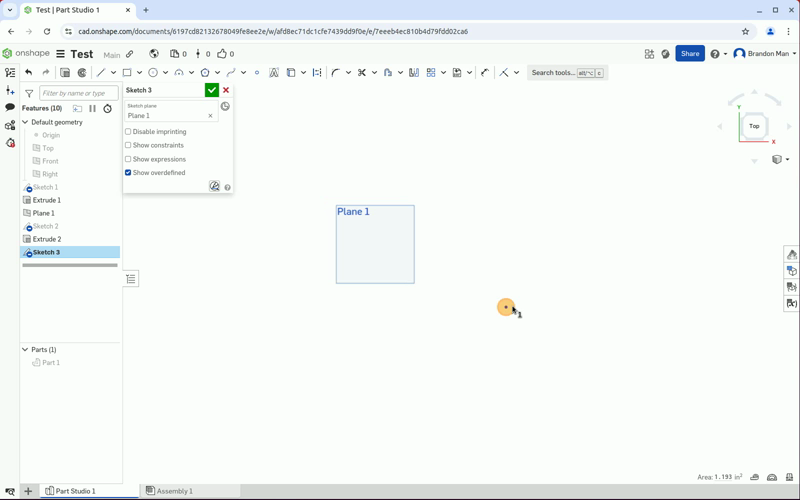
scroll(-6)
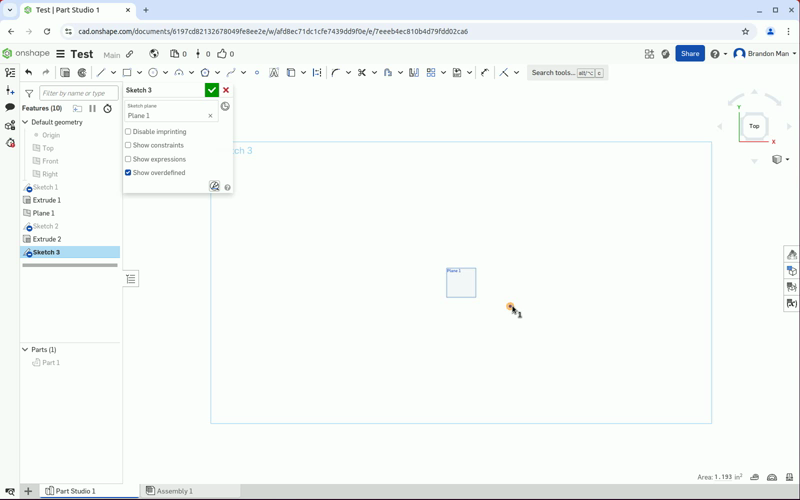
mouse_move(73, 352)
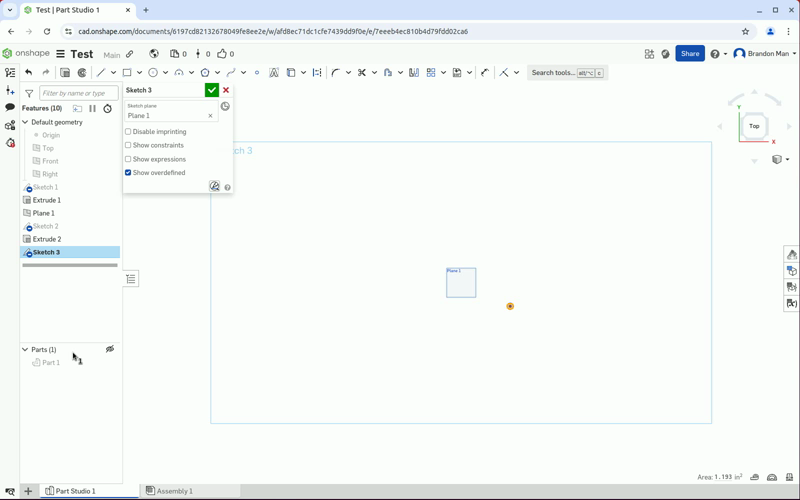
key(shift+y)
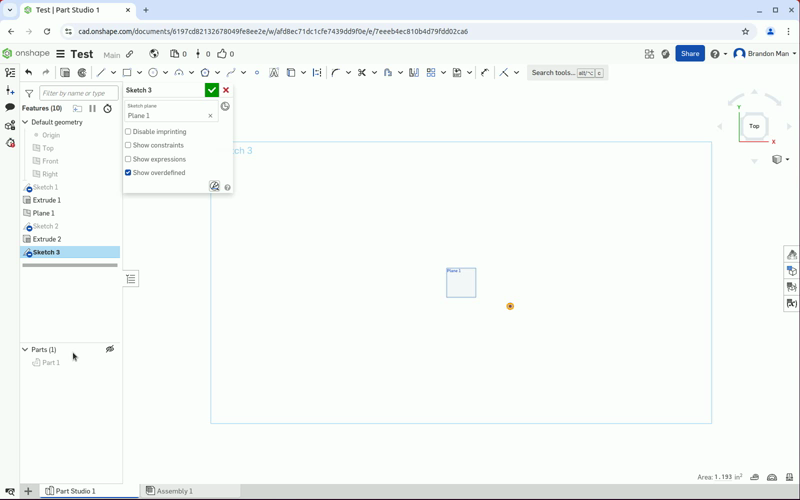
key(shift+e)
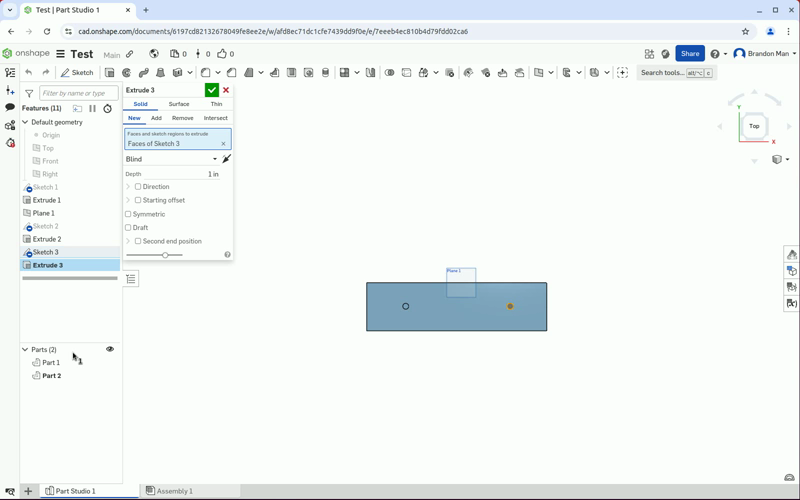
mouse_move(143, 106)
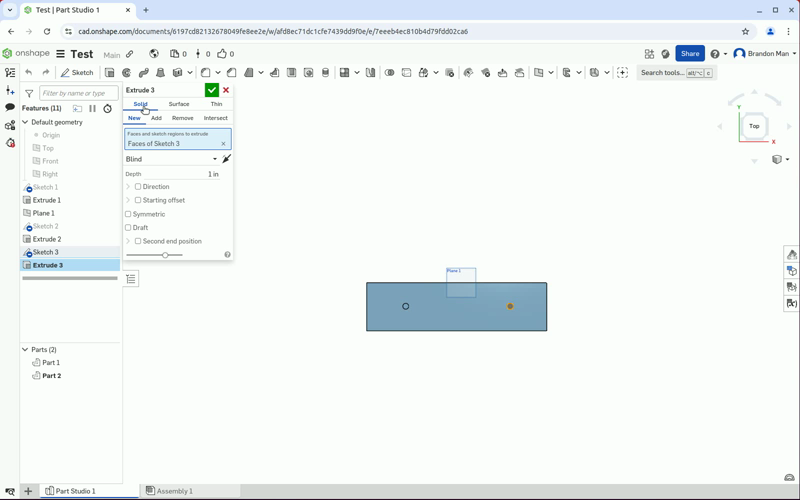
click(143, 106)
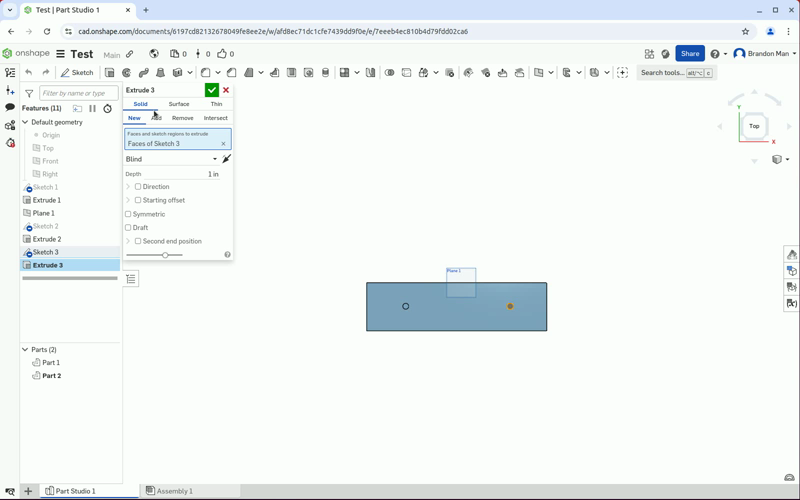
mouse_move(186, 120)
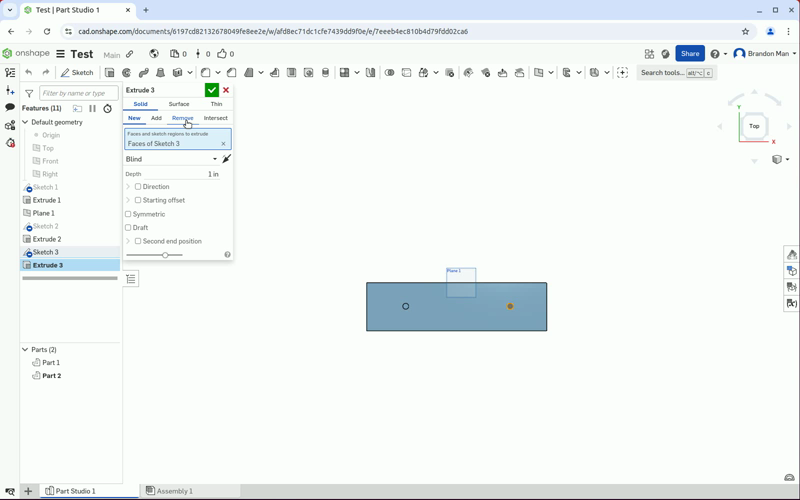
click(186, 120)
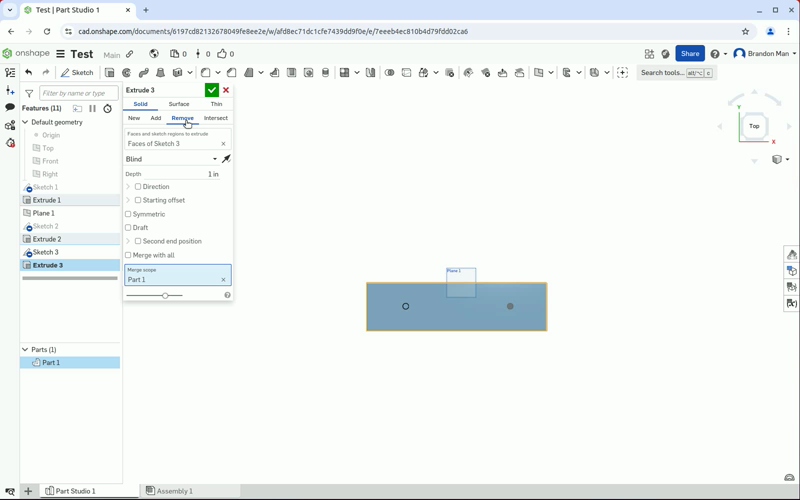
key(tab, 4)
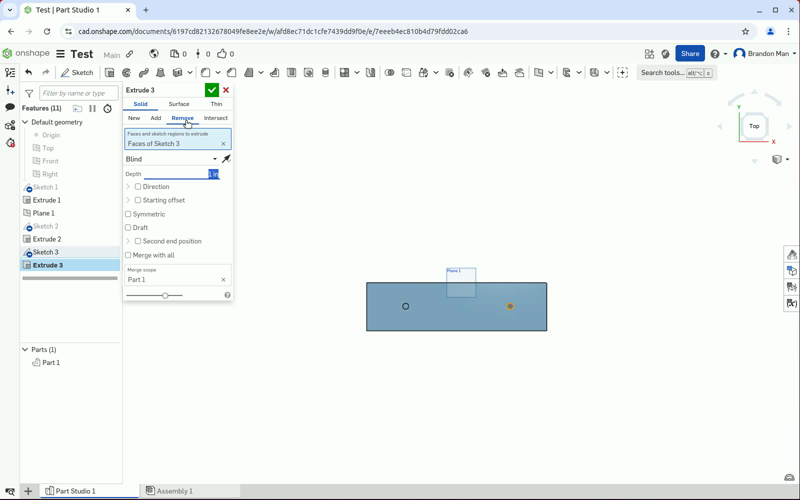
text(15.646)
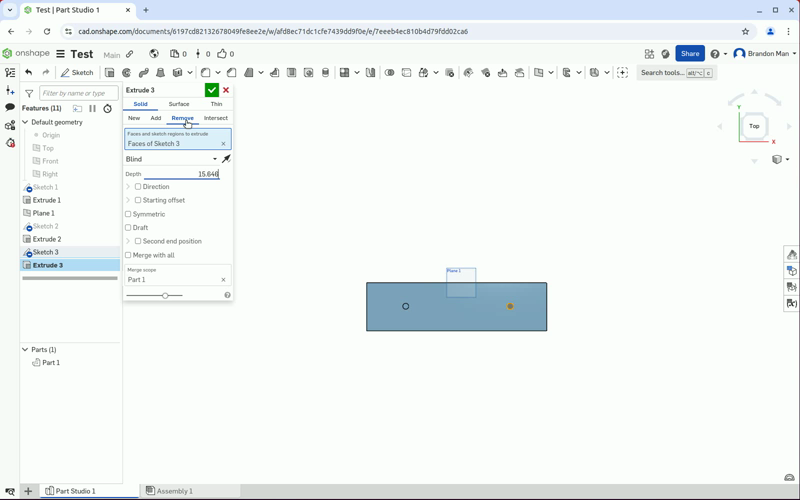
key(tab, 6)
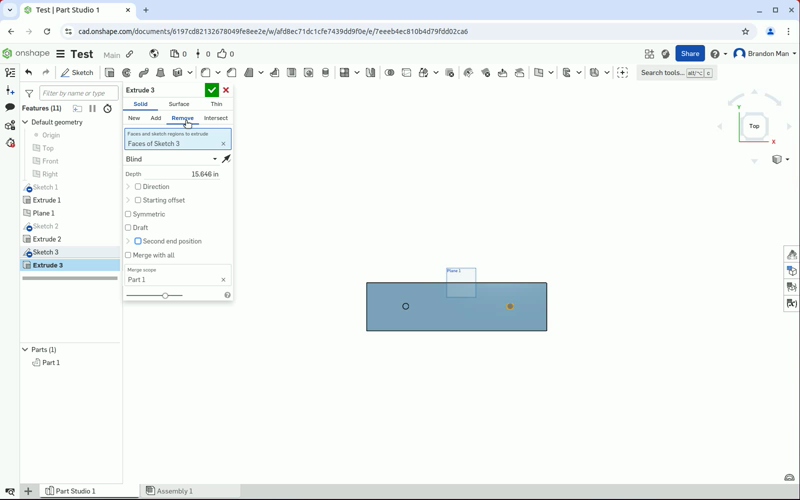
key(space)
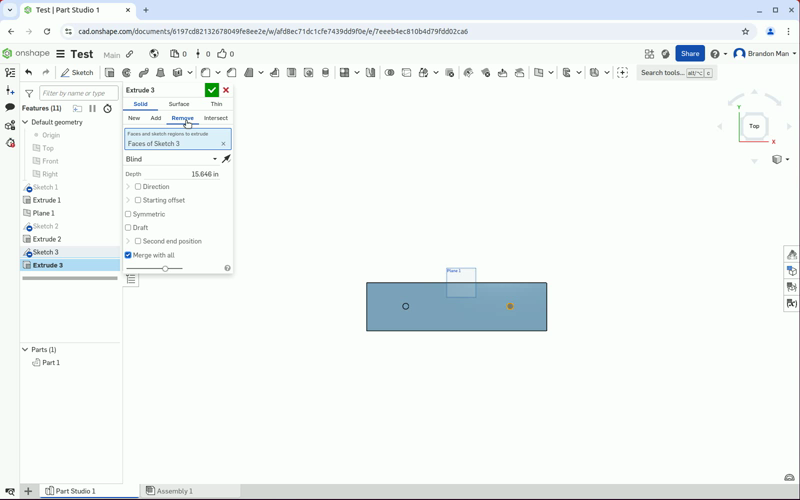
key(enter)
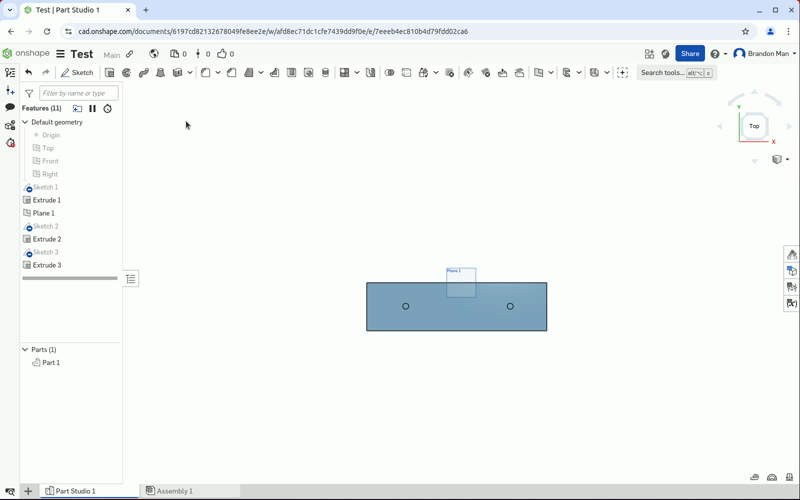
key(shift+h)
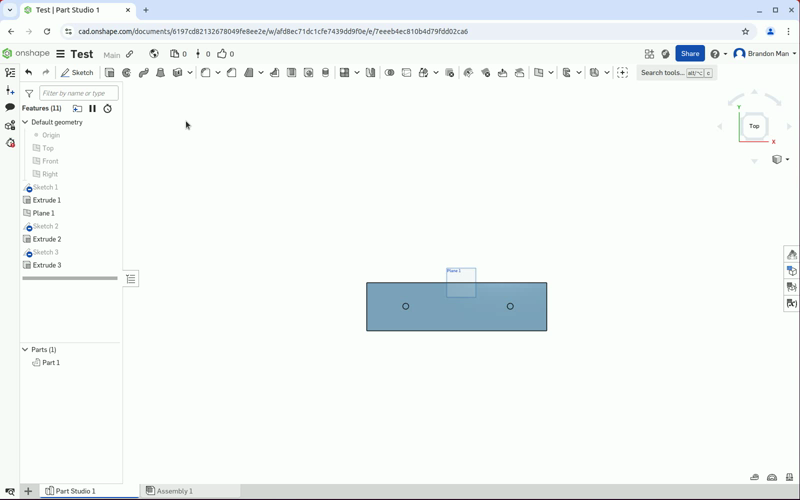
key(shift+h)
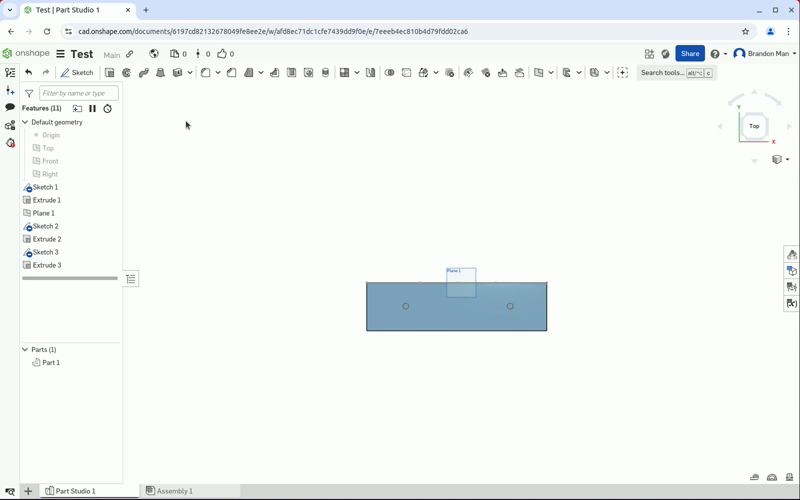
key(shift+7)
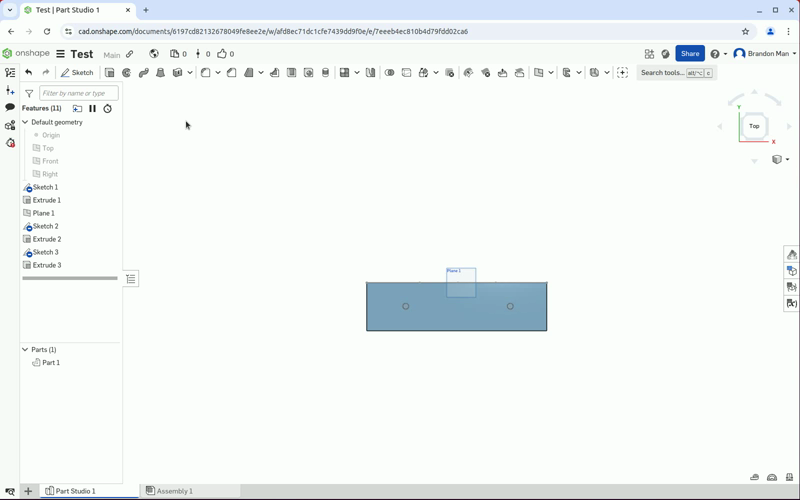
key(up, 3)
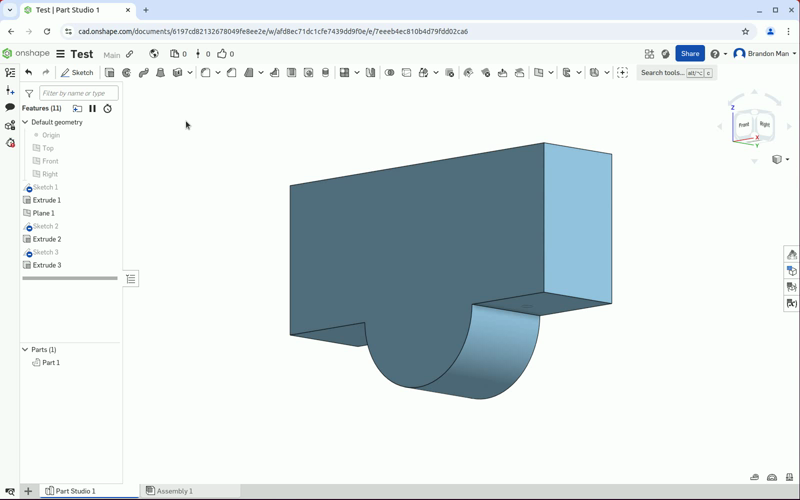
key(left, 3)
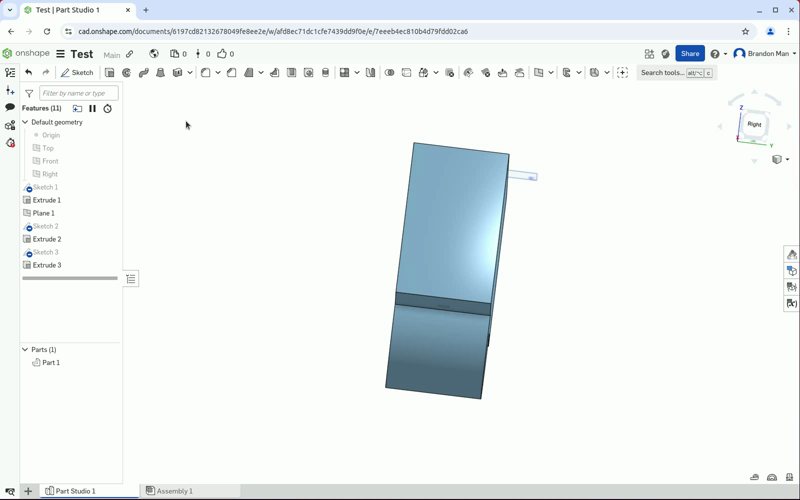
key(right, 3)
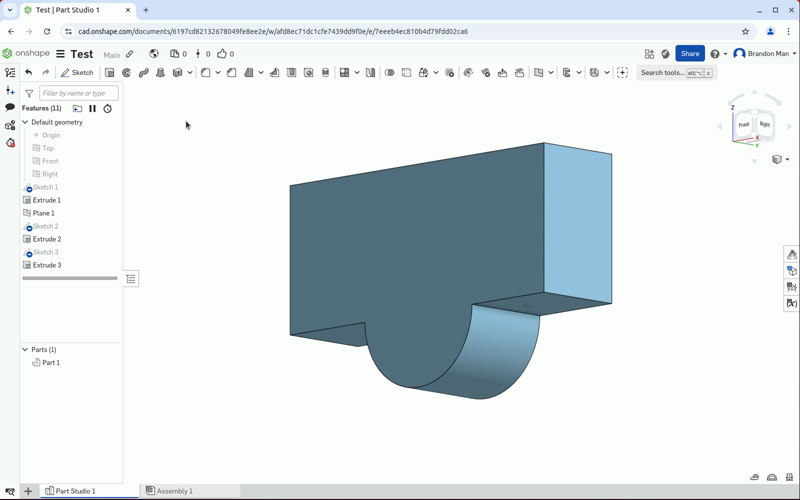
key(down, 3)
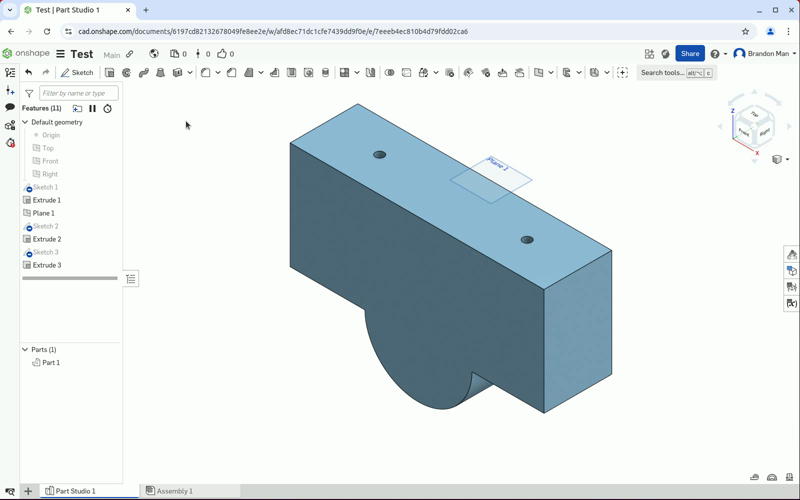
mouse_move(73, 189)
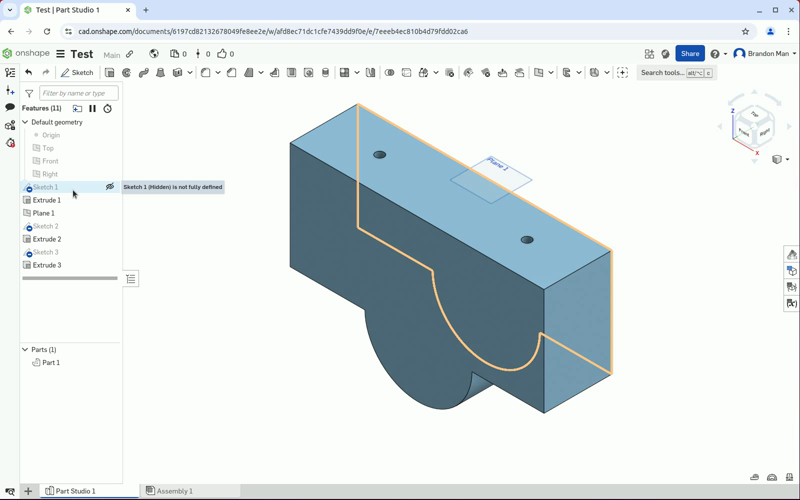
click(73, 189)